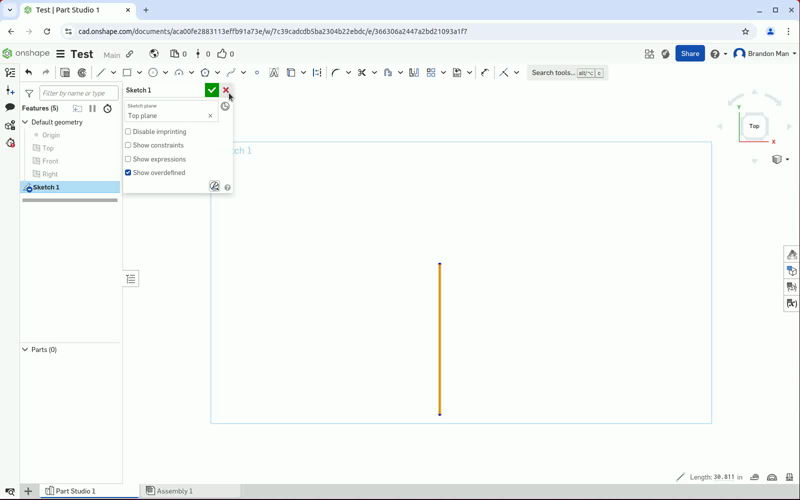
key(shift+h)
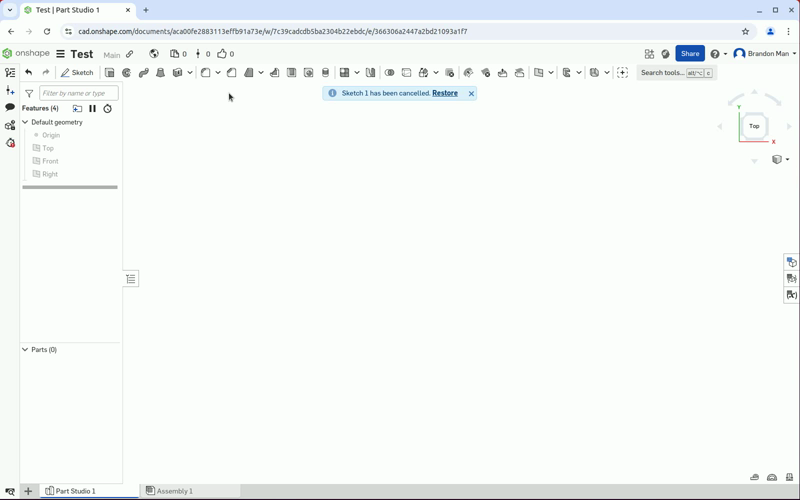
mouse_move(73, 352)
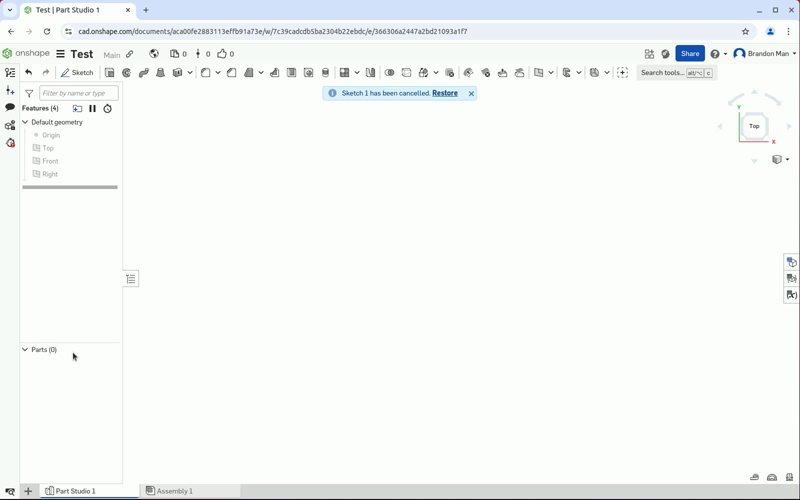
key(y)
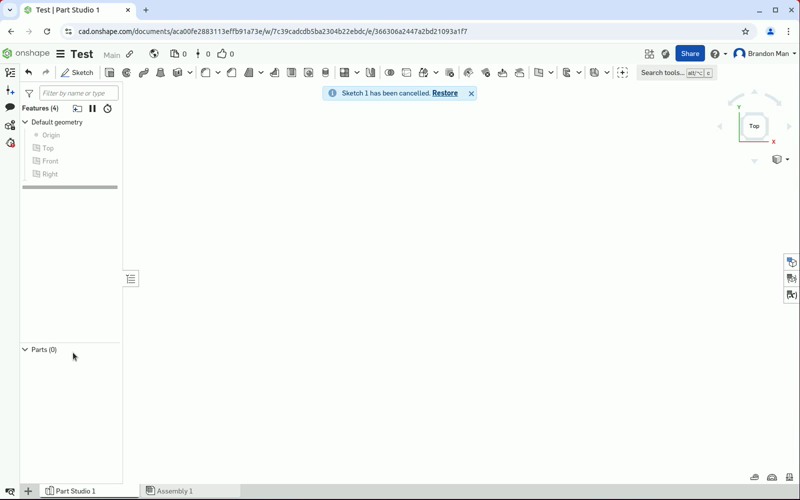
key(shift+p)
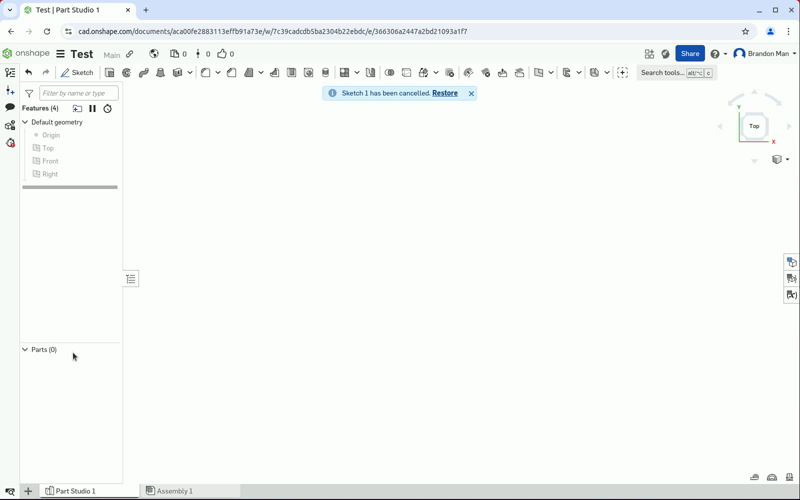
key(space)
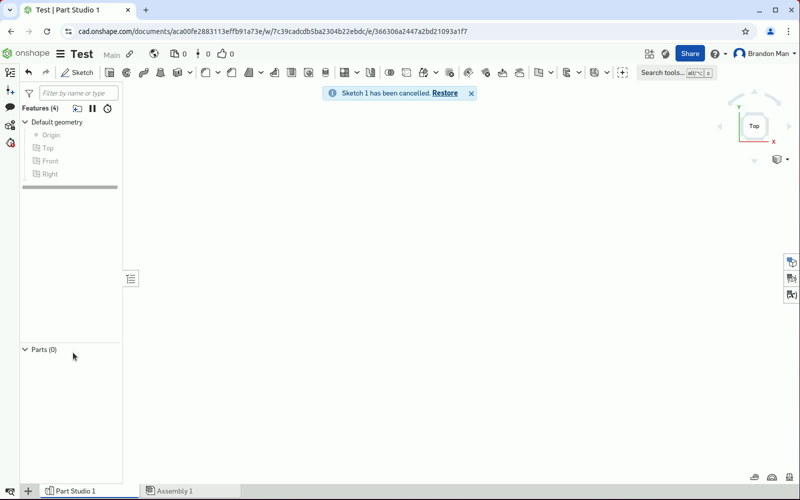
key_down(shift)
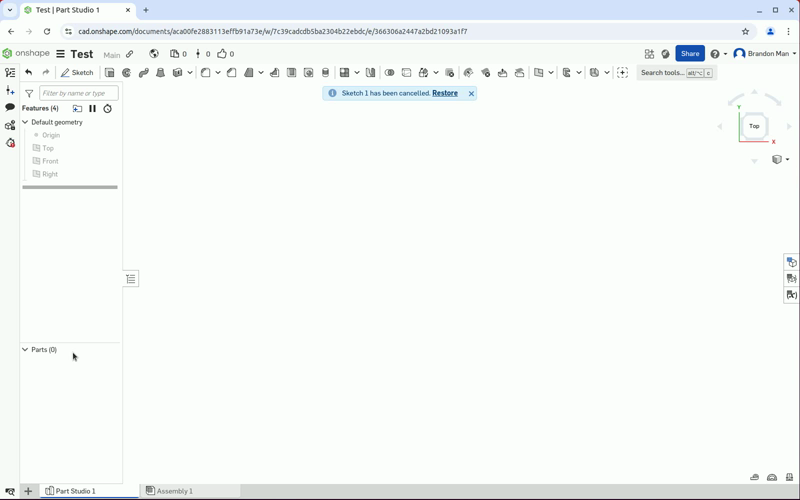
key(up)
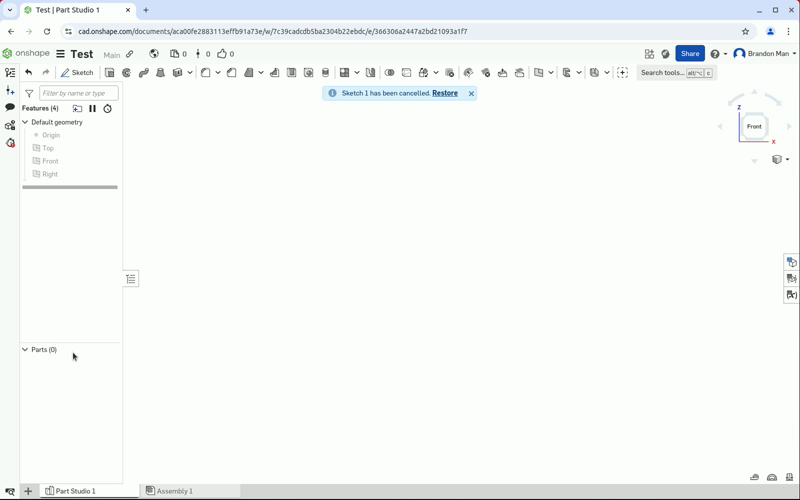
key_up(shift)
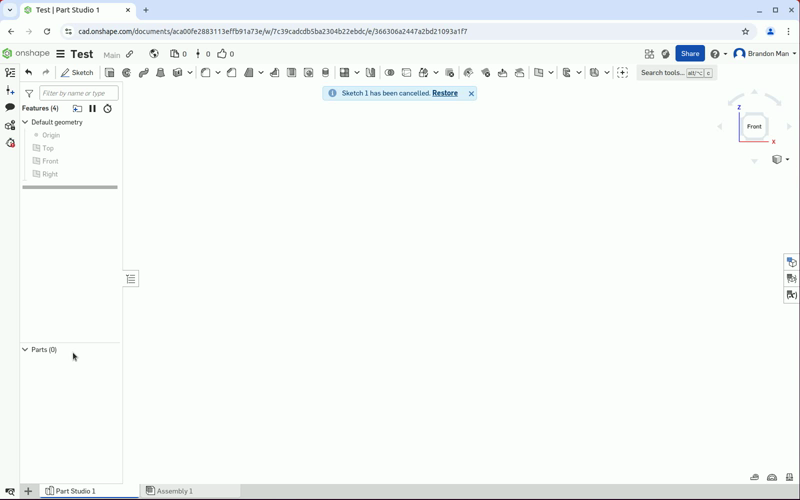
key(space)
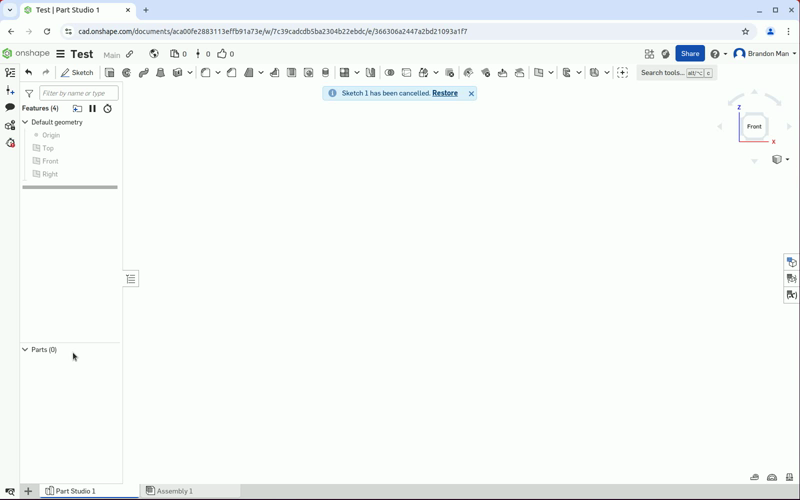
key_down(shift)
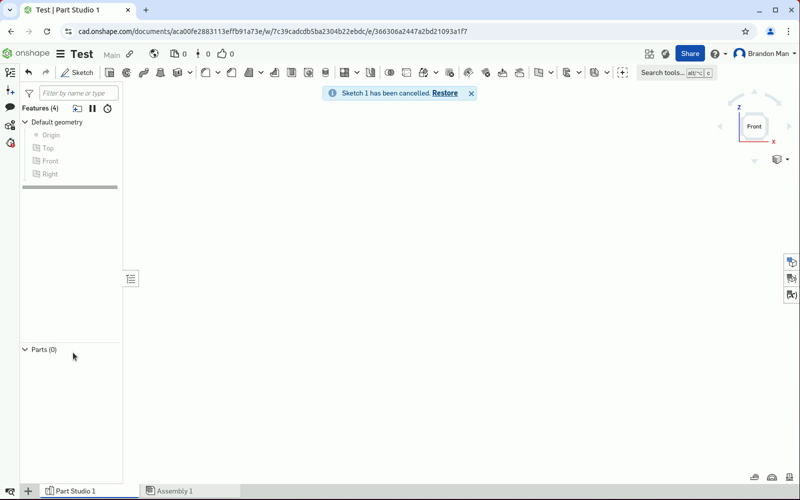
key(left)
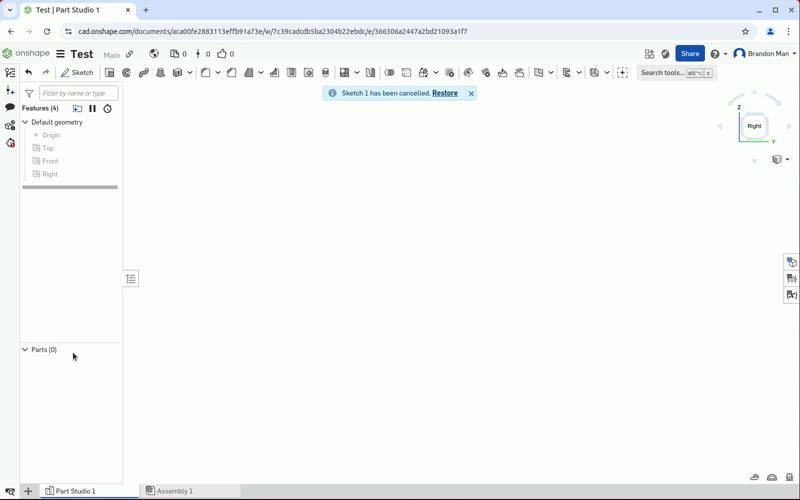
key_up(shift)
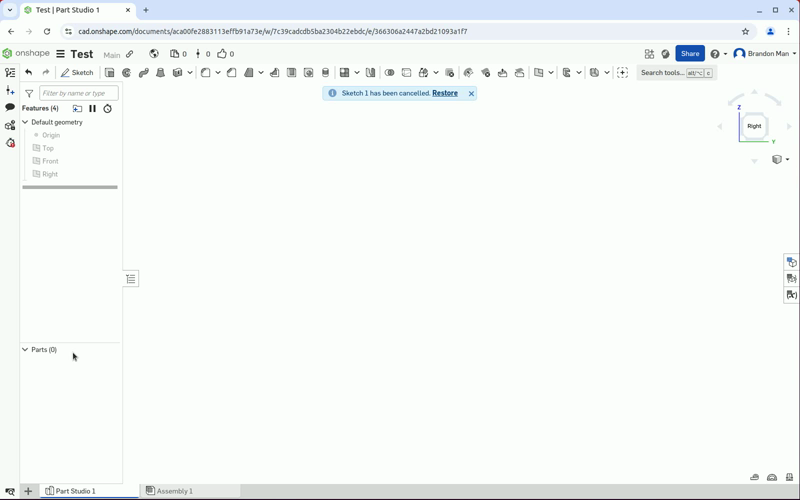
mouse_move(73, 352)
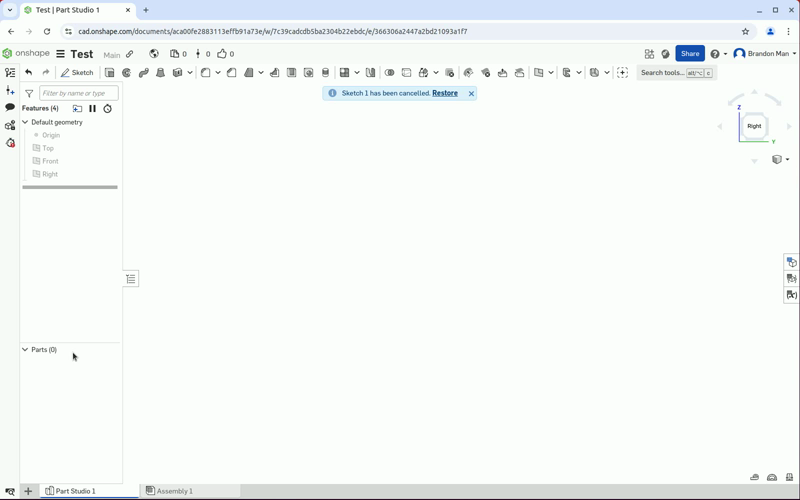
key(shift+y)
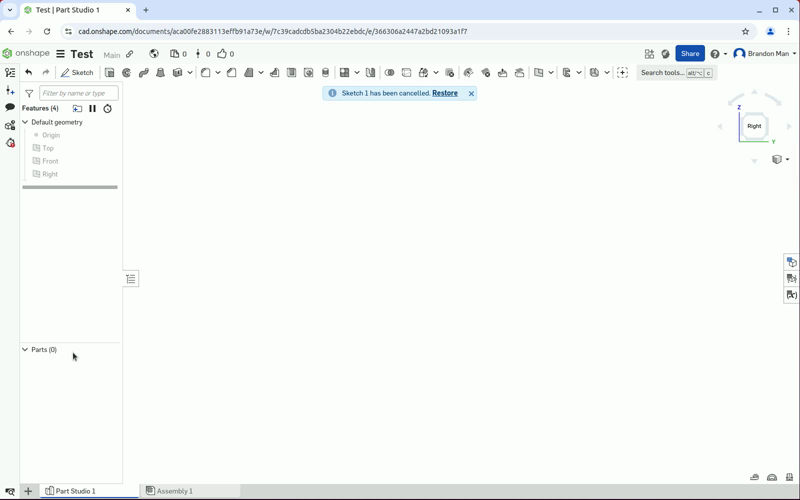
key(shift+s)
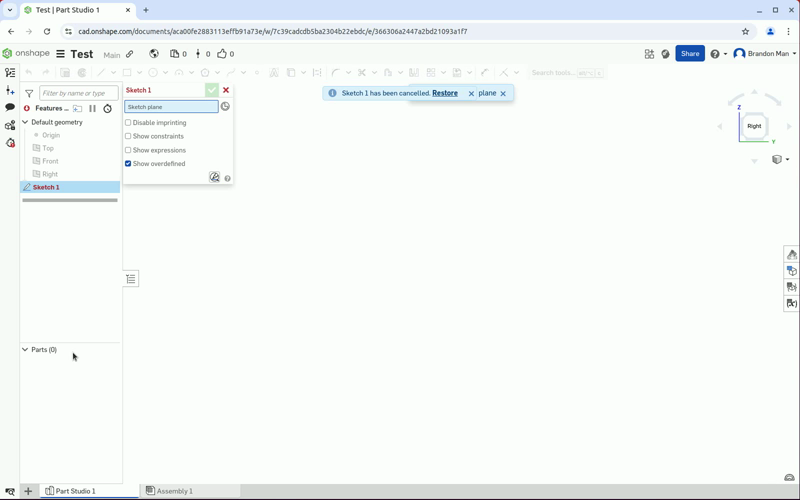
mouse_move(73, 176)
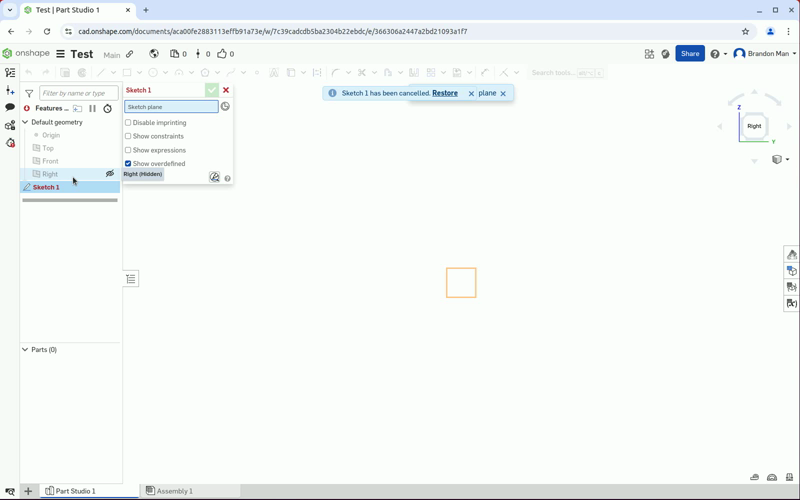
click(73, 176)
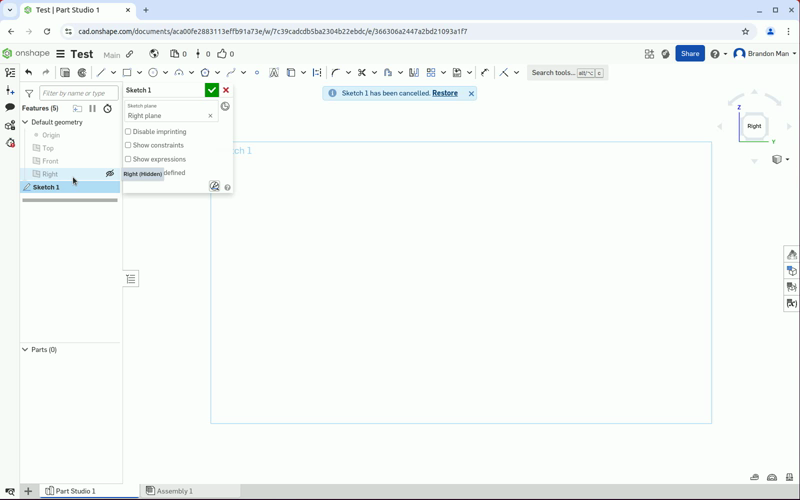
mouse_move(73, 352)
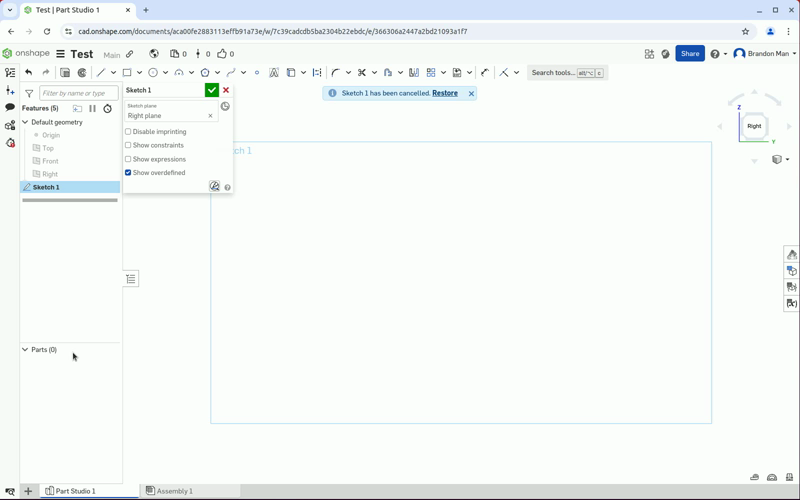
key(y)
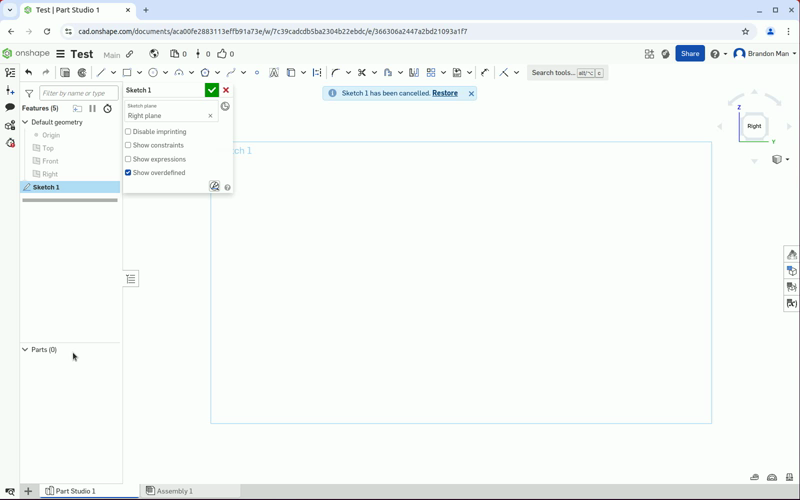
key(l)
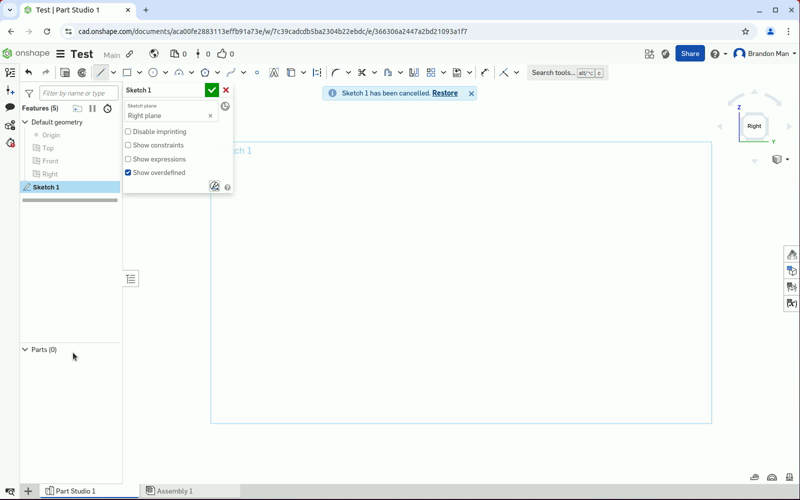
key_down(shift)
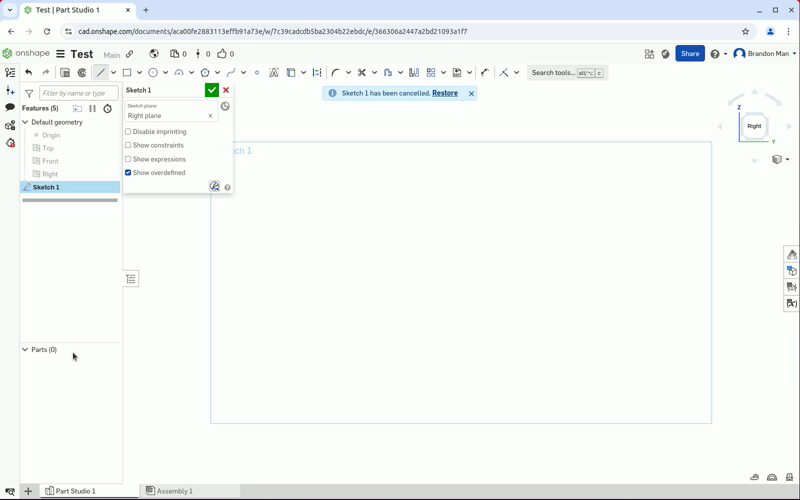
mouse_move(450, 330)
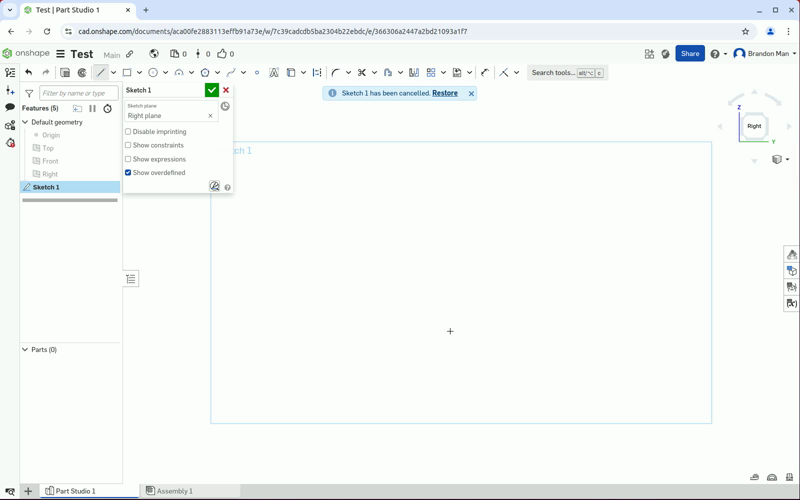
click(450, 330)
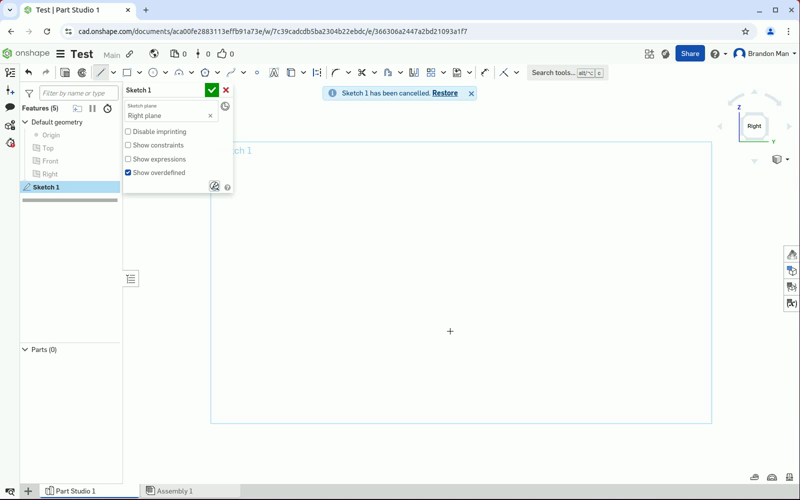
key_up(shift)
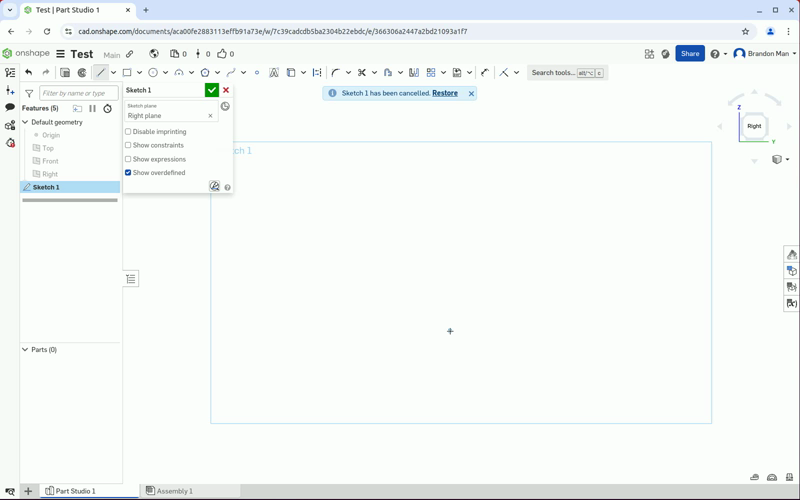
key_down(shift)
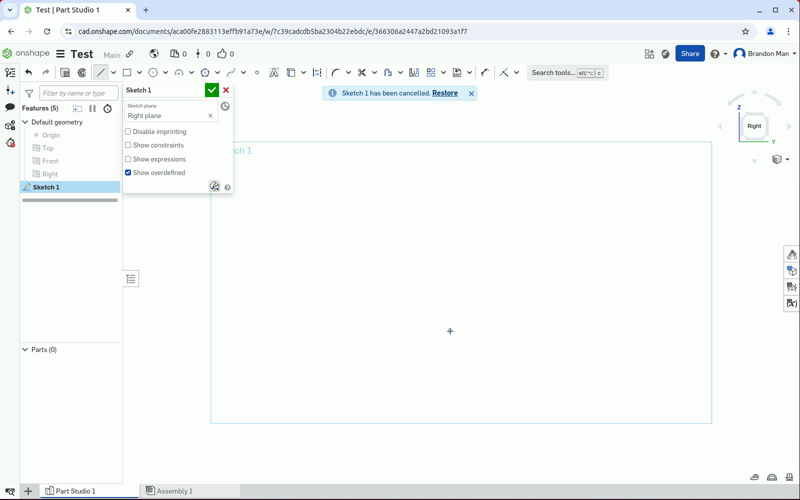
mouse_move(480, 330)
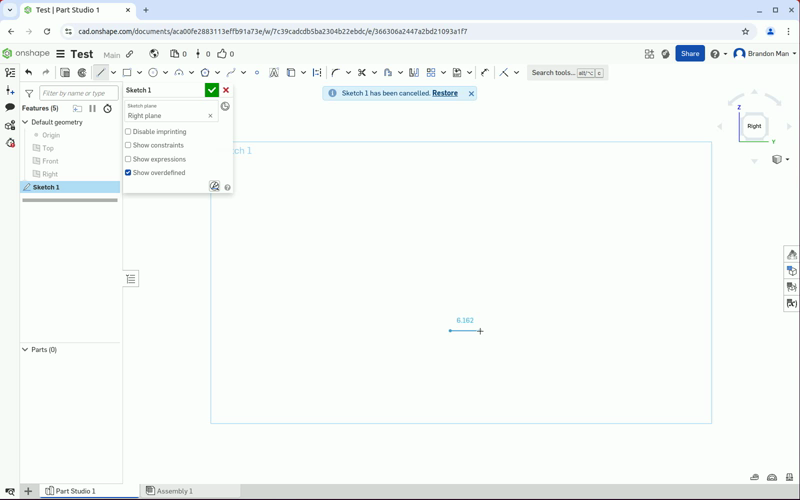
mouse_move(452, 330)
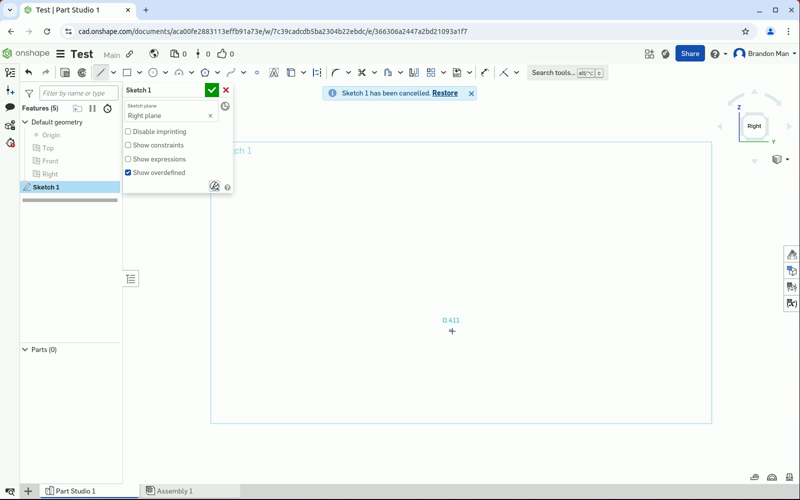
scroll(6)
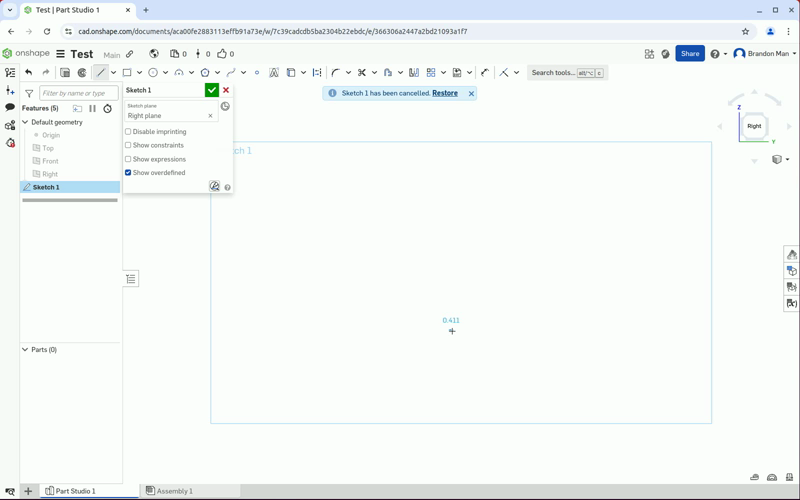
scroll(6)
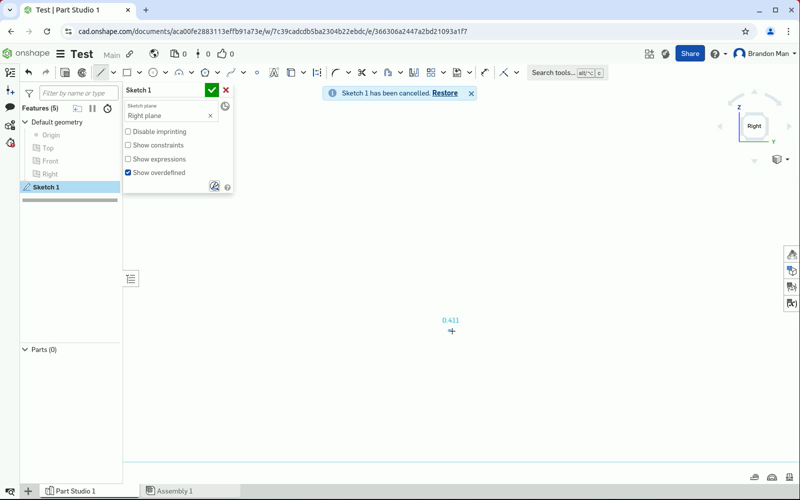
scroll(6)
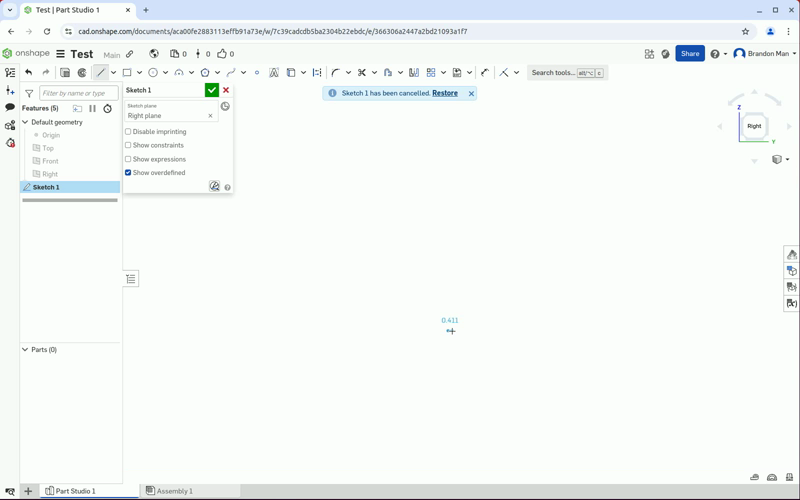
scroll(6)
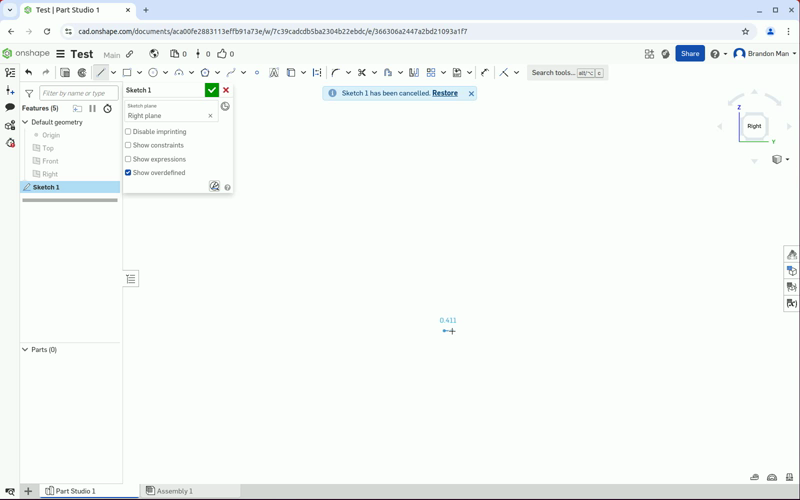
scroll(6)
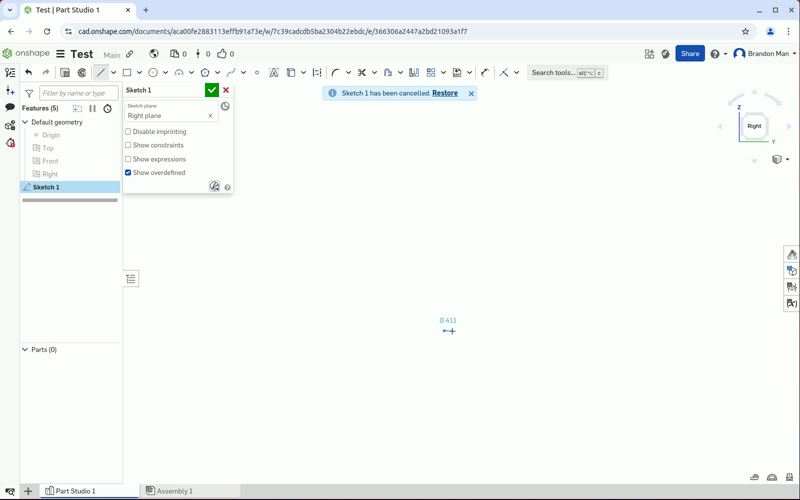
scroll(6)
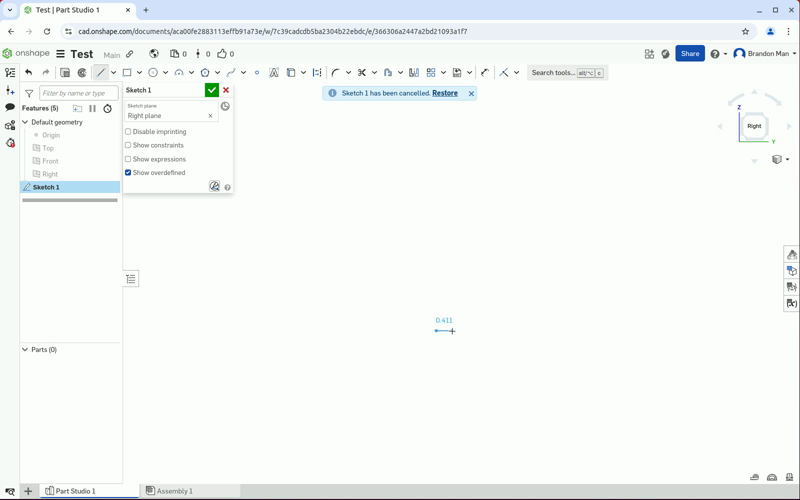
scroll(6)
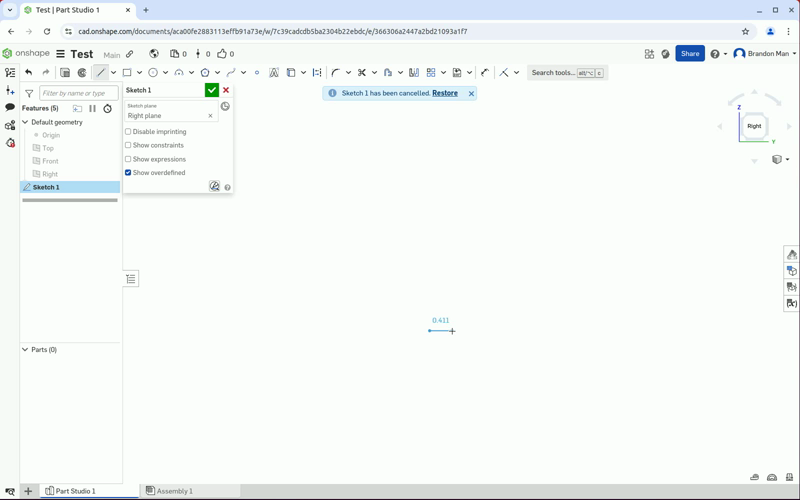
click(452, 330)
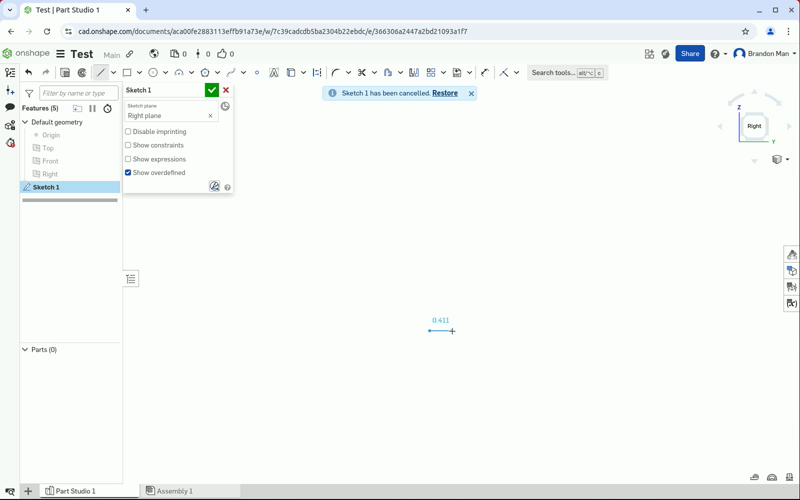
scroll(-6)
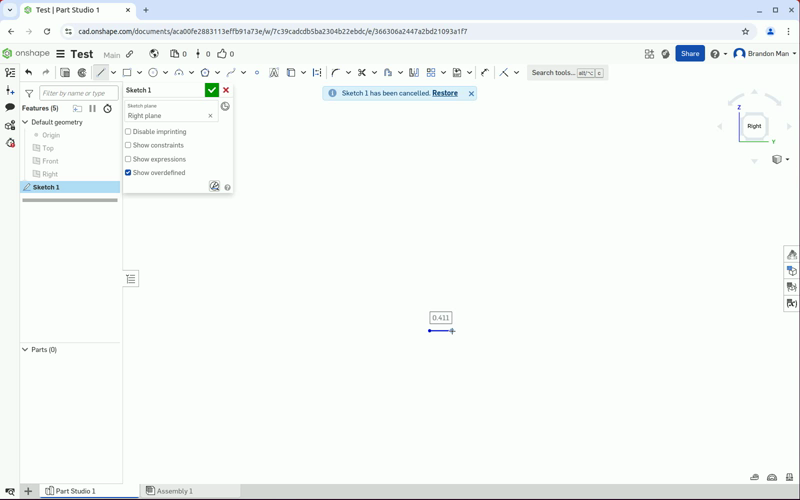
scroll(-6)
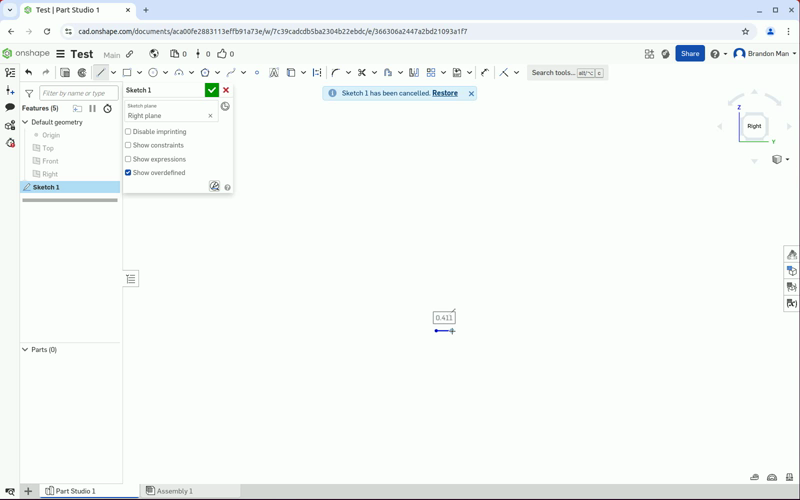
scroll(-6)
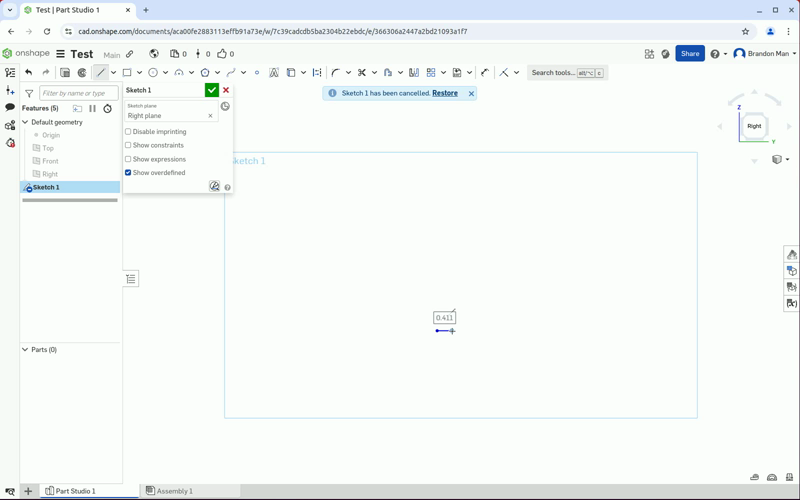
scroll(-6)
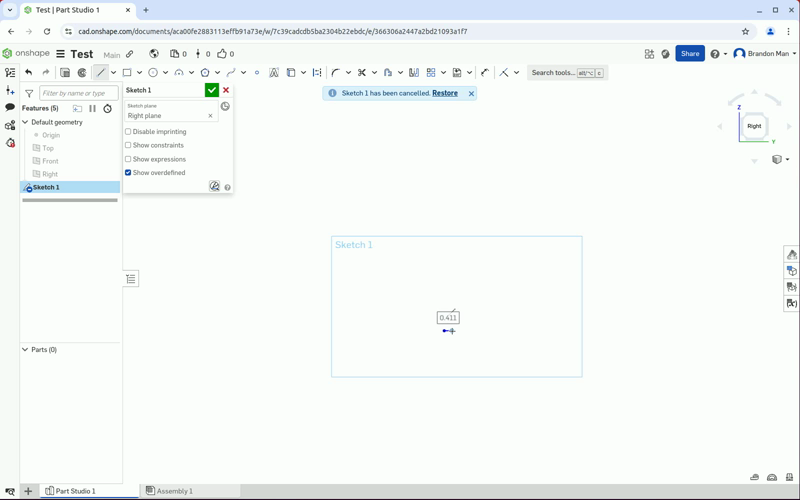
scroll(-6)
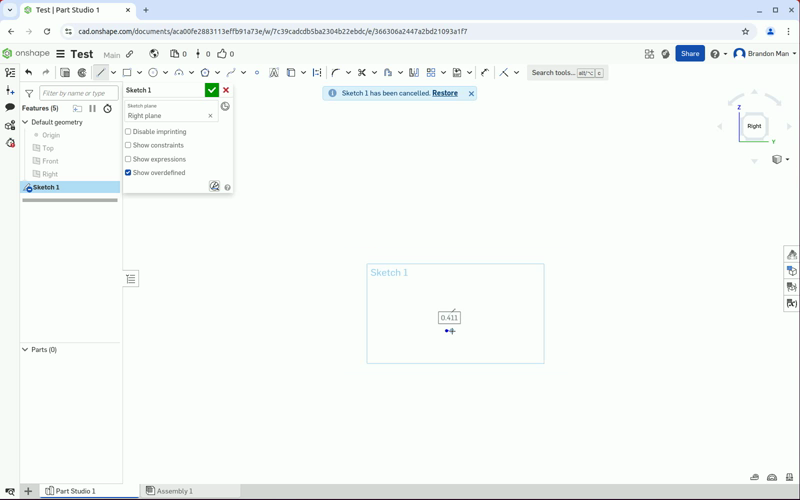
scroll(-6)
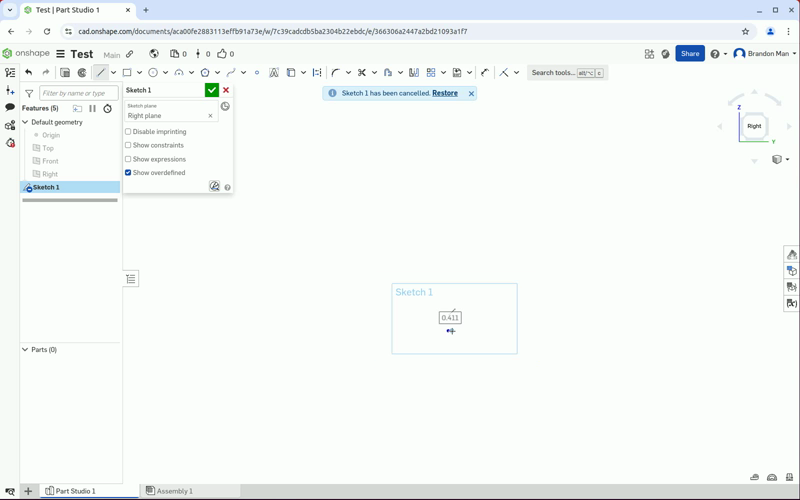
scroll(-6)
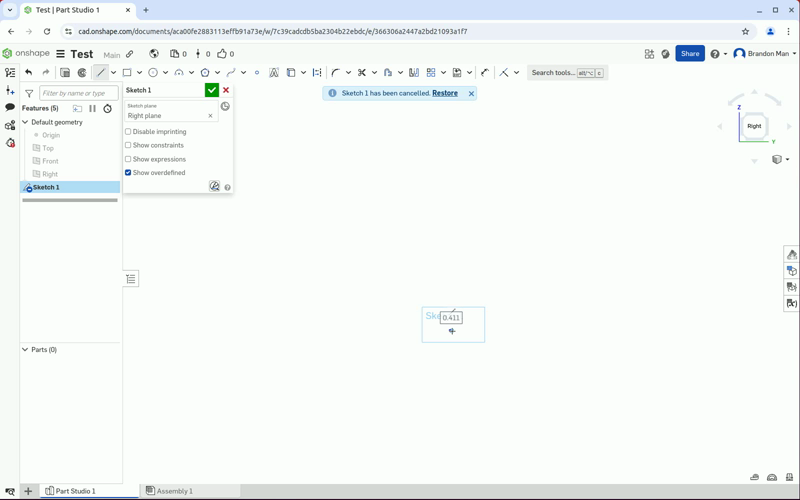
key_up(shift)
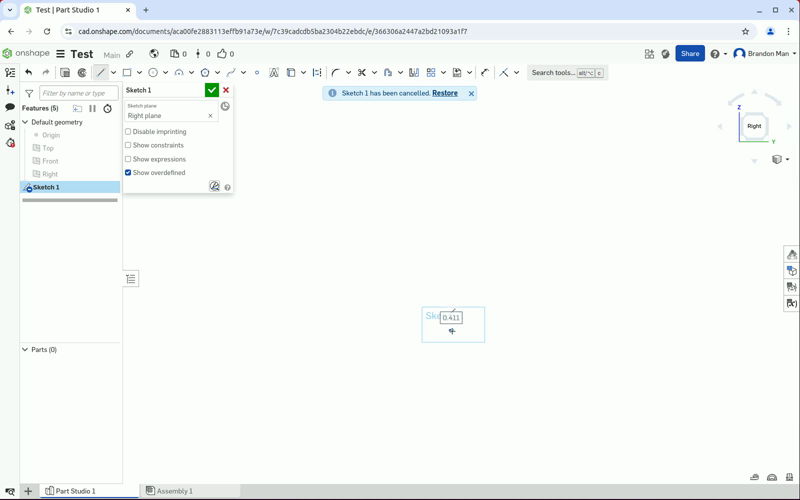
key(esc)
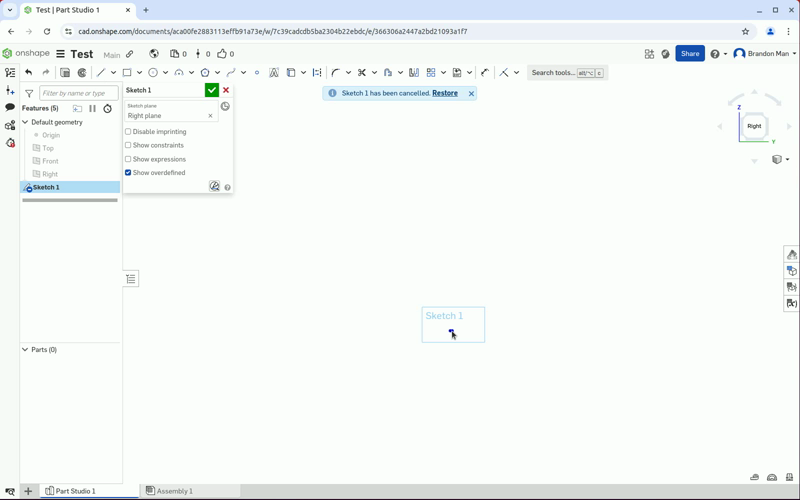
key(a)
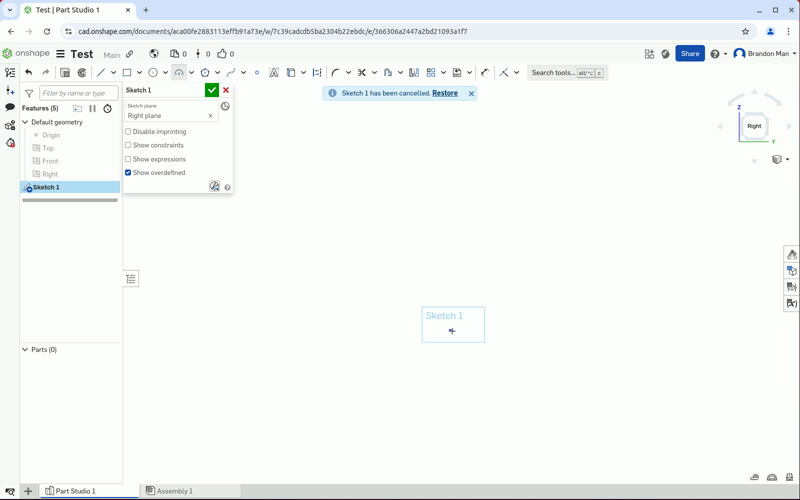
mouse_move(452, 330)
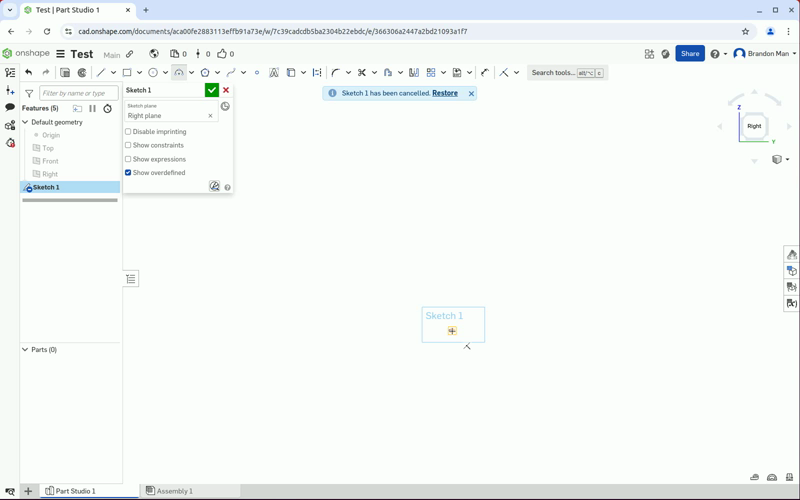
scroll(6)
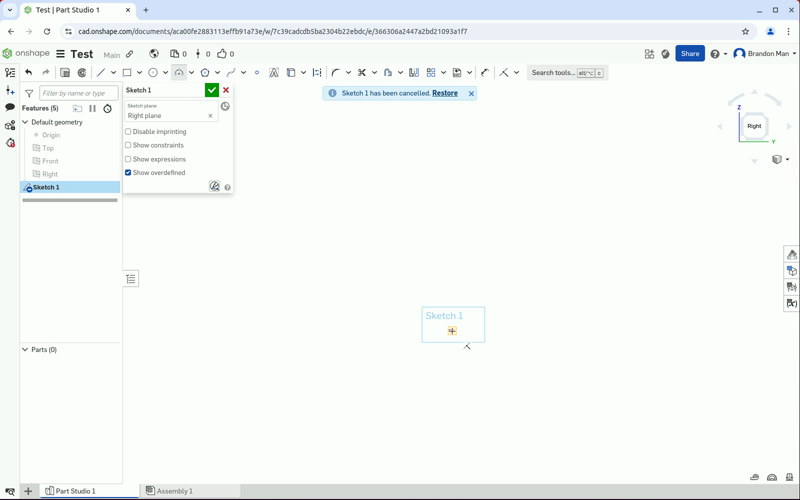
scroll(6)
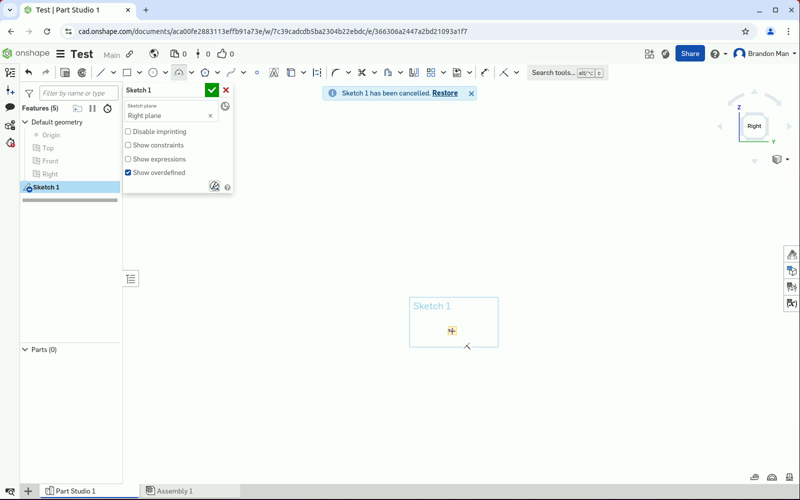
scroll(6)
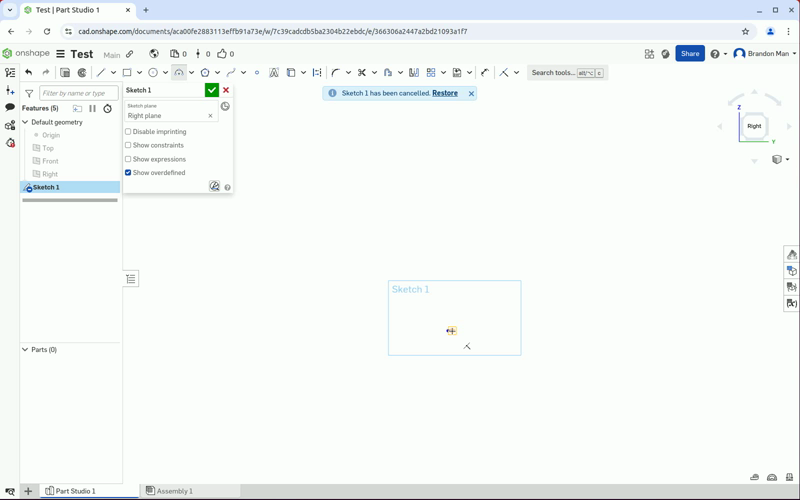
scroll(6)
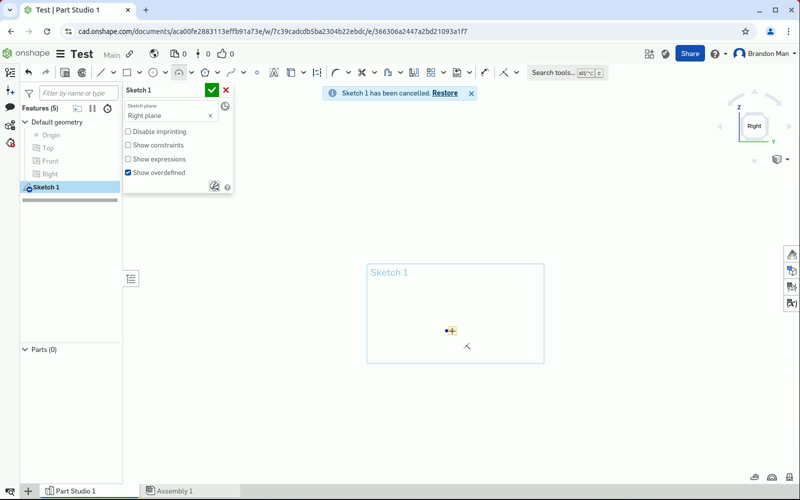
scroll(6)
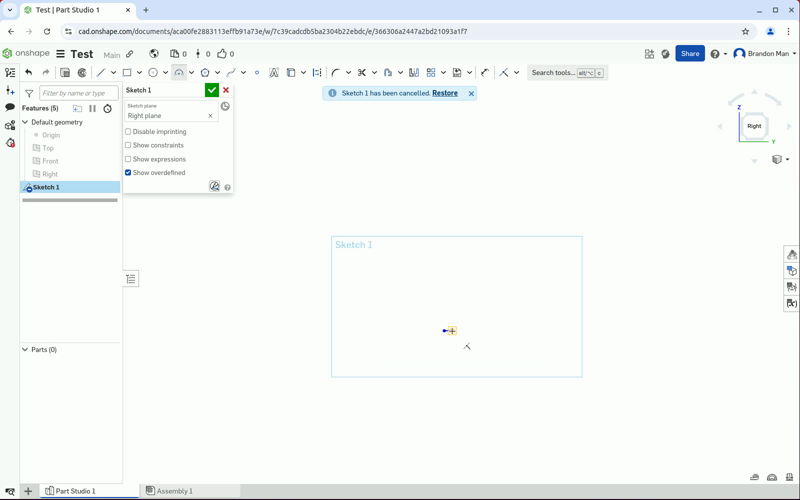
scroll(6)
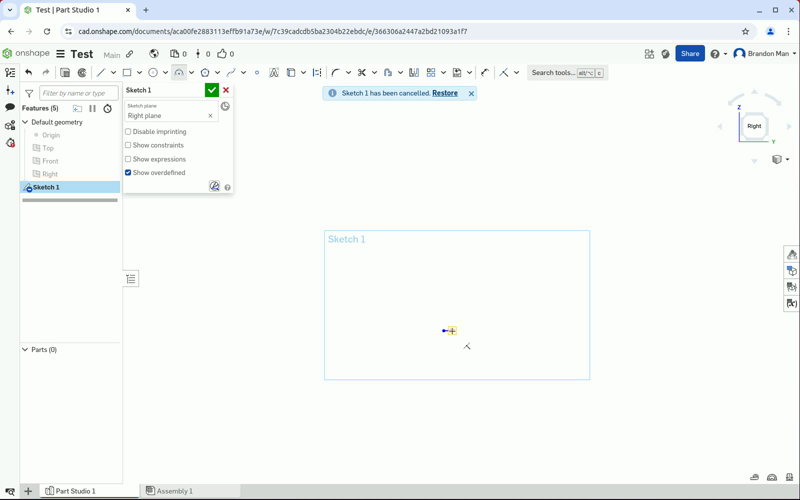
scroll(6)
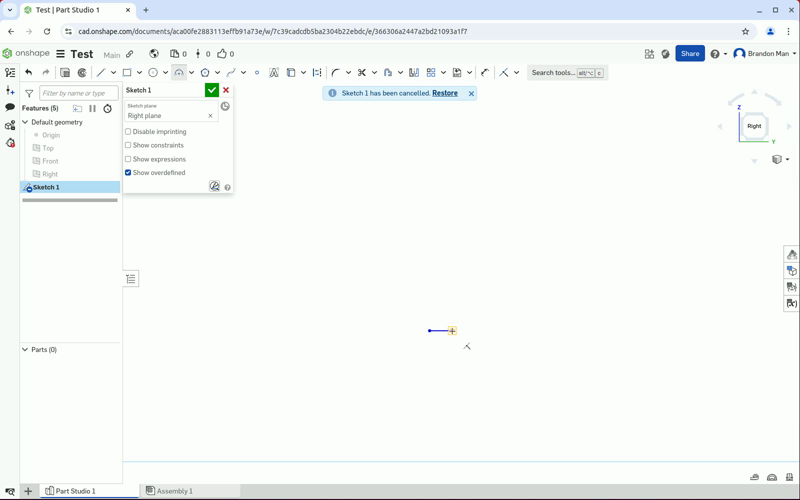
click(452, 330)
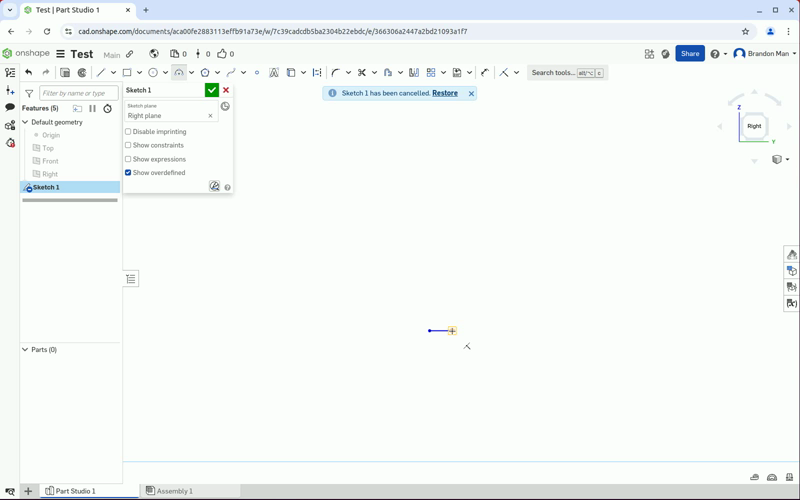
scroll(-6)
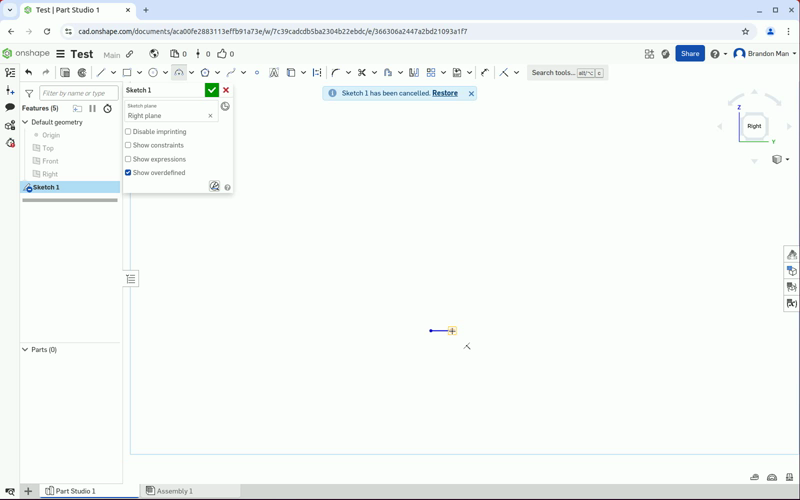
scroll(-6)
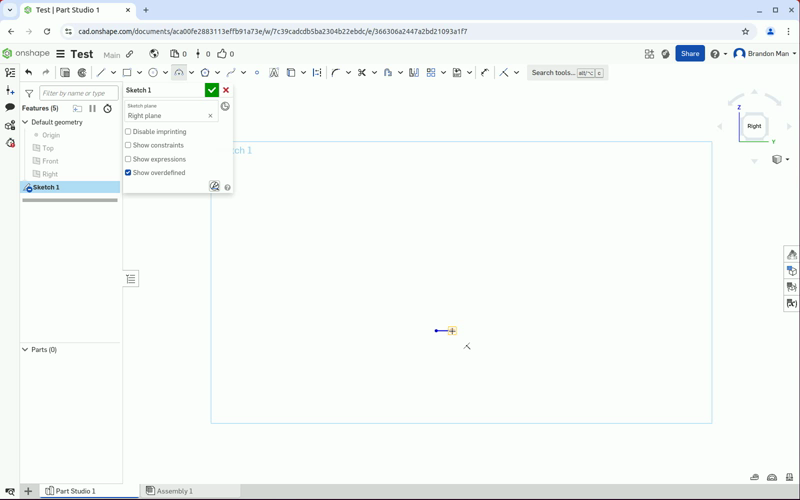
scroll(-6)
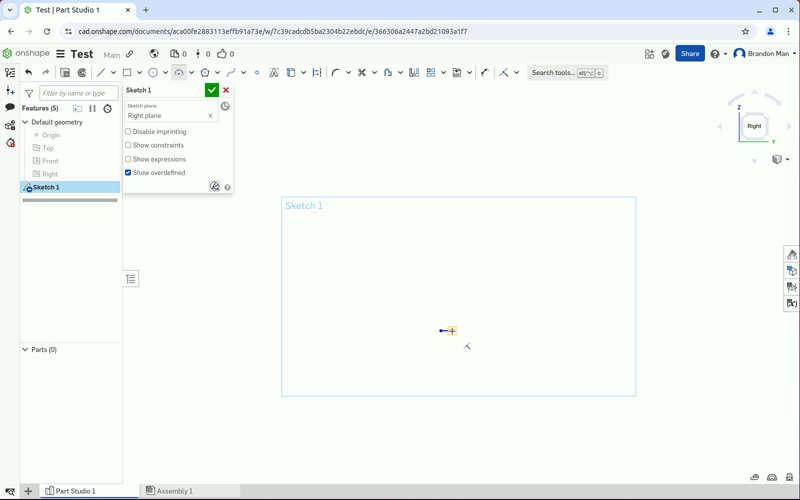
scroll(-6)
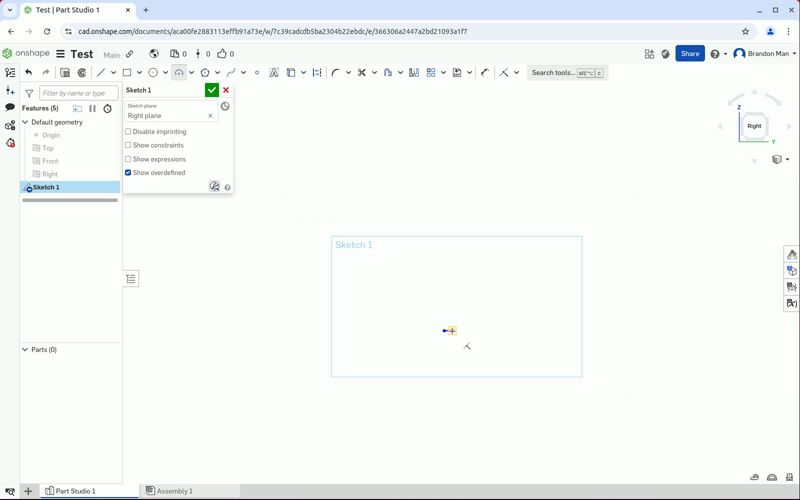
scroll(-6)
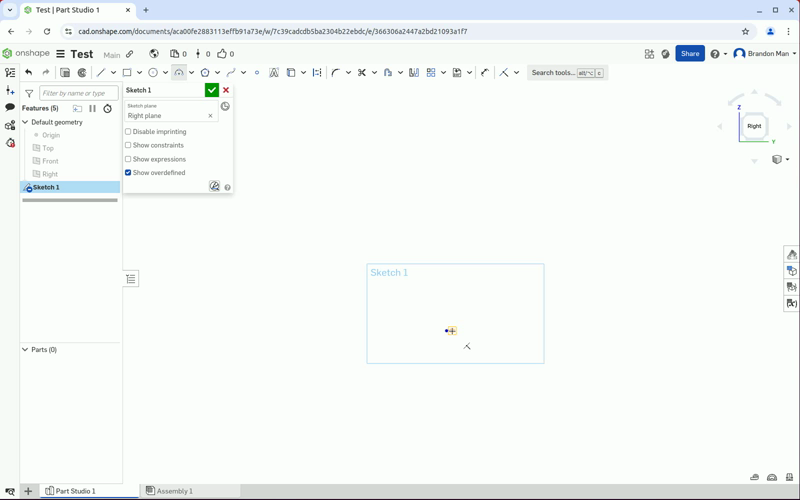
scroll(-6)
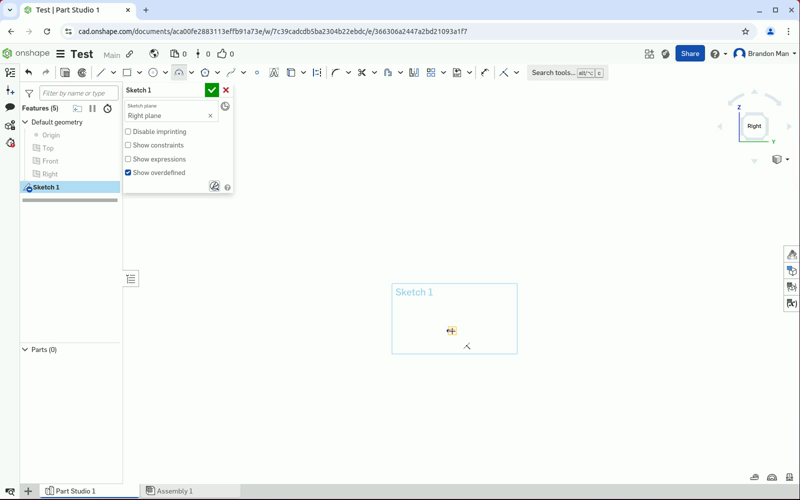
scroll(-6)
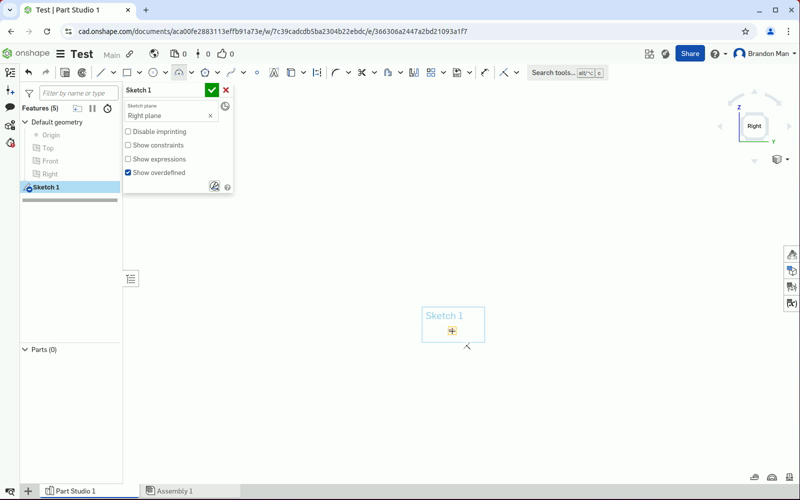
key_down(shift)
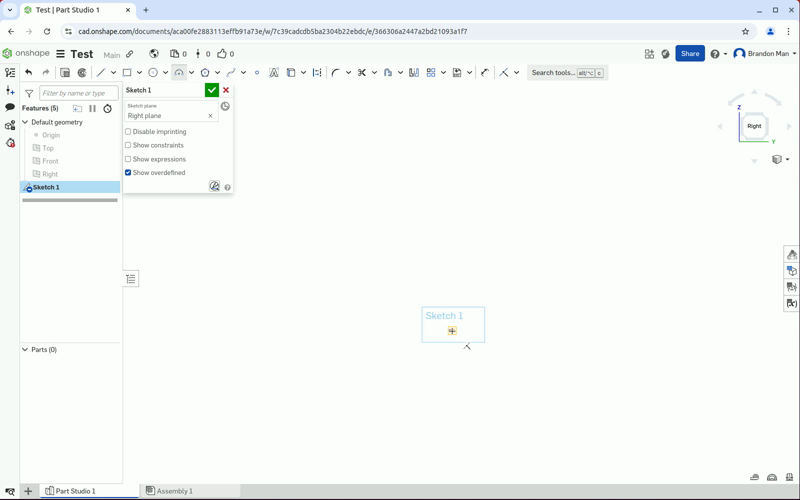
mouse_move(456, 319)
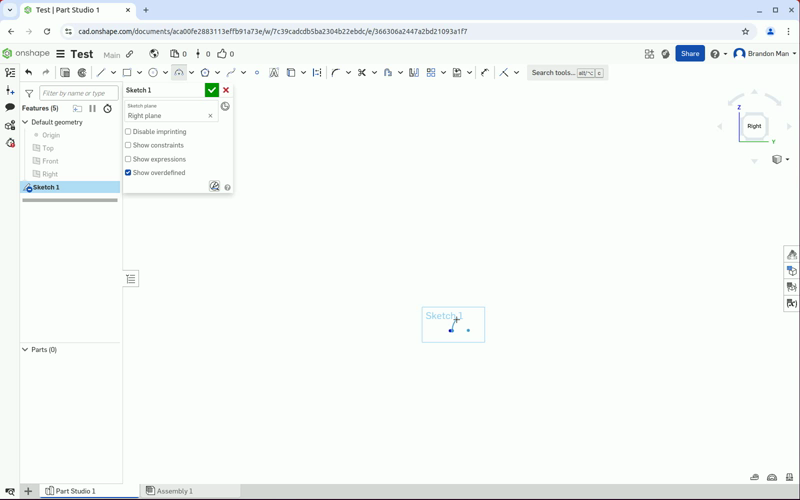
click(456, 319)
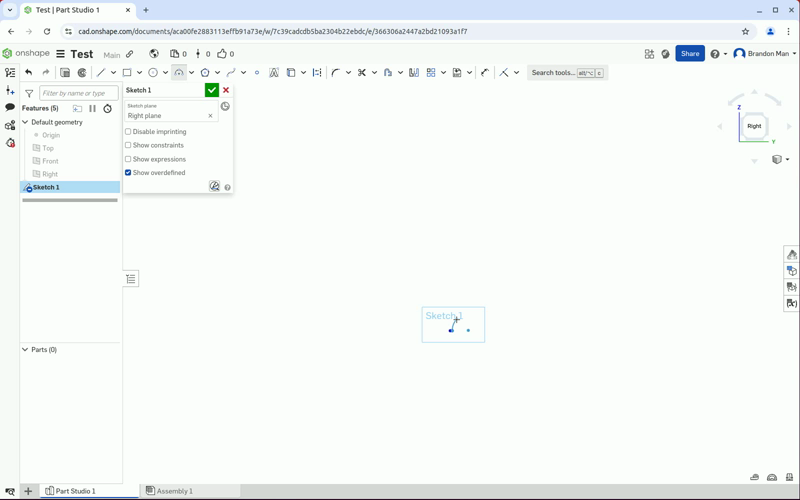
mouse_move(451, 324)
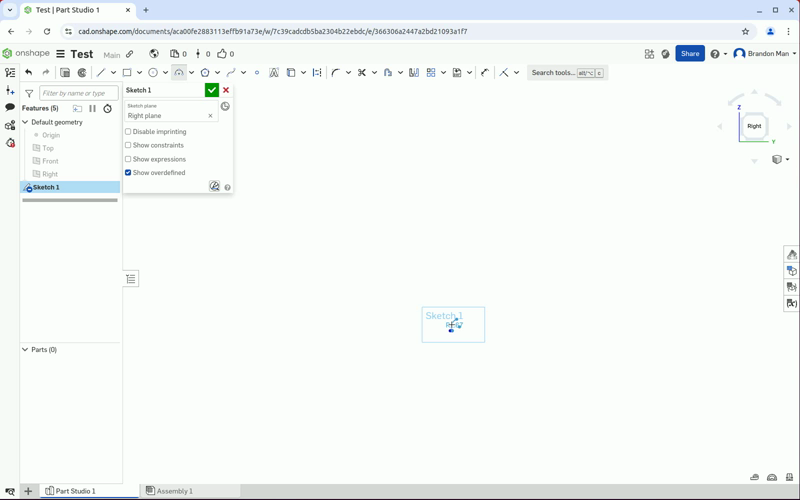
click(451, 324)
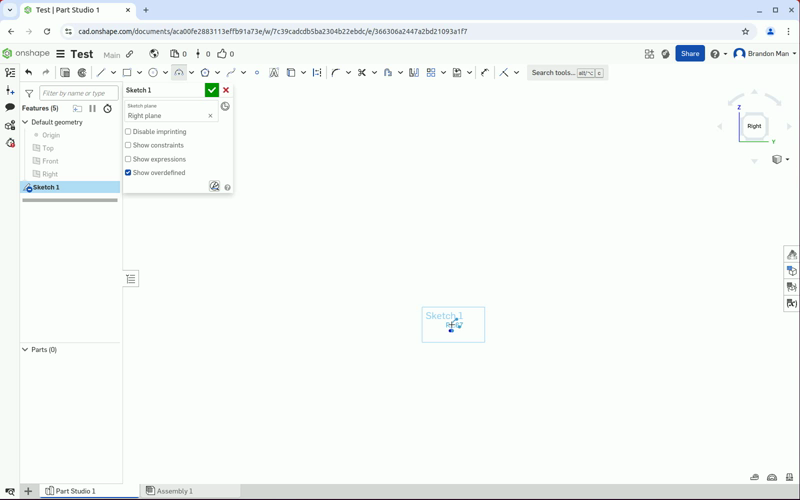
key_up(shift)
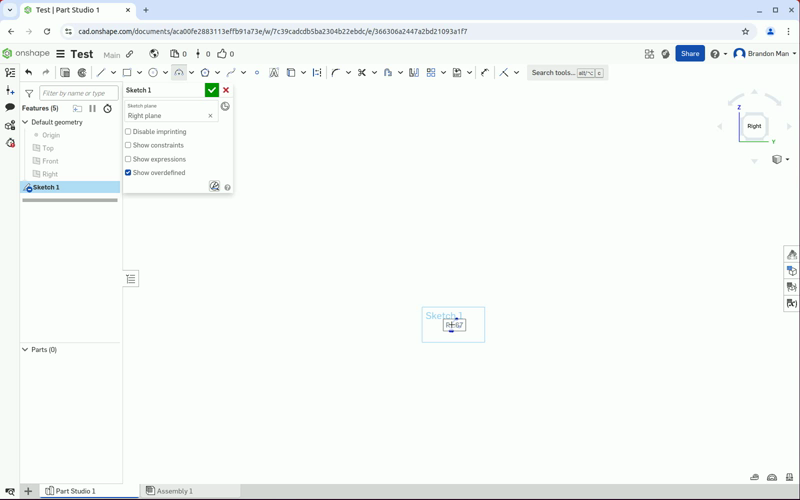
key(esc)
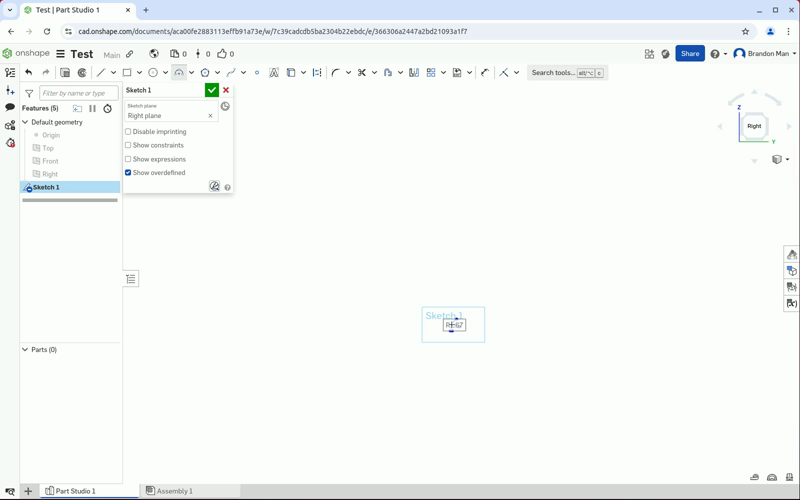
key(l)
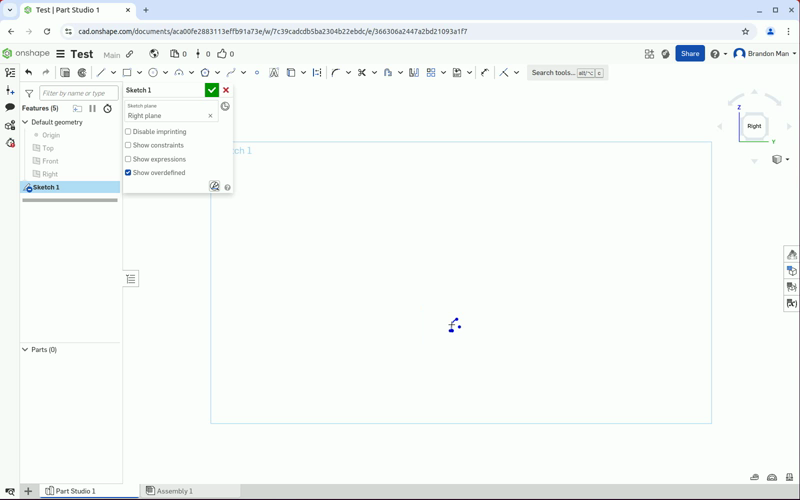
mouse_move(456, 319)
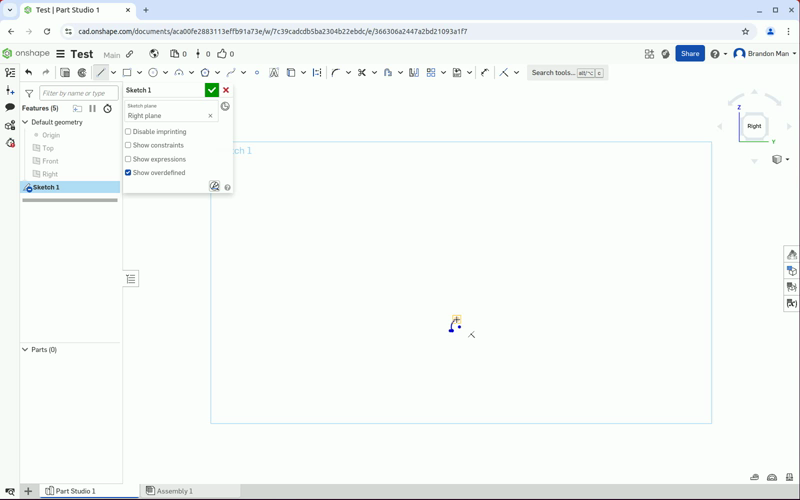
click(456, 319)
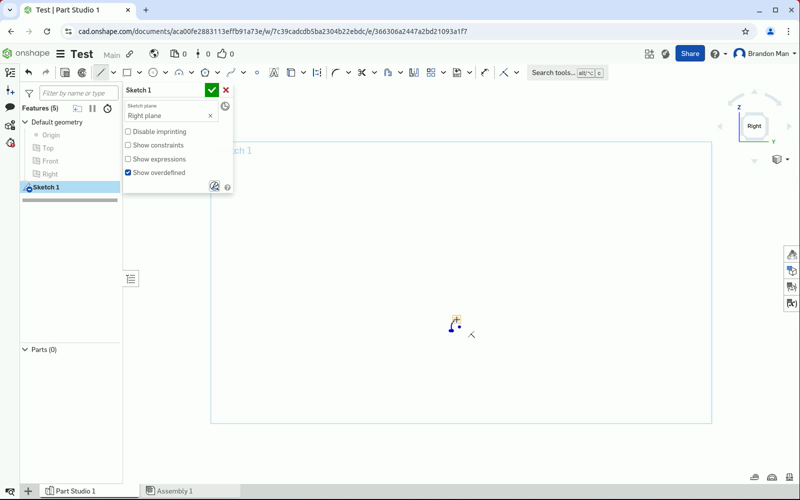
key_down(shift)
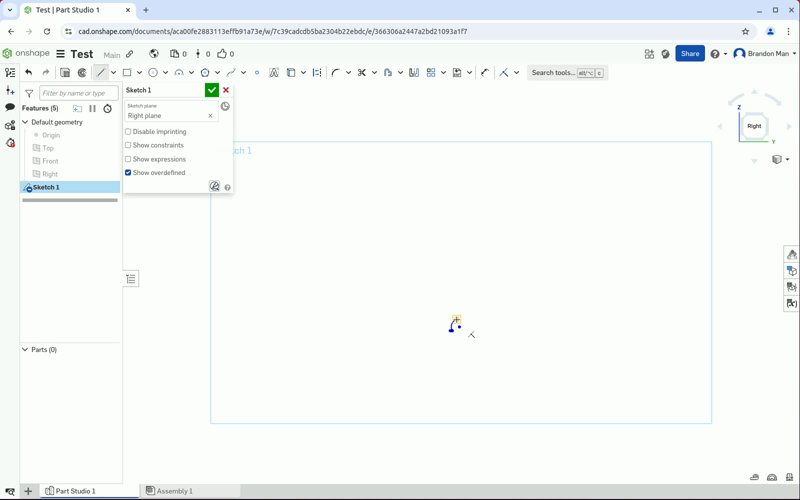
mouse_move(456, 238)
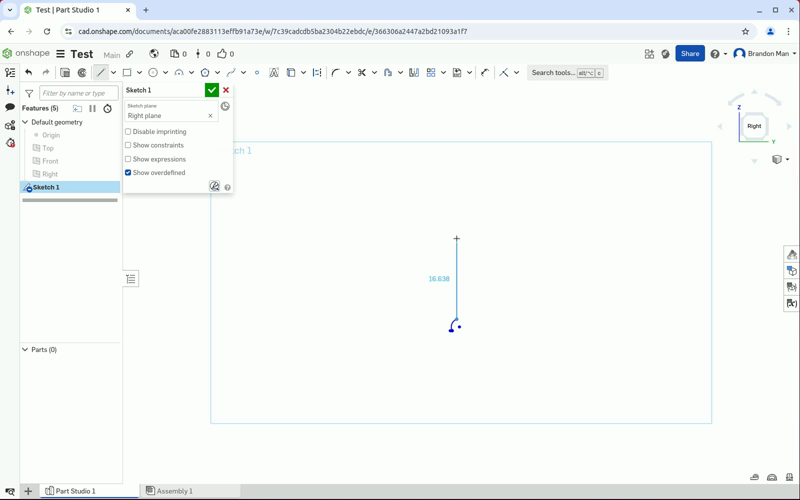
click(456, 238)
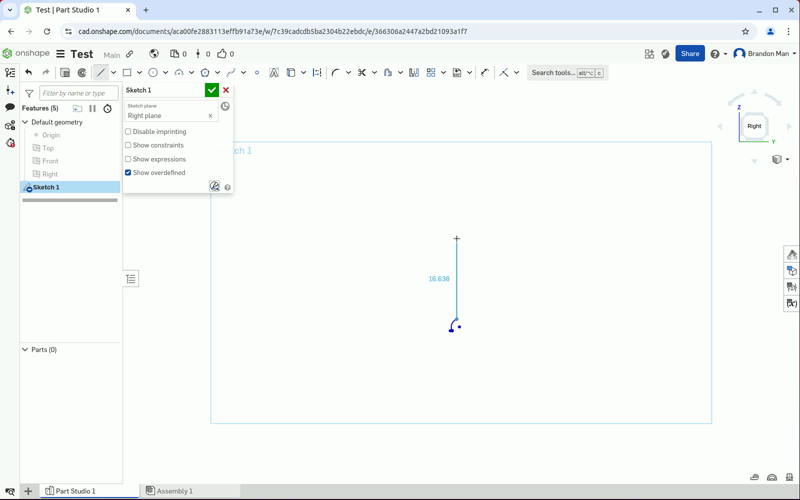
key_up(shift)
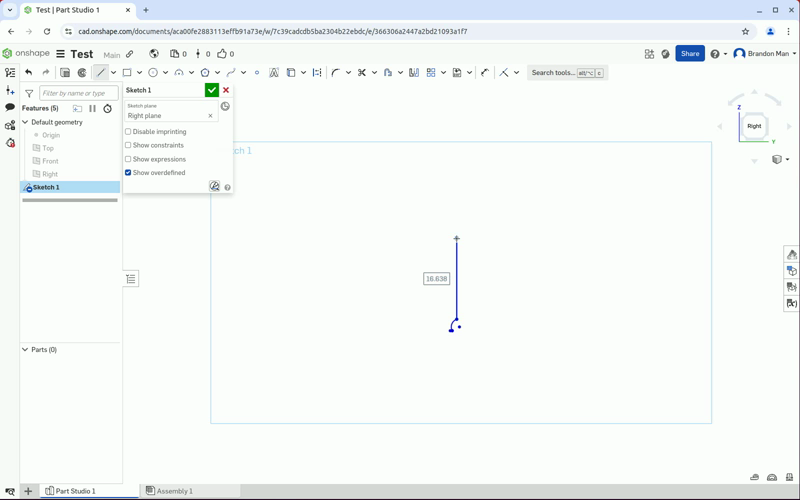
key(esc)
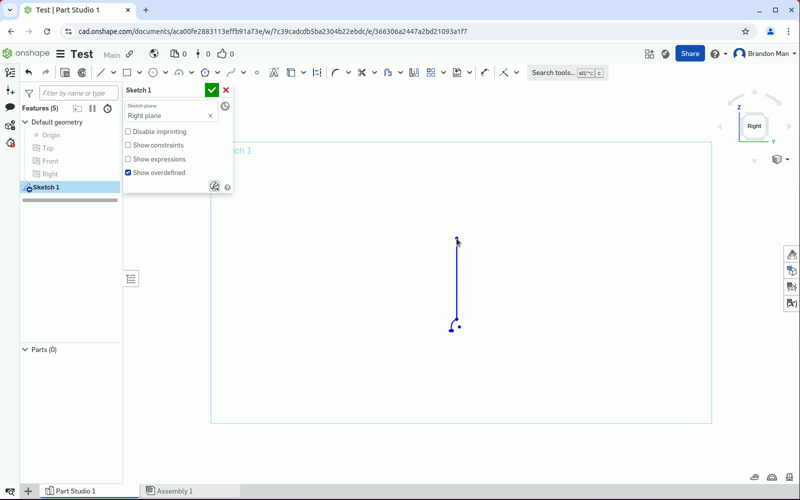
key(a)
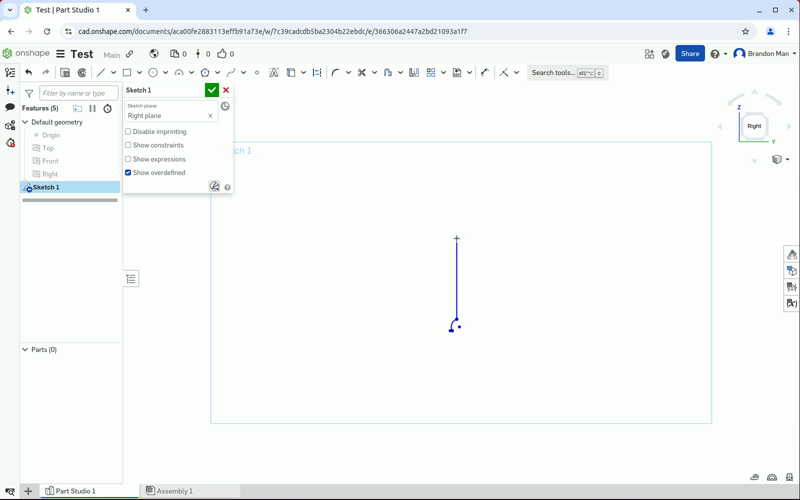
mouse_move(456, 238)
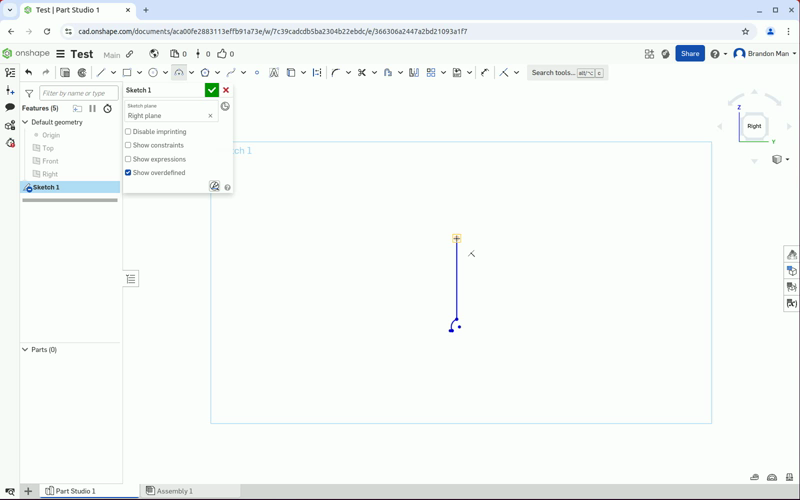
click(456, 238)
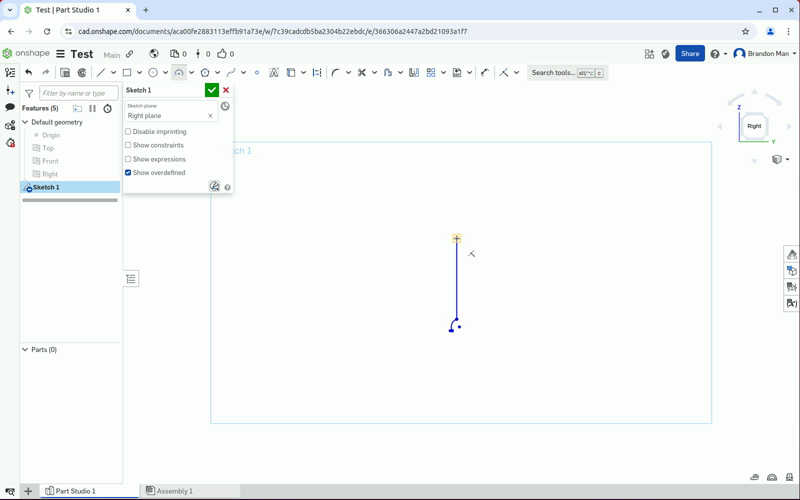
key_down(shift)
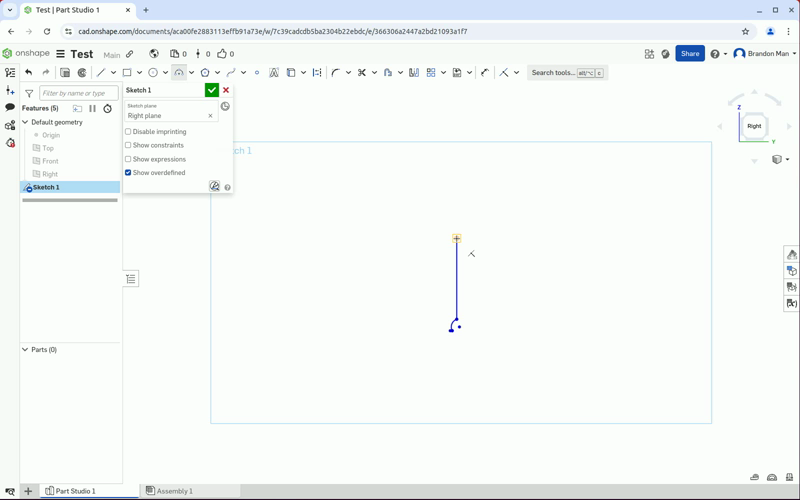
mouse_move(467, 238)
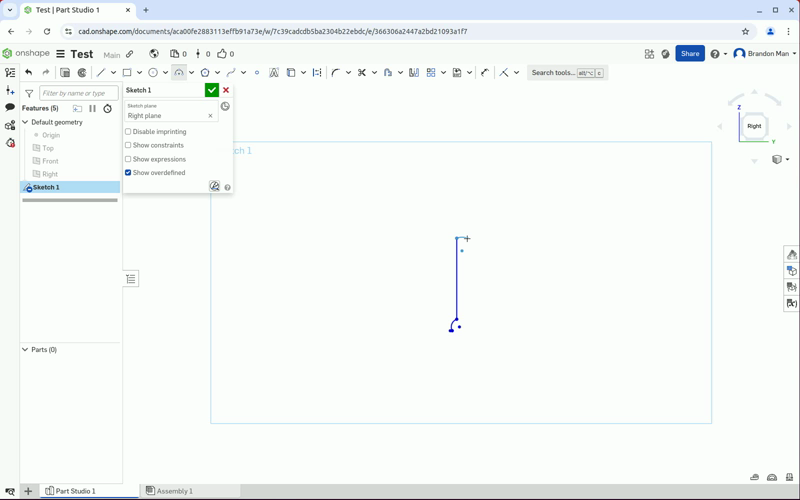
click(467, 238)
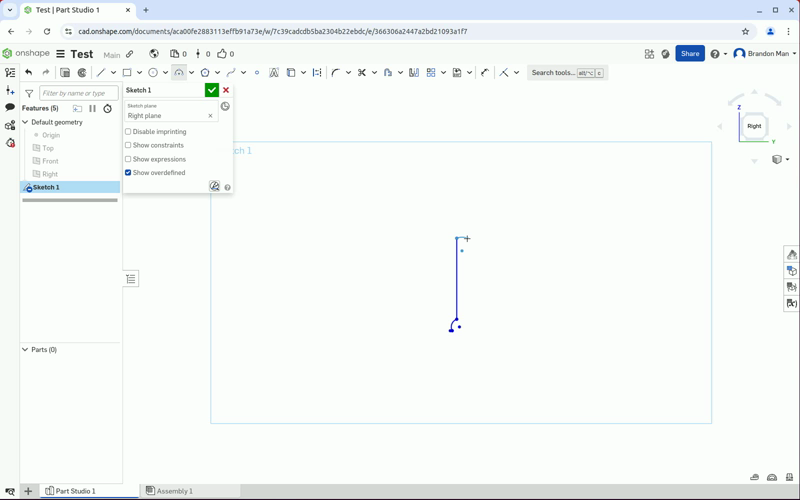
mouse_move(461, 243)
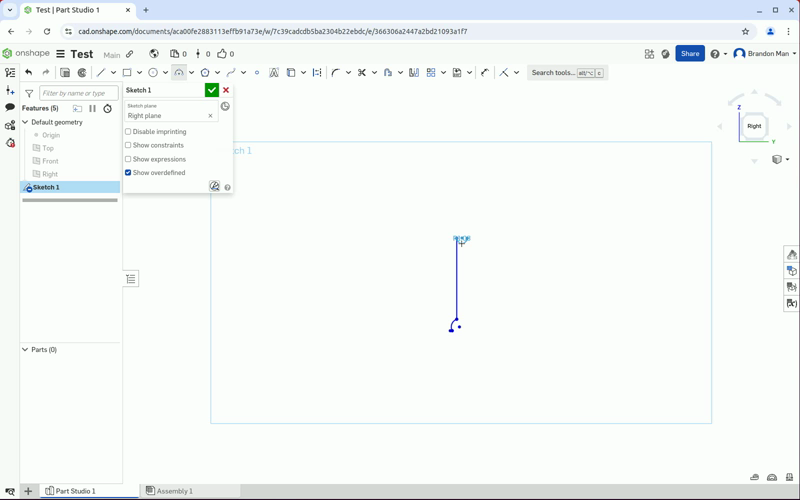
click(461, 243)
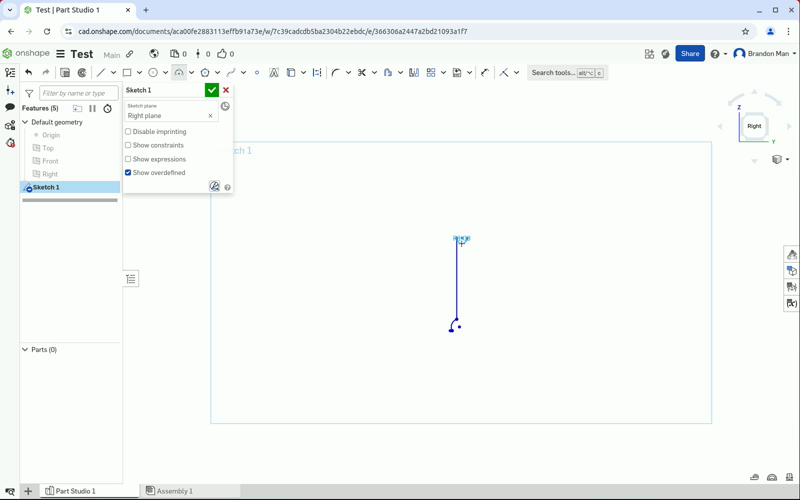
key_up(shift)
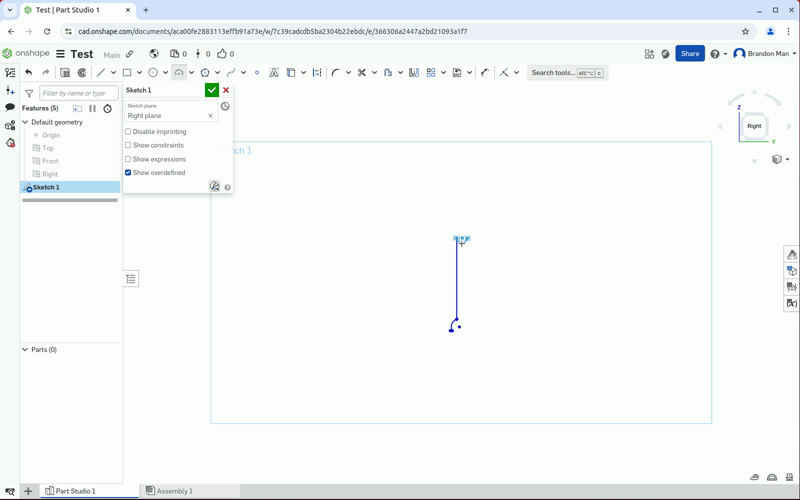
key(esc)
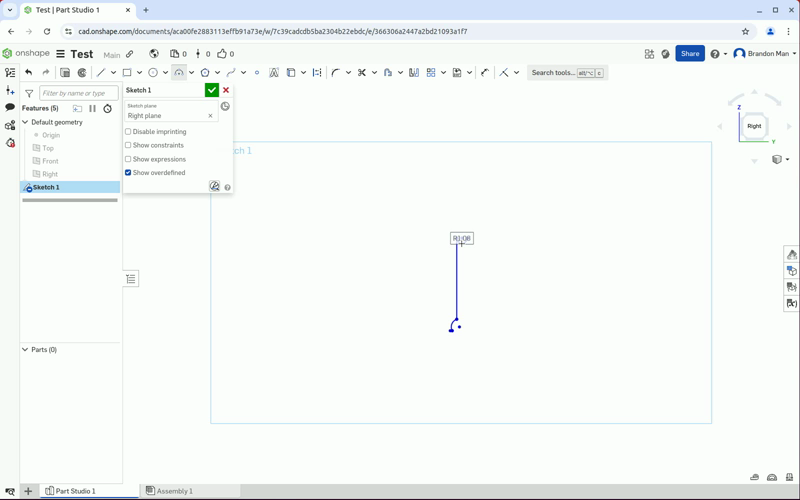
key(l)
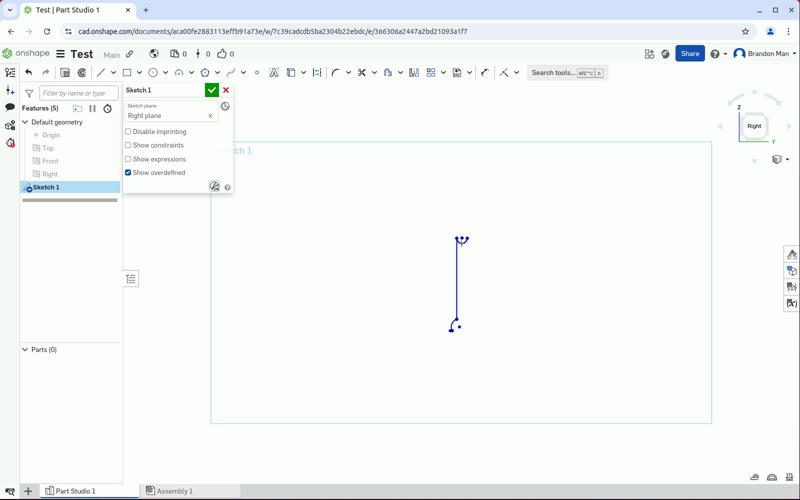
mouse_move(467, 238)
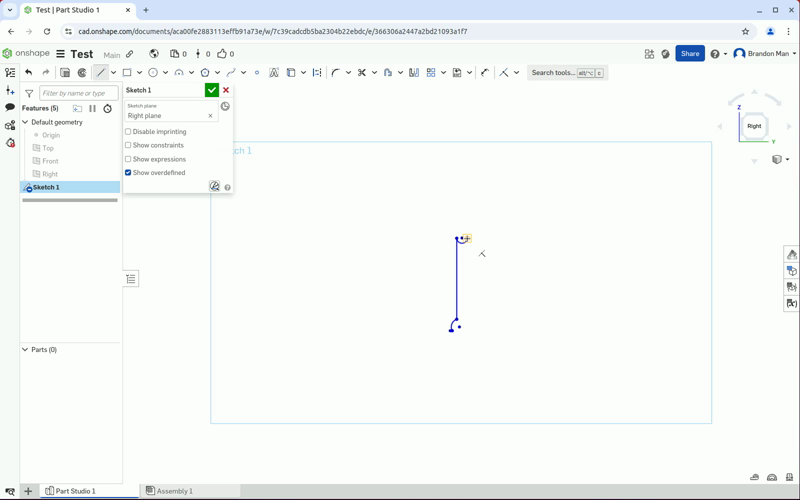
click(467, 238)
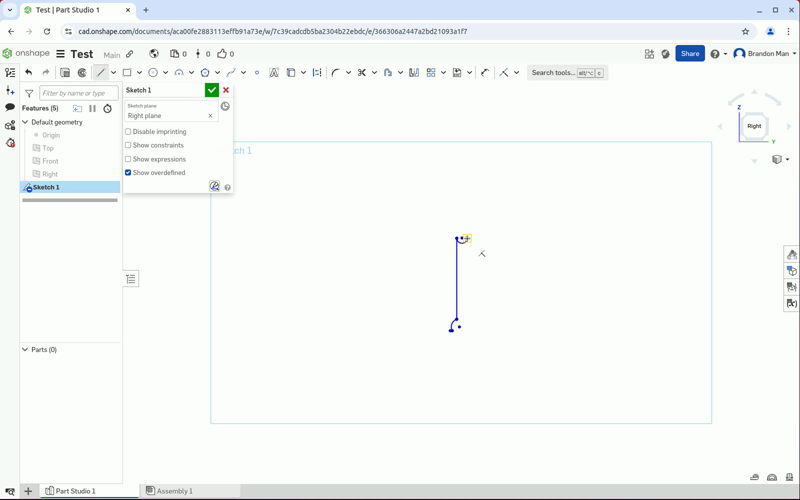
key_down(shift)
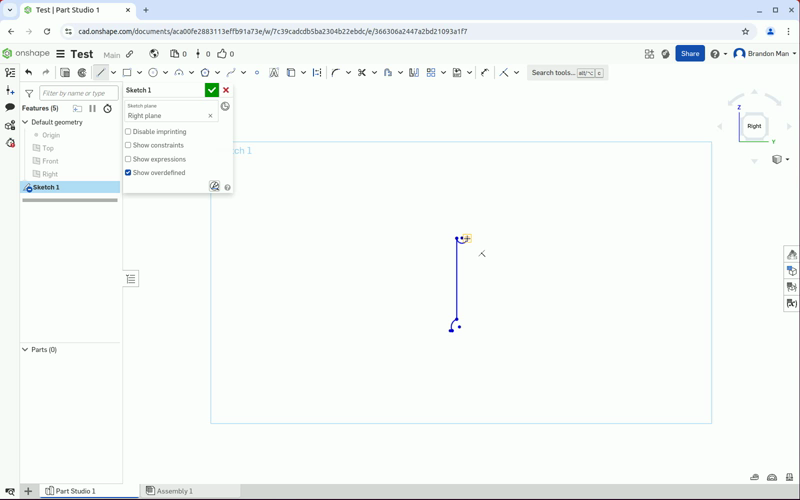
mouse_move(467, 319)
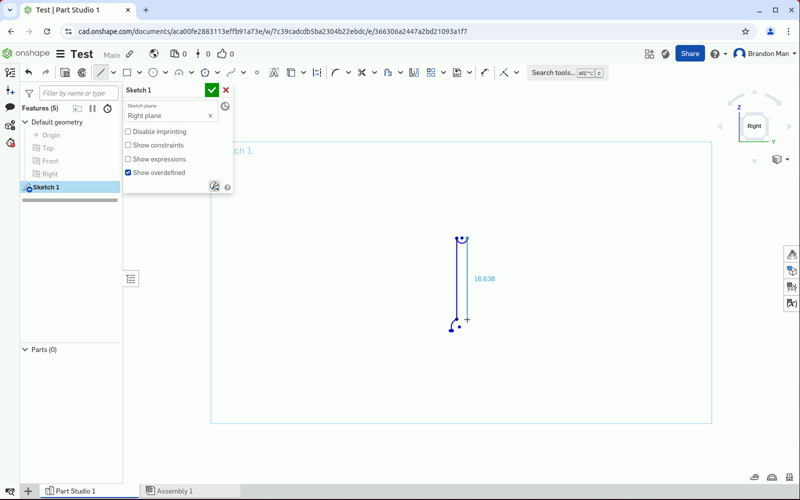
click(467, 319)
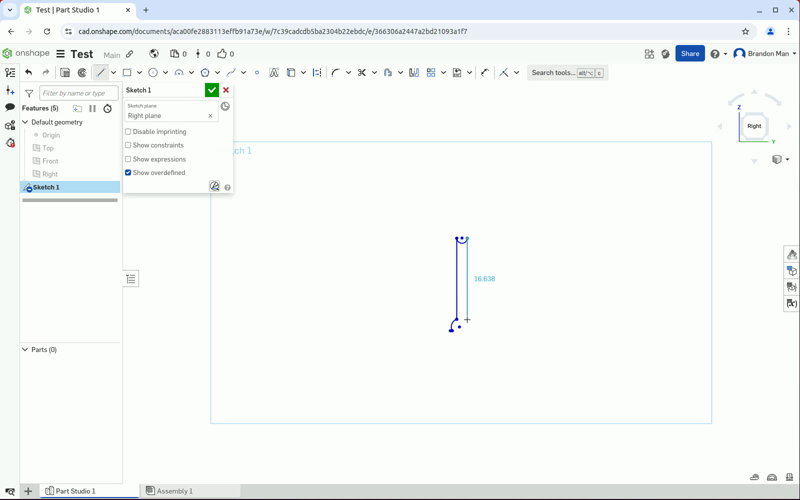
key_up(shift)
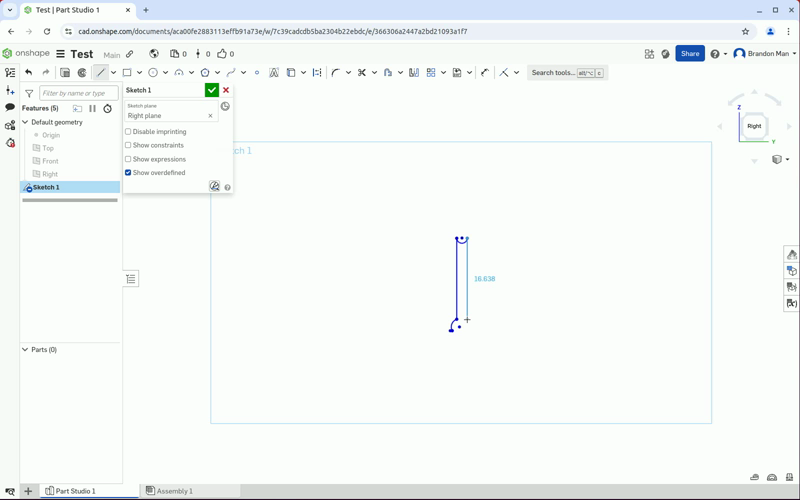
key(esc)
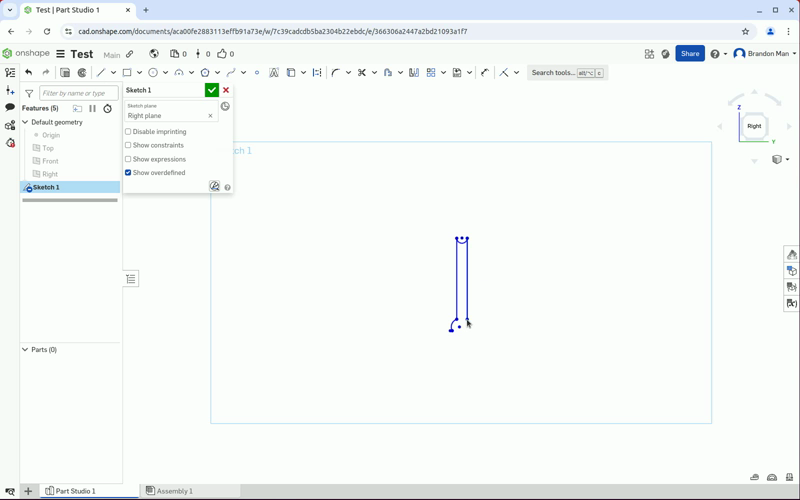
key(a)
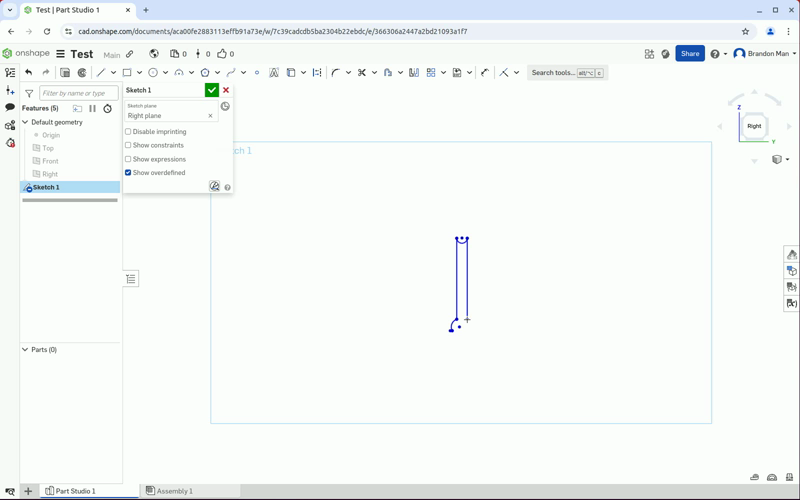
mouse_move(467, 319)
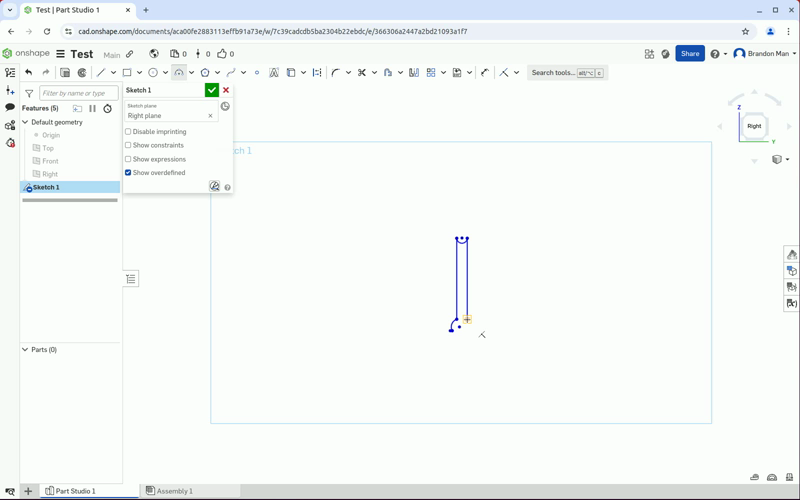
click(467, 319)
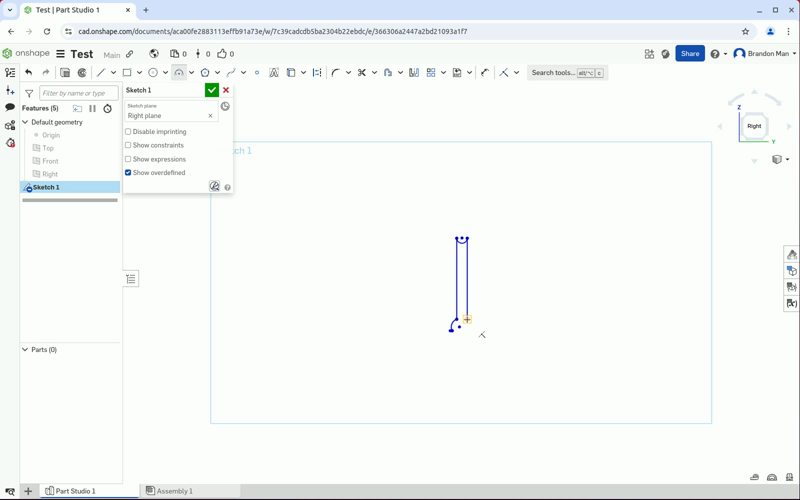
key_down(shift)
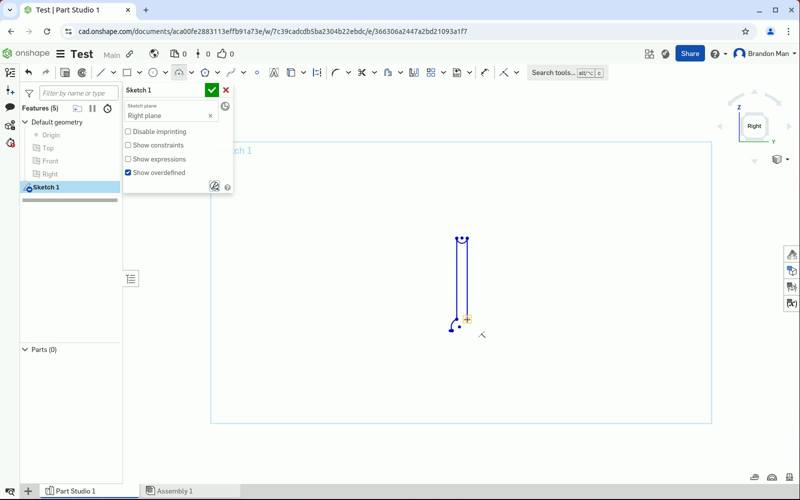
mouse_move(470, 330)
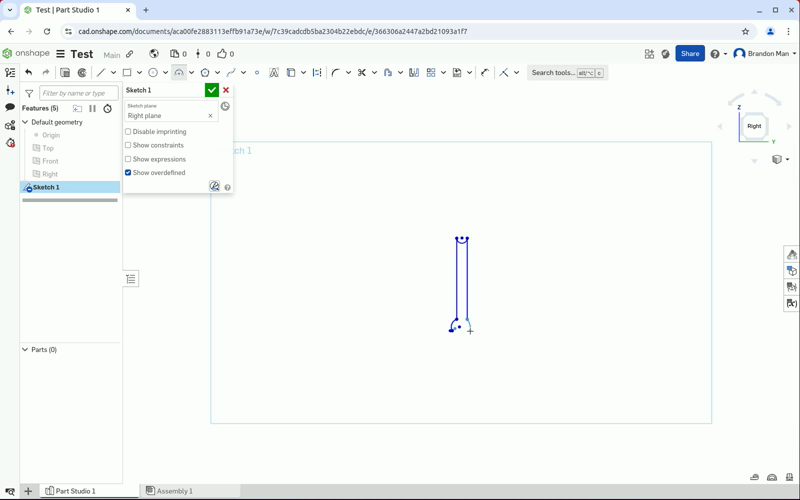
click(470, 330)
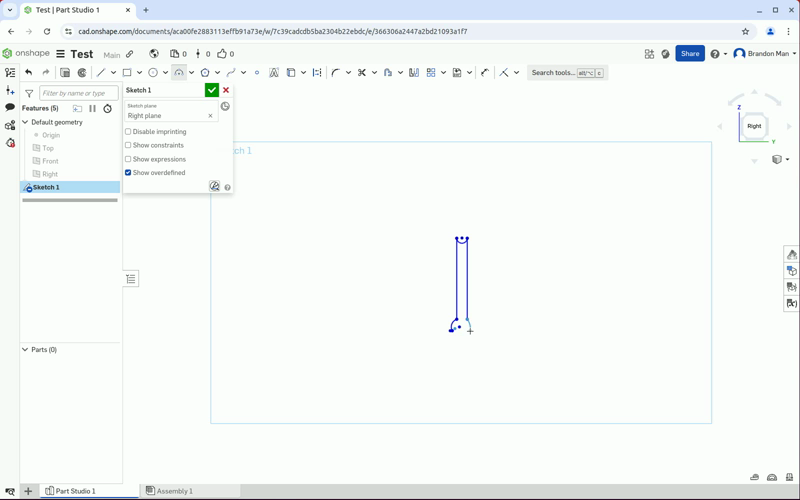
mouse_move(470, 324)
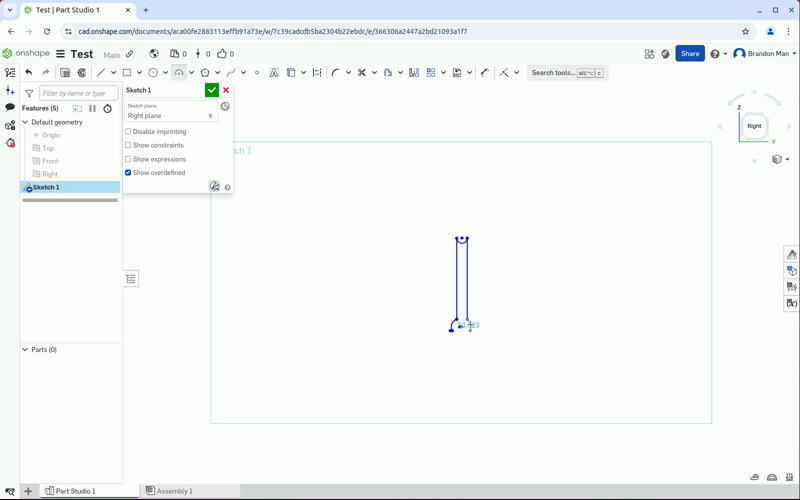
click(470, 324)
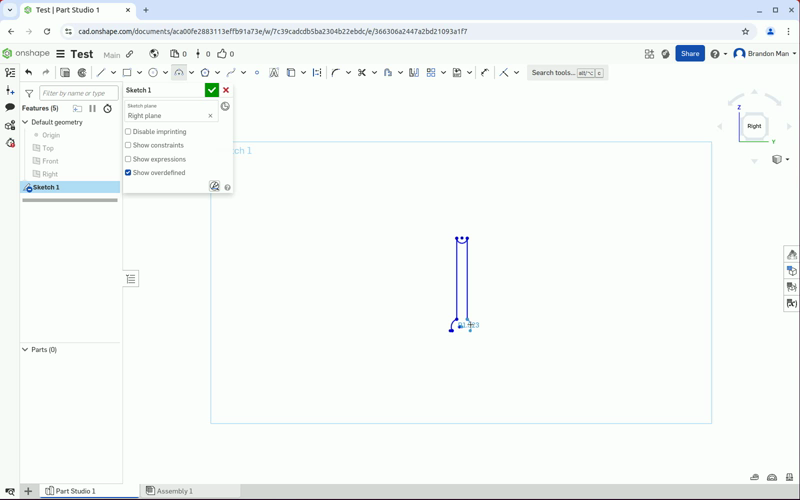
key_up(shift)
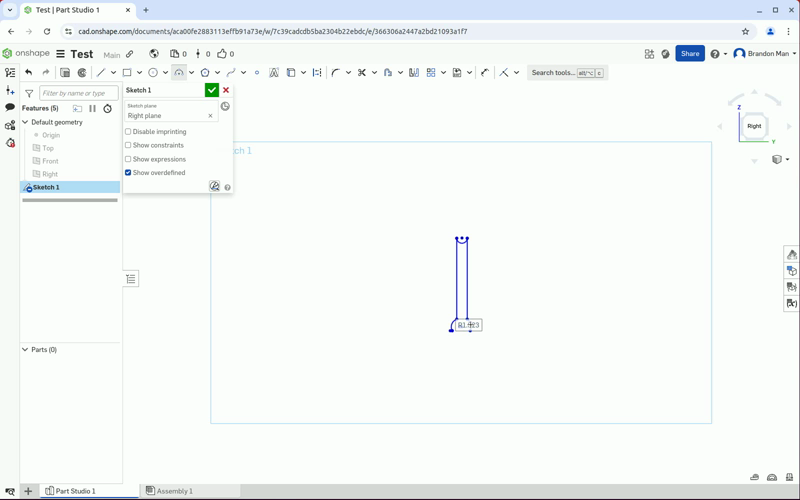
key(esc)
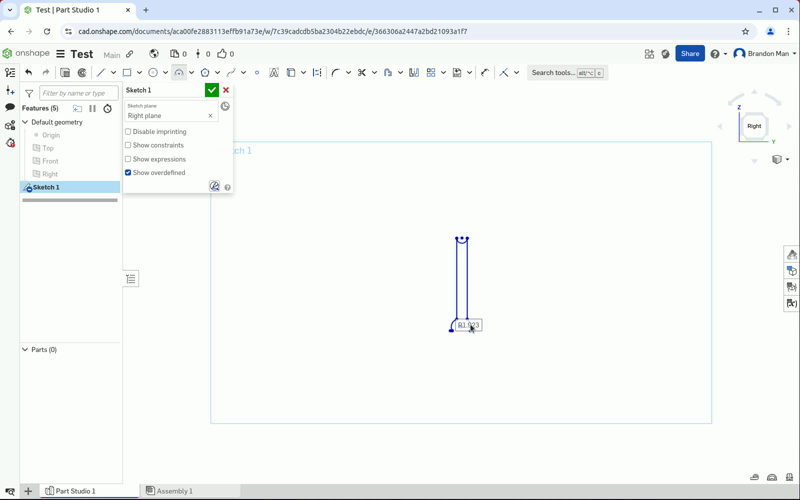
key(l)
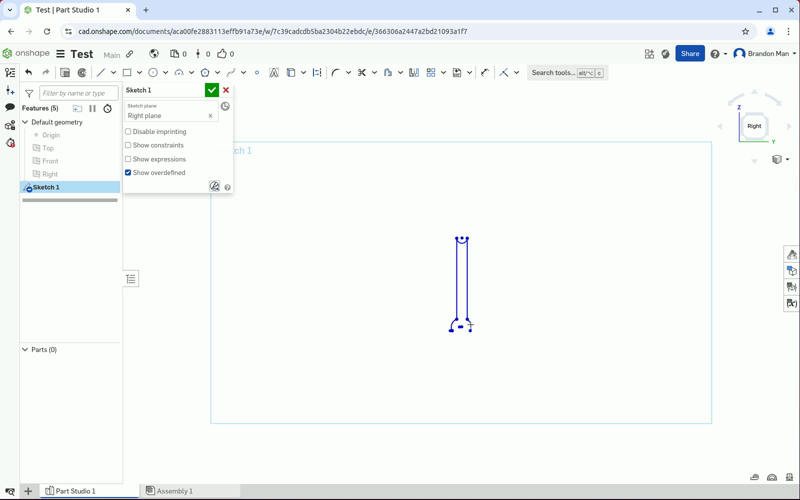
mouse_move(470, 330)
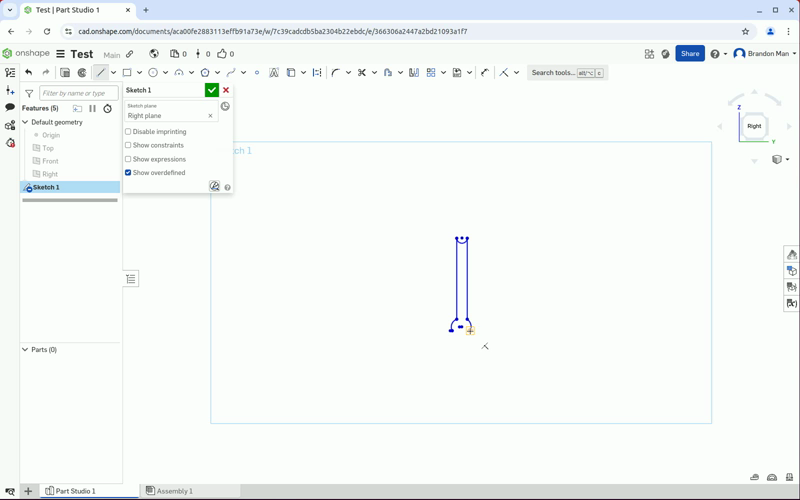
click(470, 330)
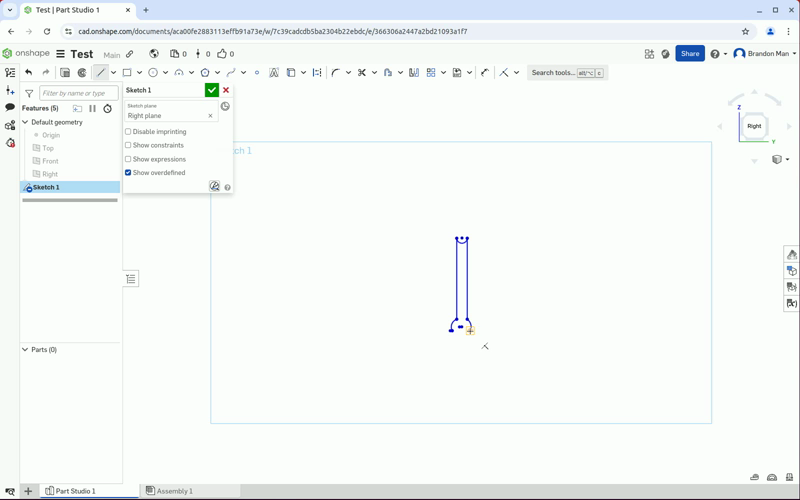
key_down(shift)
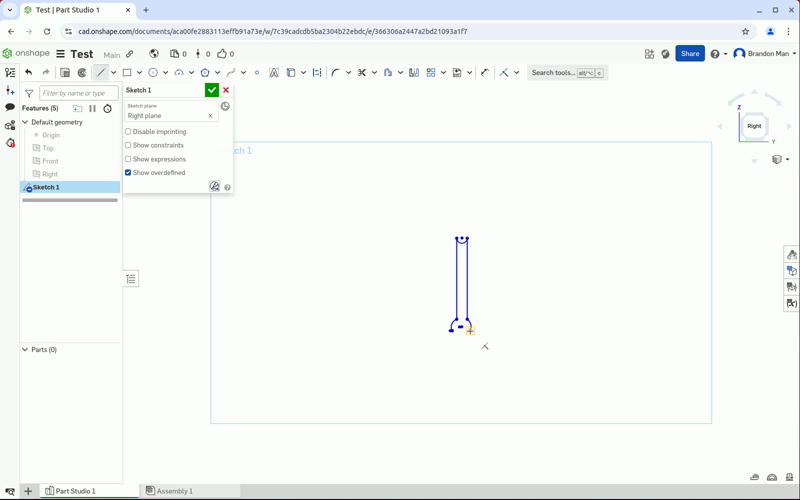
mouse_move(500, 330)
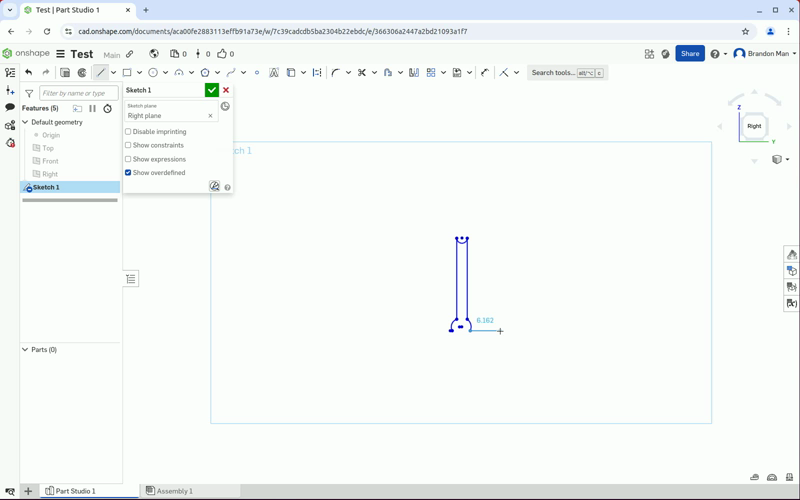
mouse_move(472, 330)
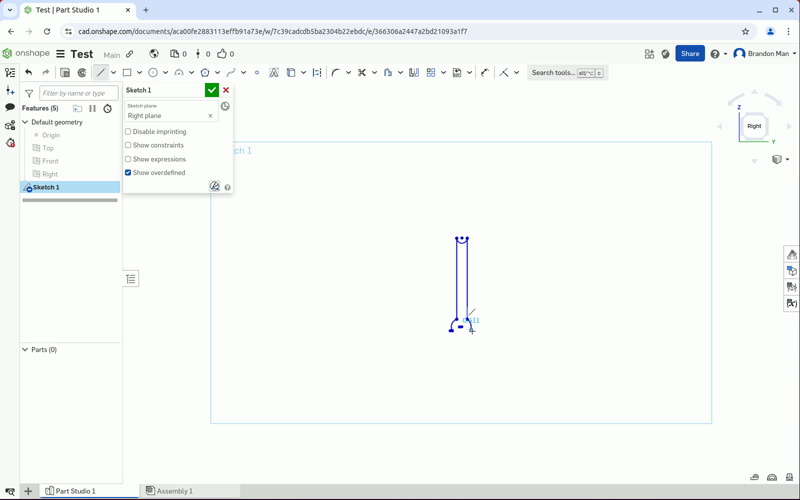
scroll(6)
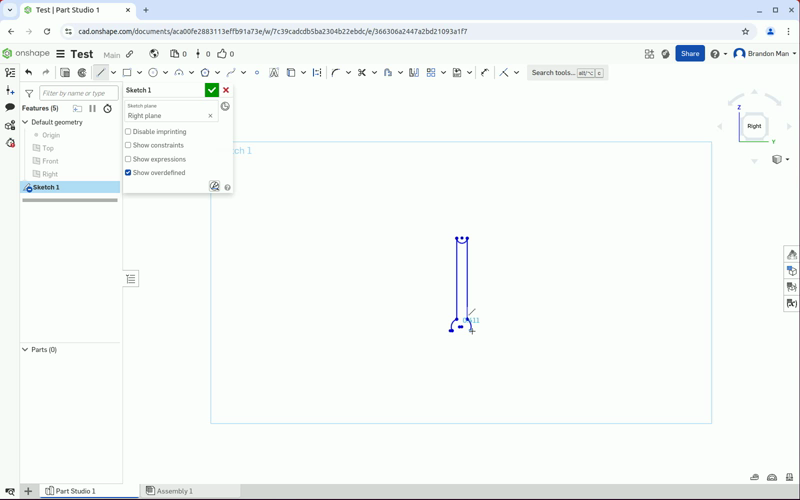
scroll(6)
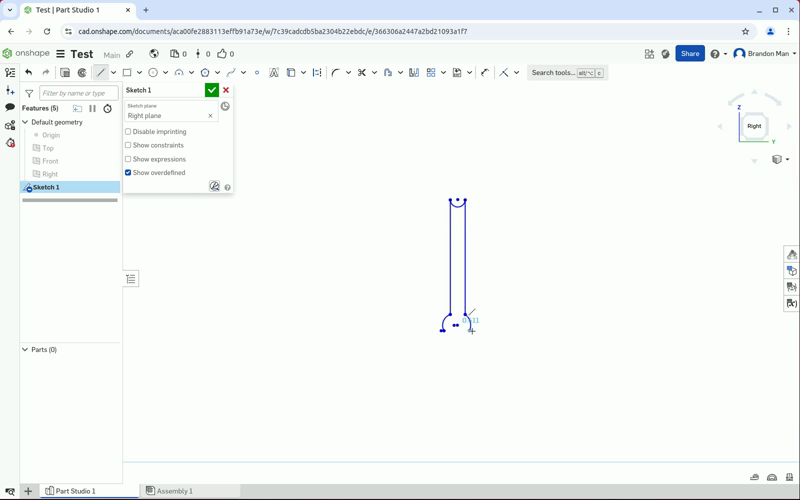
scroll(6)
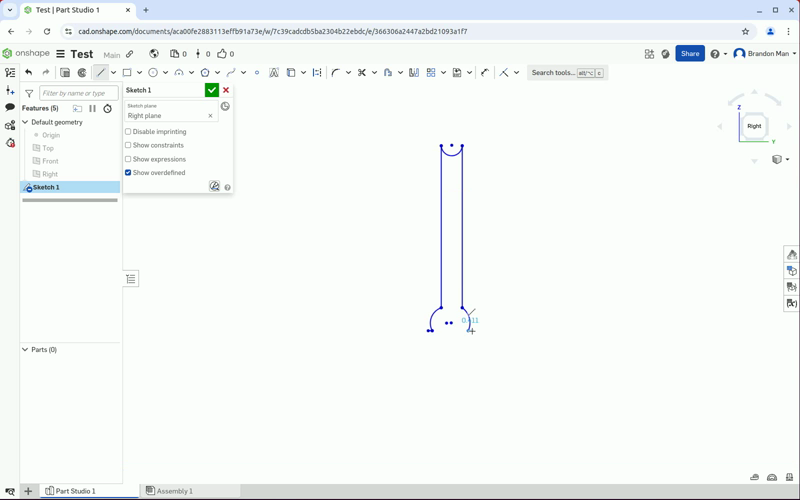
scroll(6)
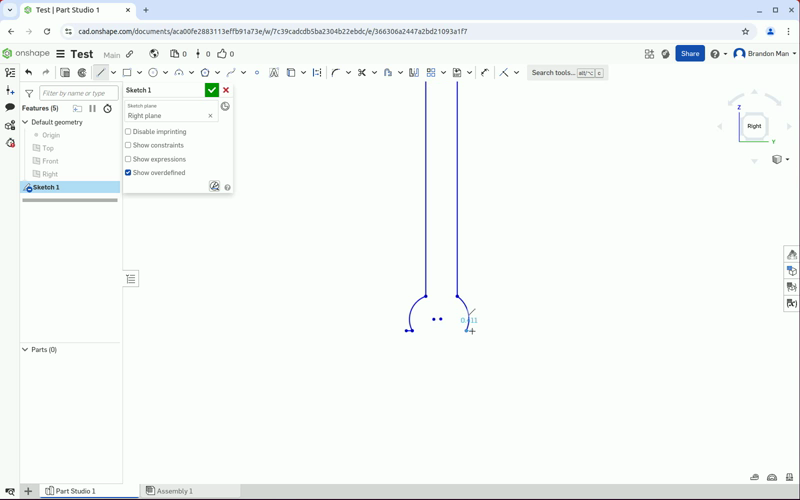
scroll(6)
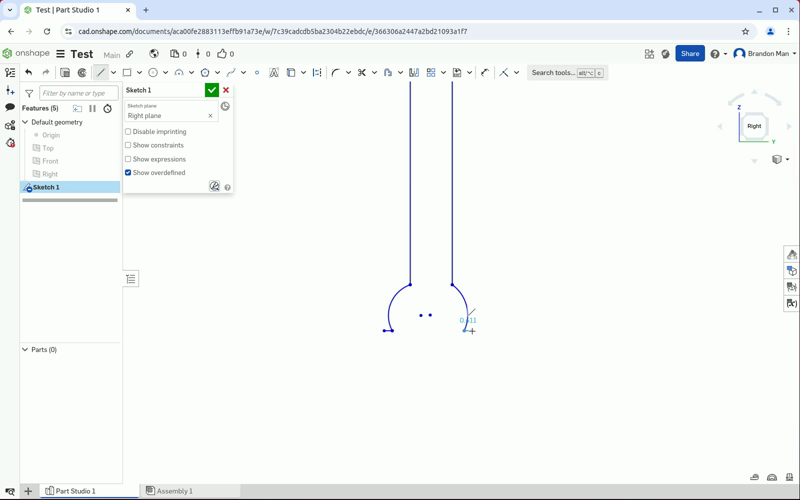
scroll(6)
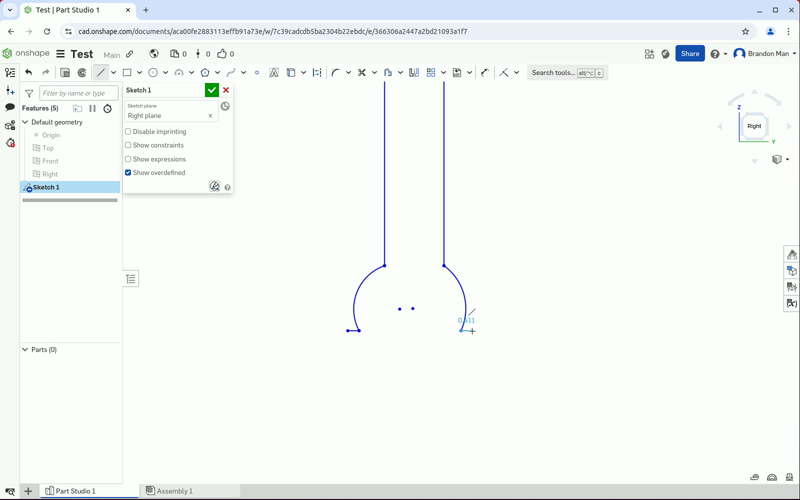
scroll(6)
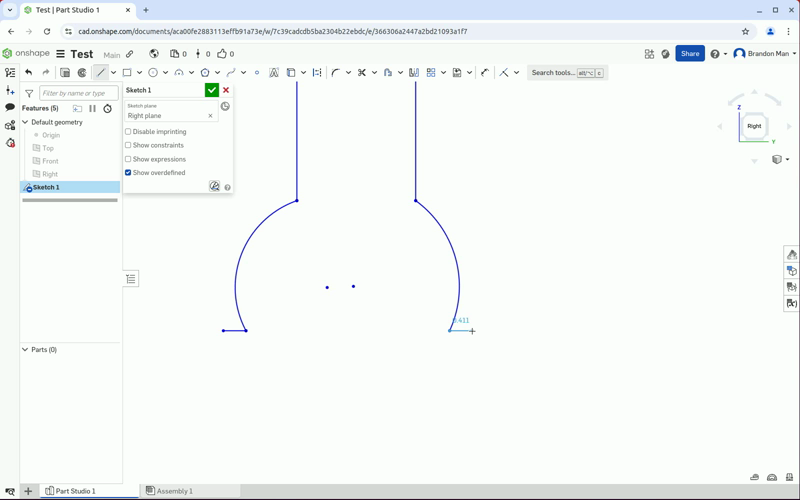
click(472, 330)
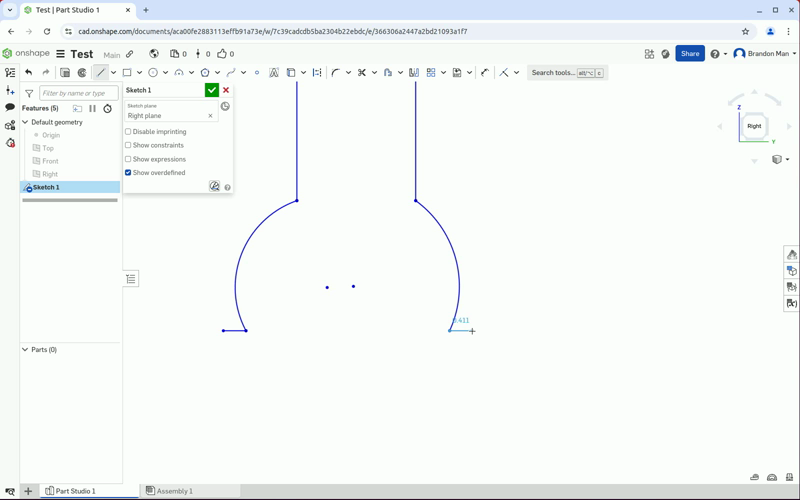
scroll(-6)
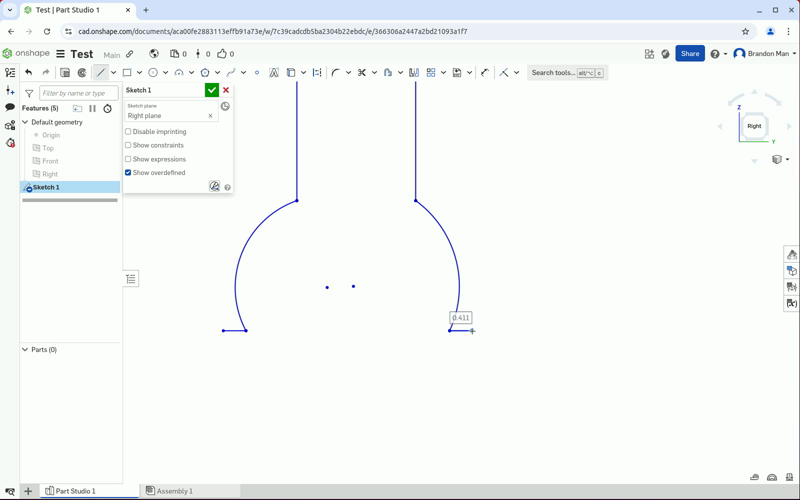
scroll(-6)
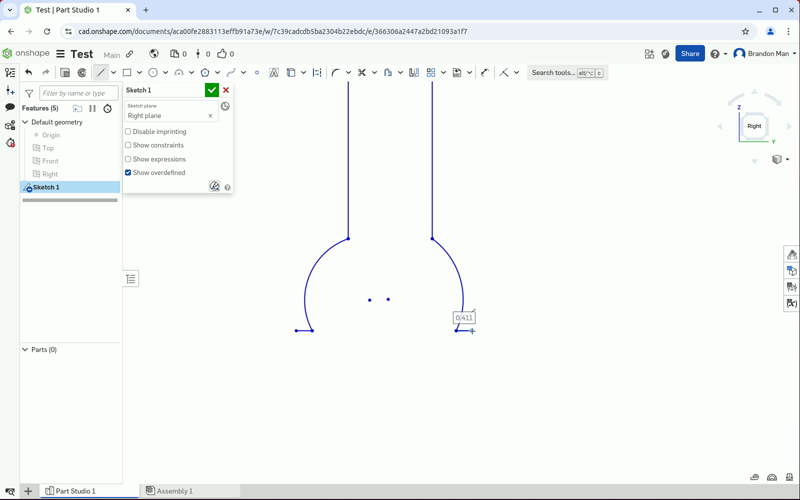
scroll(-6)
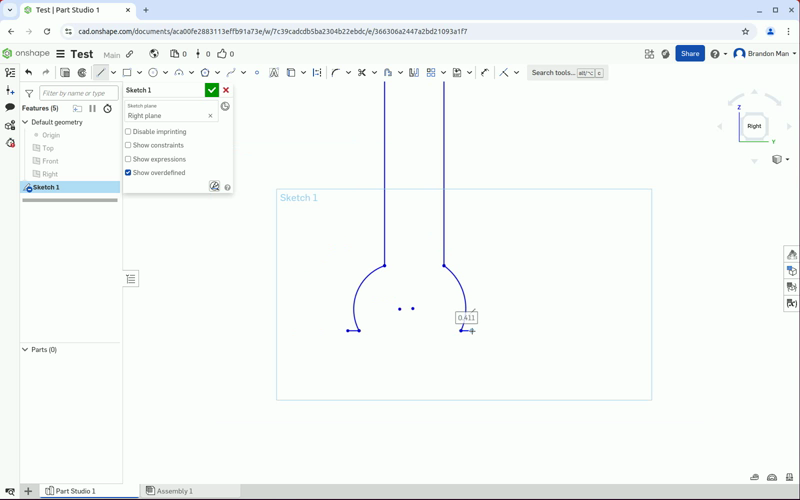
scroll(-6)
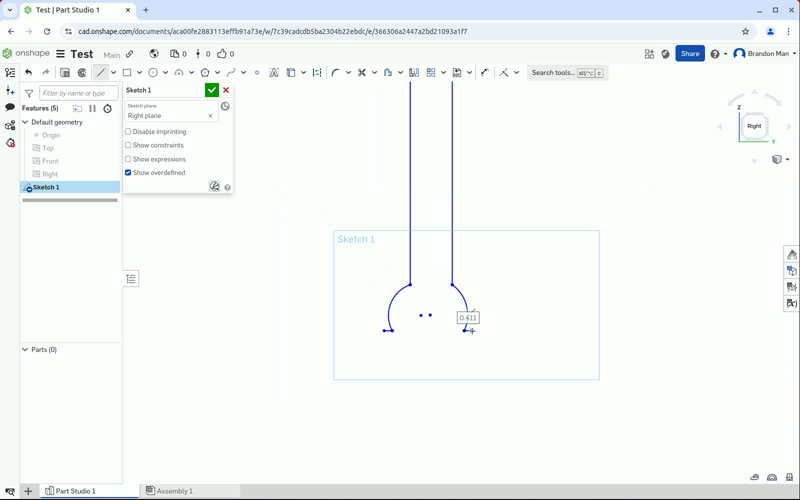
scroll(-6)
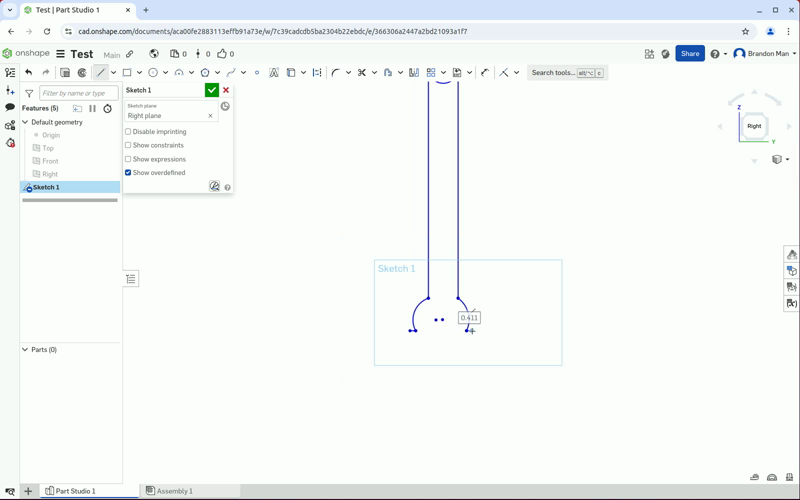
scroll(-6)
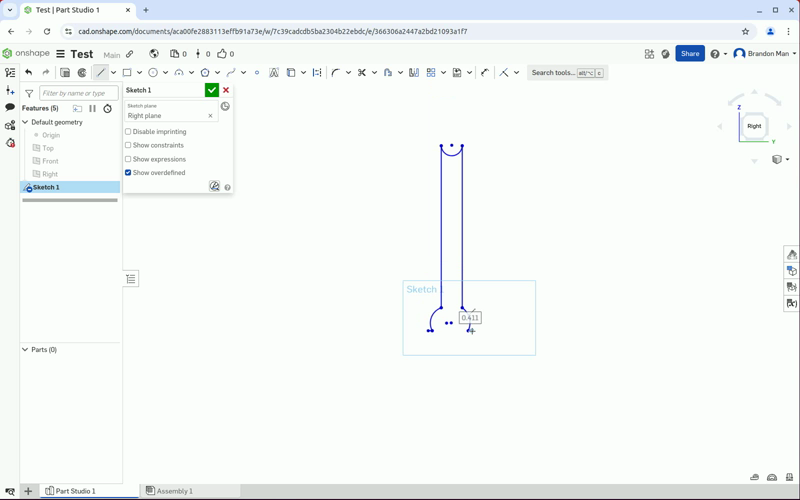
scroll(-6)
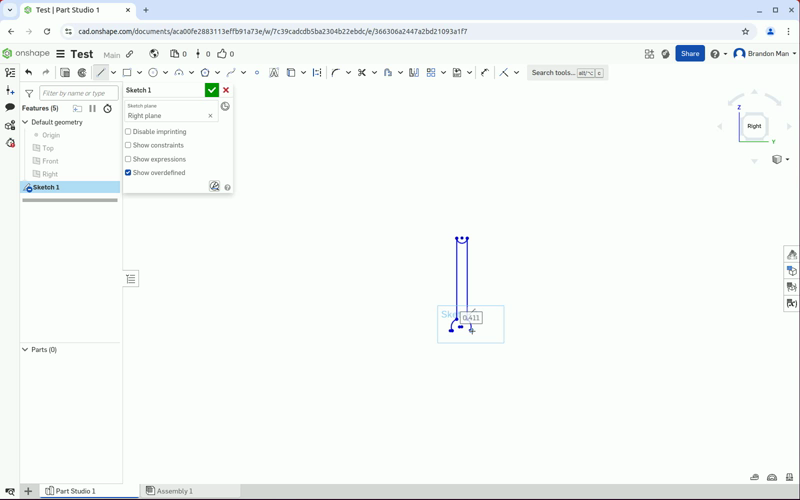
key_up(shift)
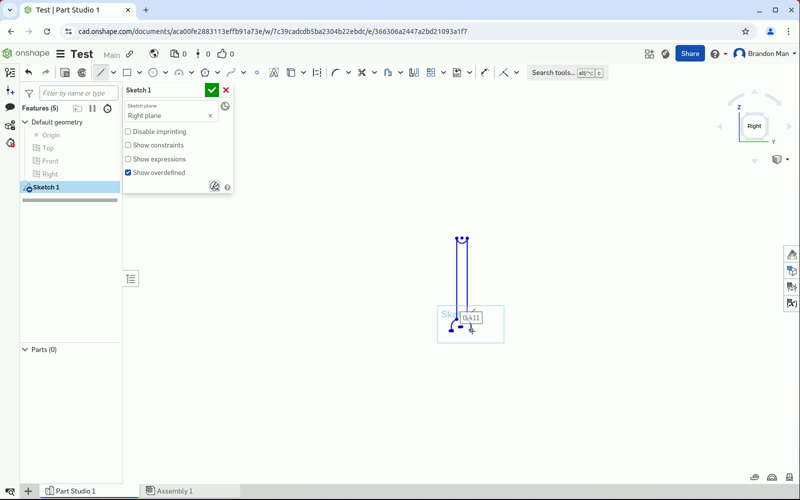
key_down(shift)
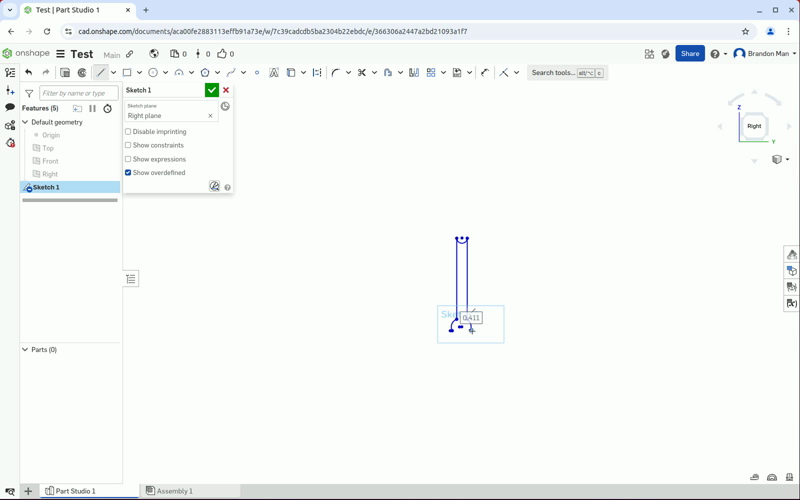
mouse_move(472, 170)
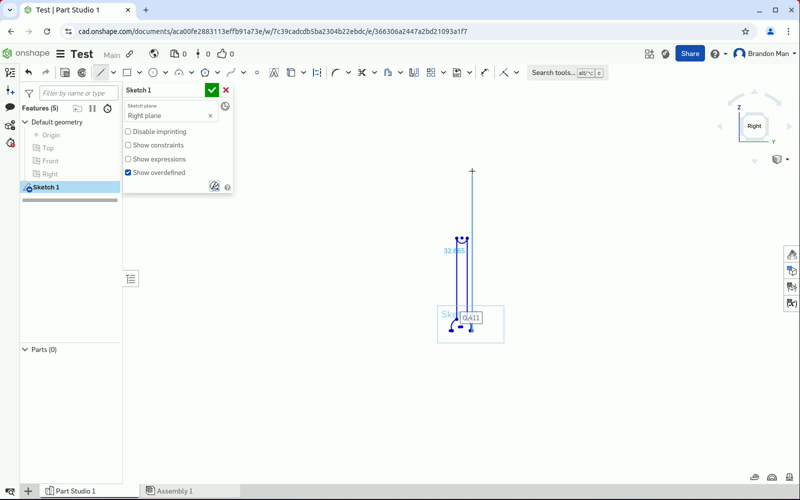
click(472, 170)
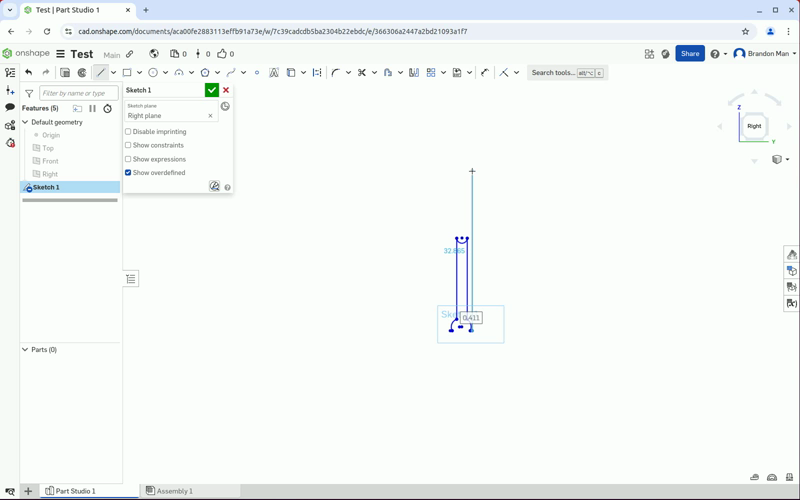
key_up(shift)
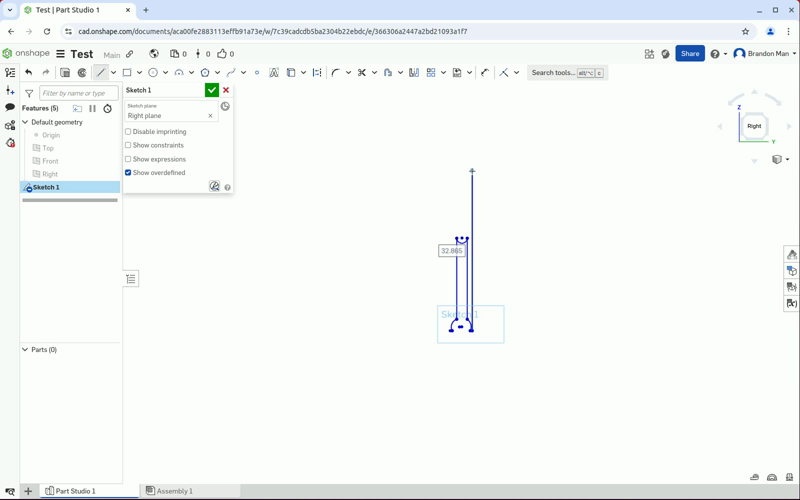
key_down(shift)
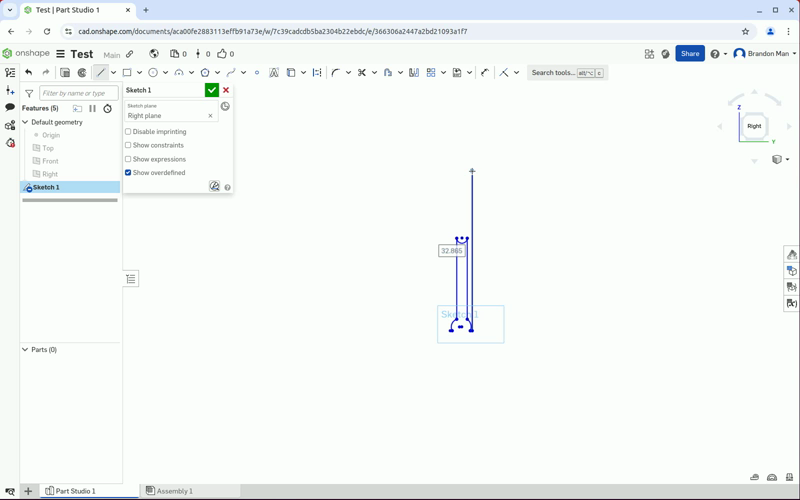
mouse_move(502, 170)
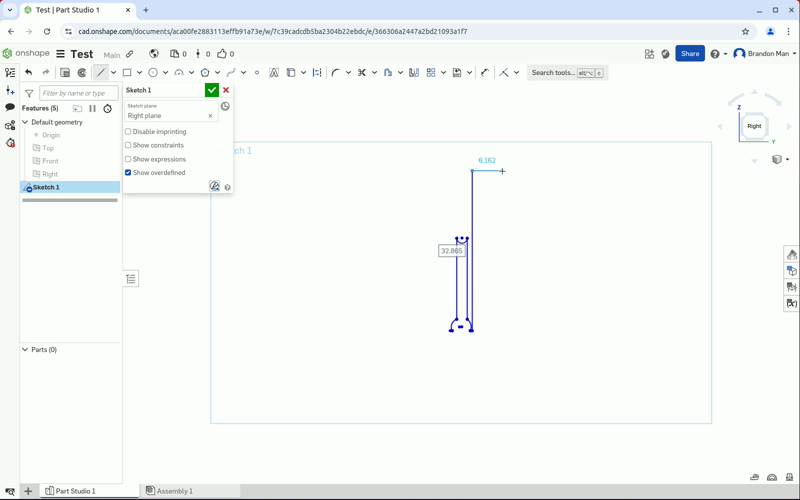
mouse_move(450, 170)
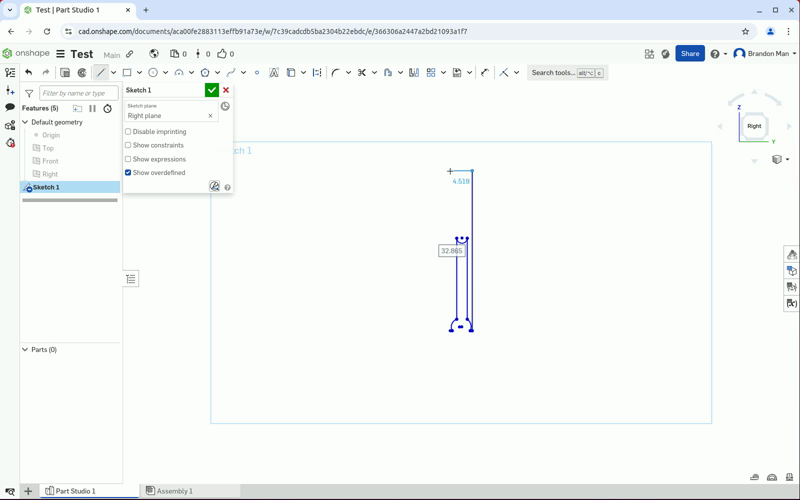
click(450, 170)
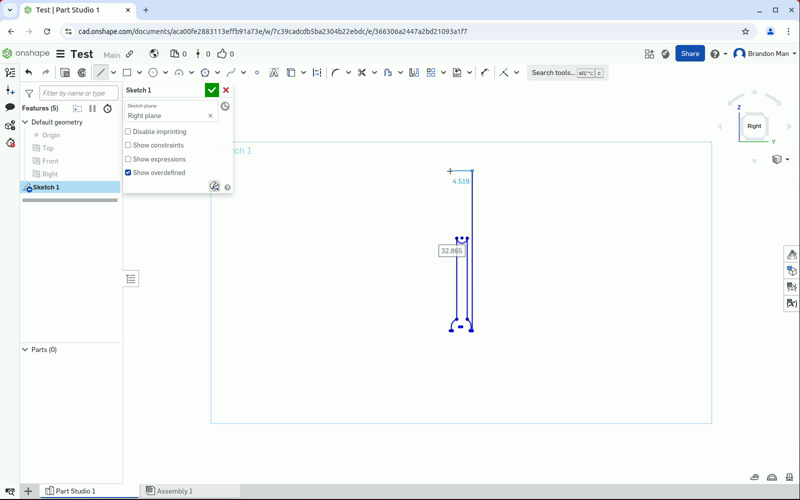
key_up(shift)
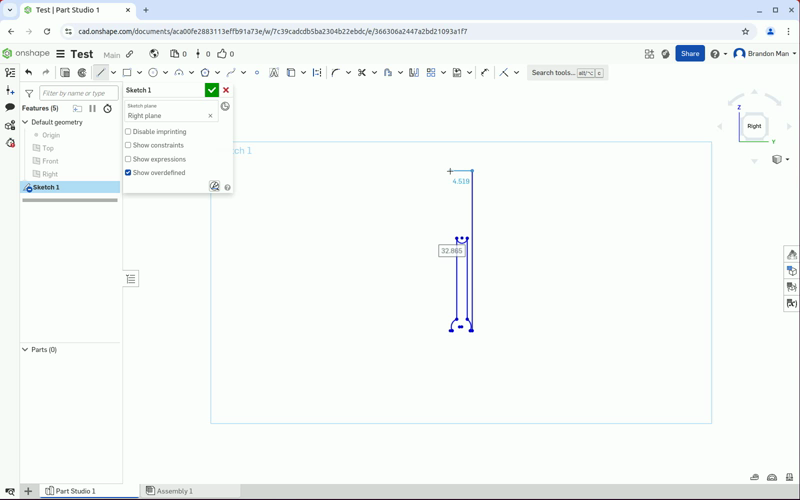
key_down(shift)
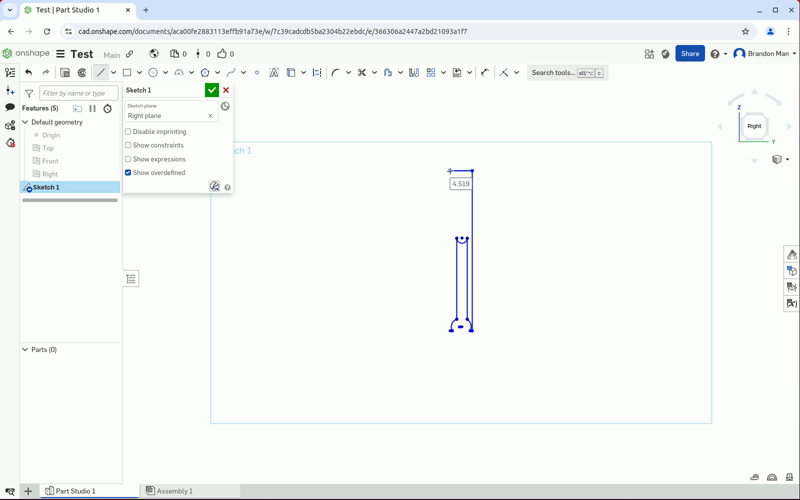
mouse_move(450, 330)
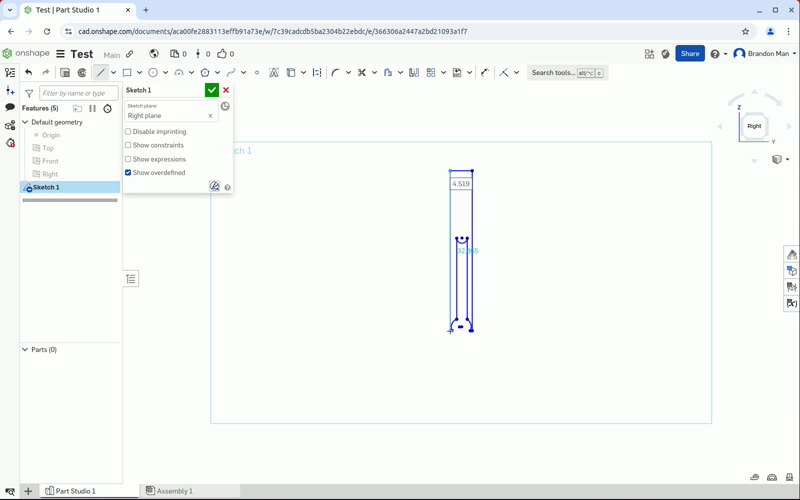
scroll(6)
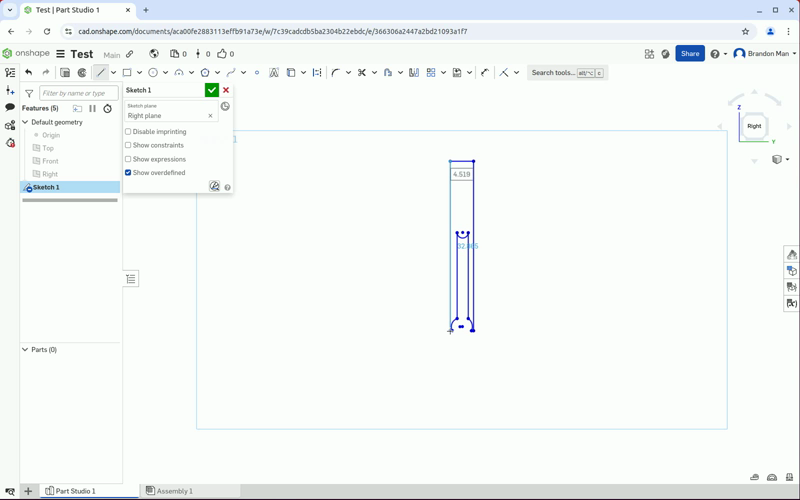
scroll(6)
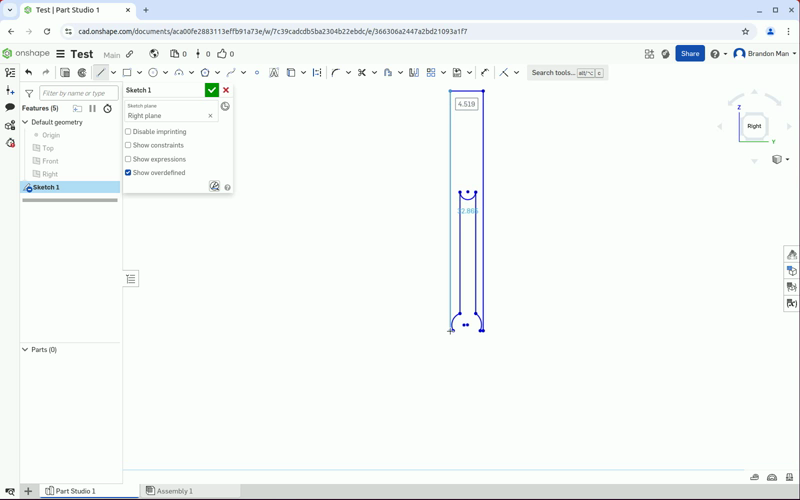
scroll(6)
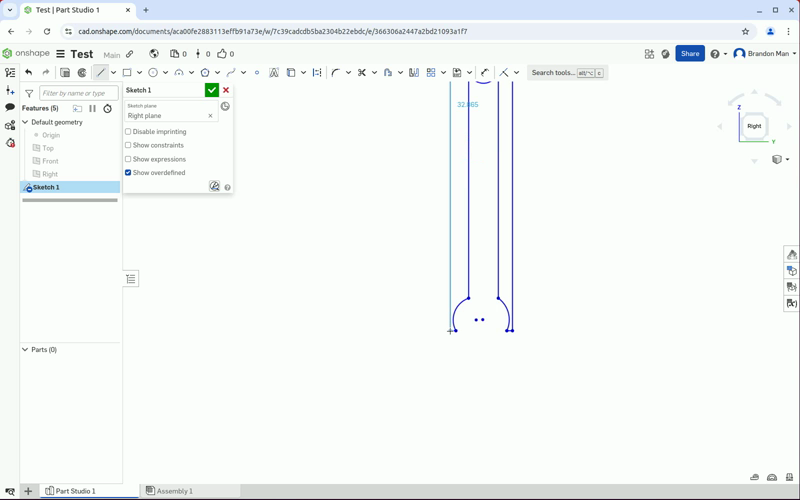
scroll(6)
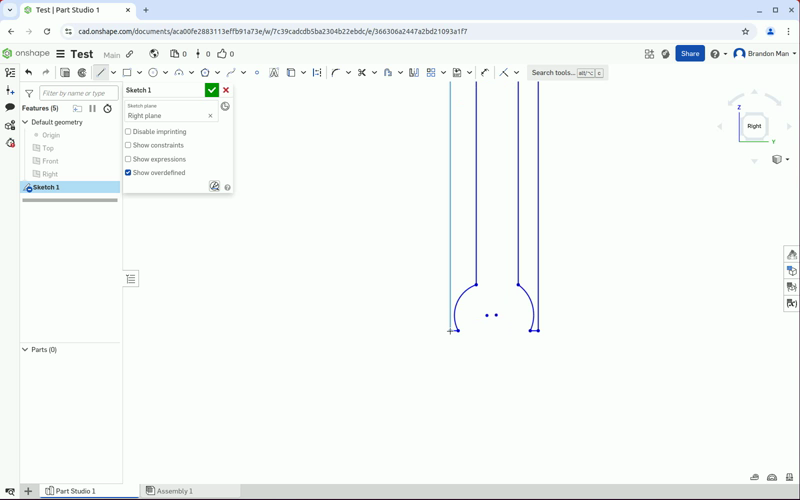
scroll(6)
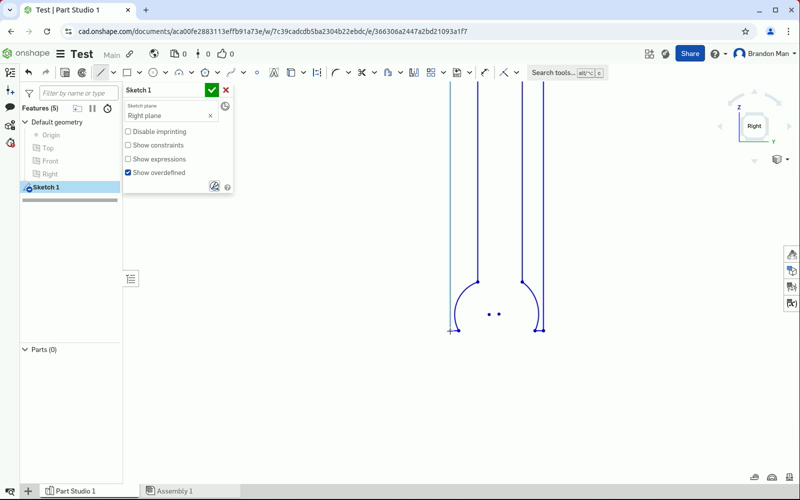
scroll(6)
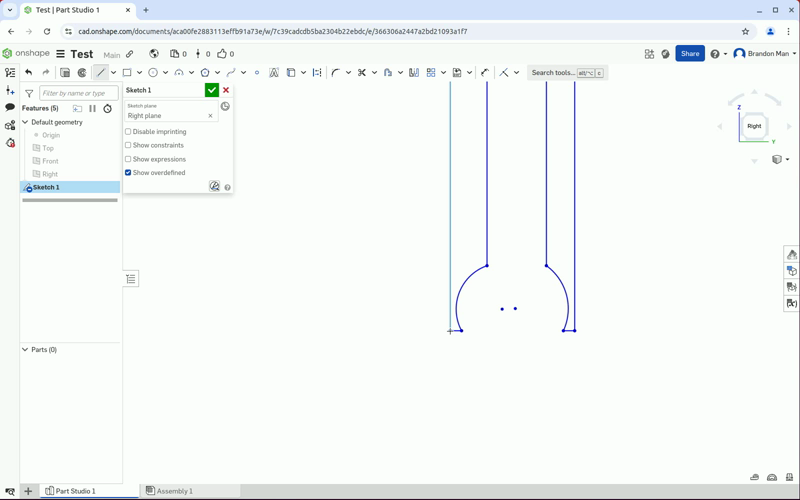
scroll(6)
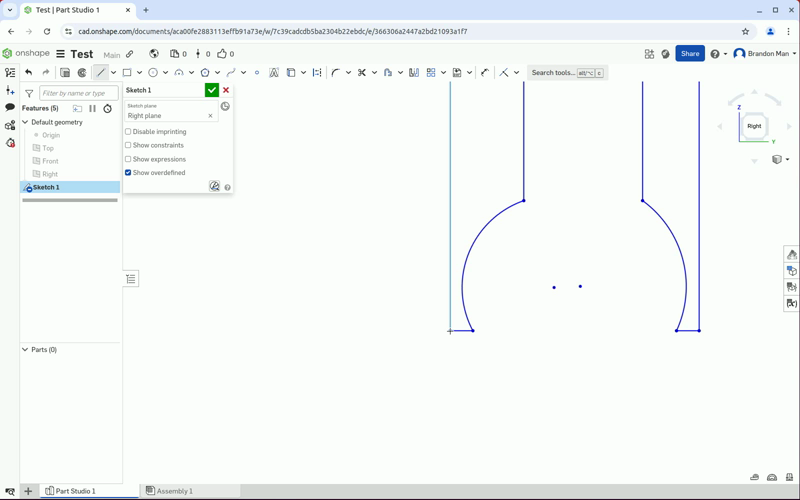
key_up(shift)
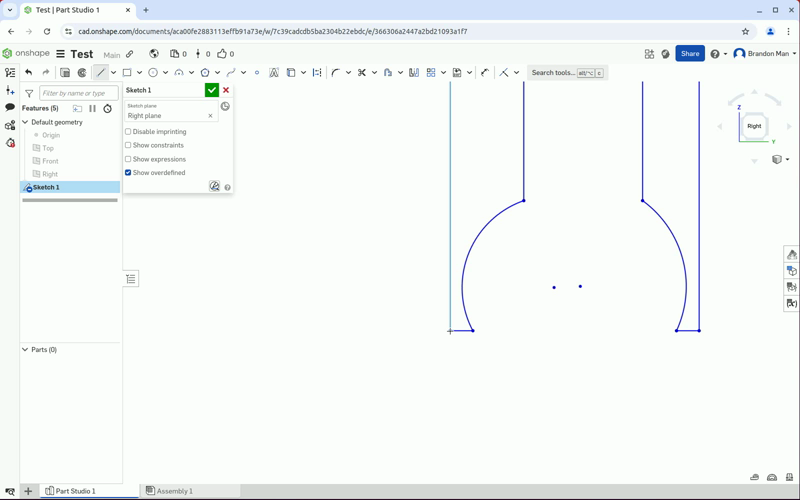
click(450, 330)
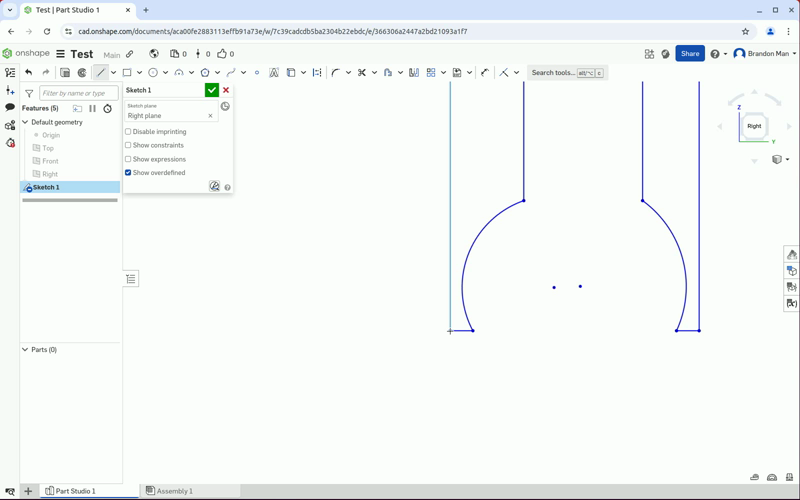
scroll(-6)
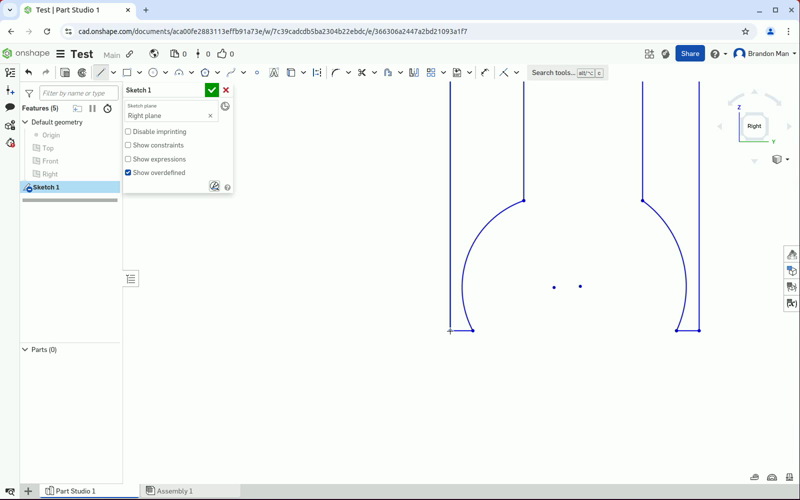
scroll(-6)
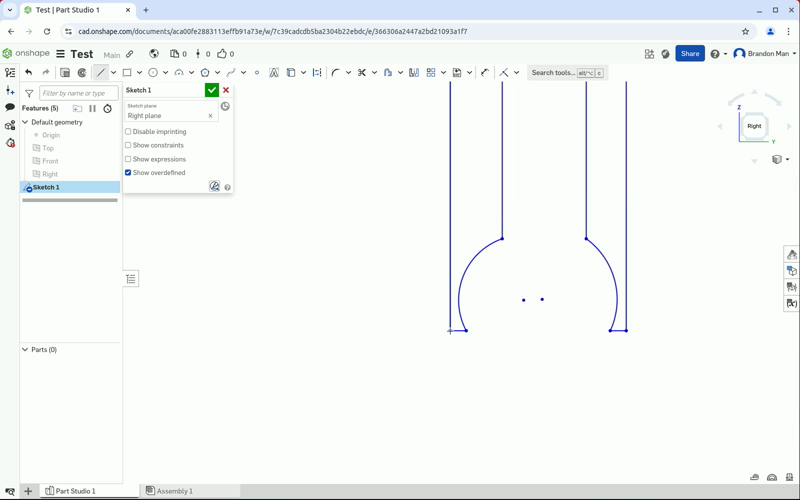
scroll(-6)
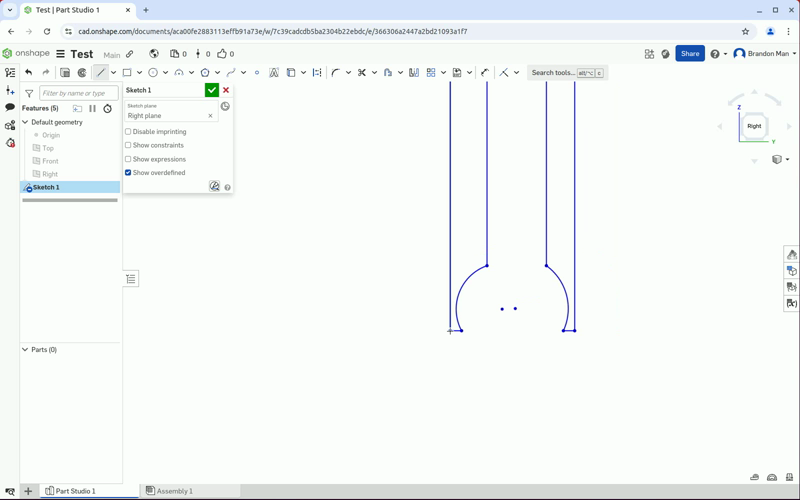
scroll(-6)
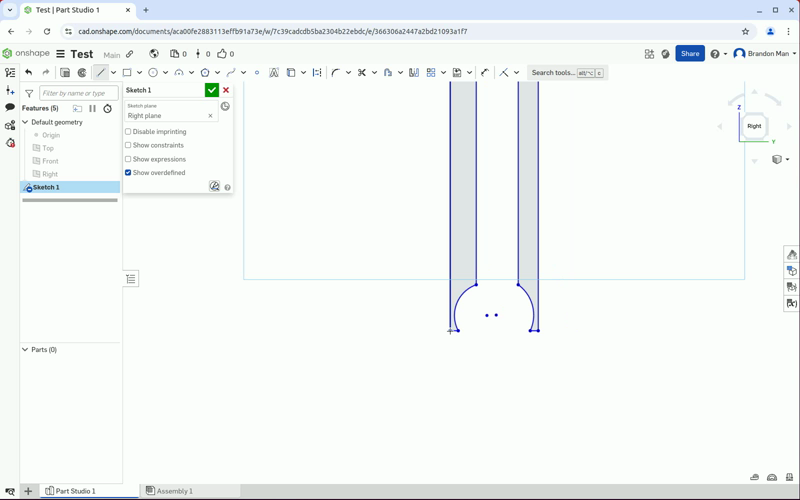
scroll(-6)
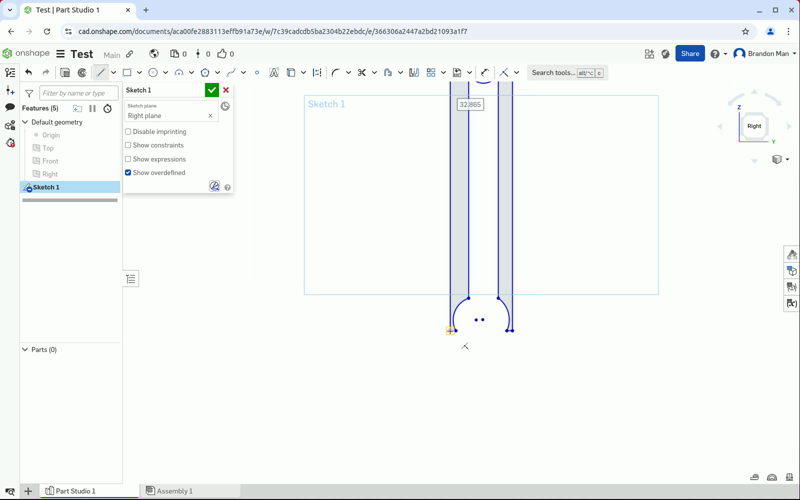
scroll(-6)
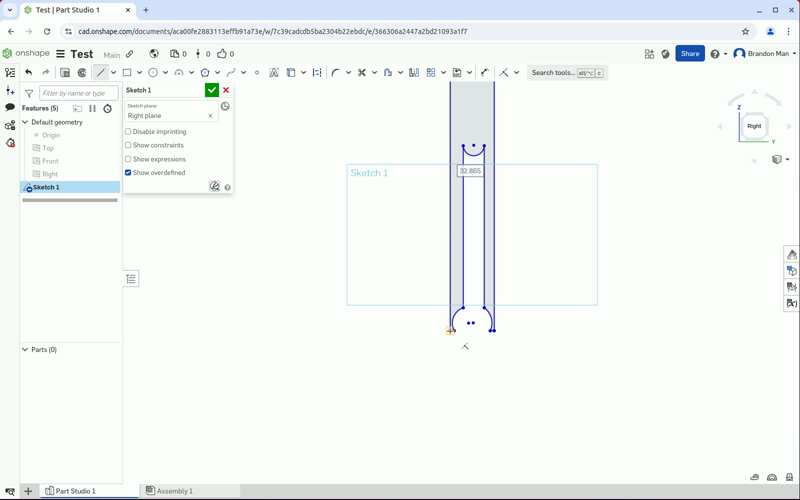
scroll(-6)
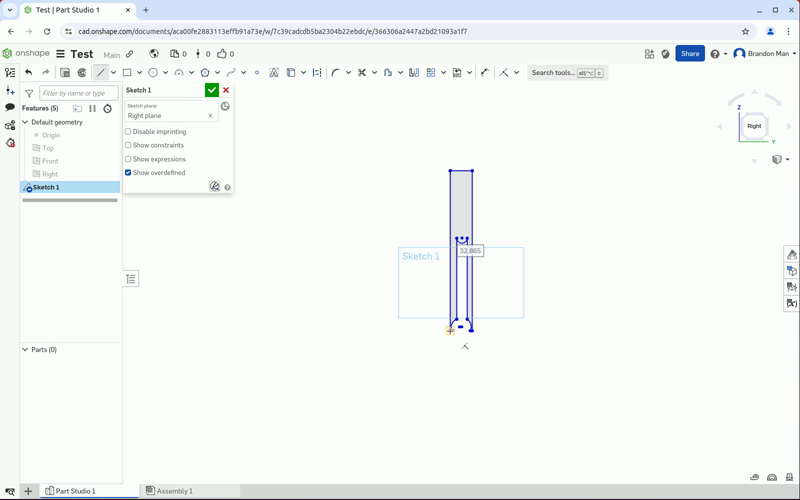
key(esc)
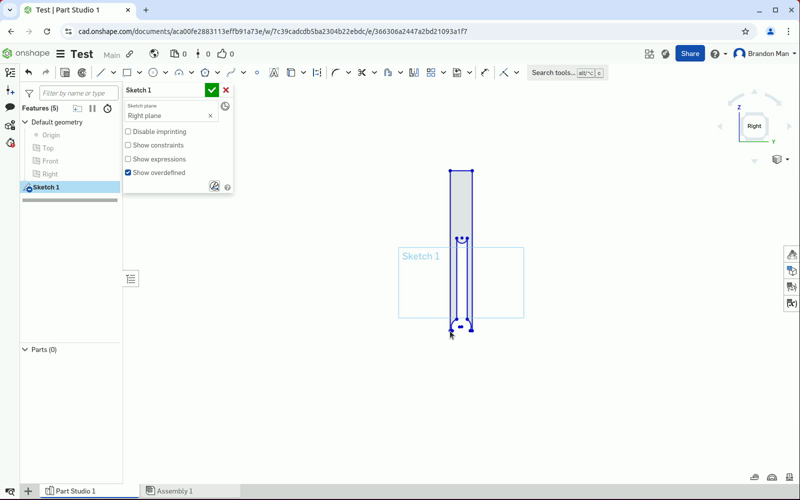
mouse_move(452, 186)
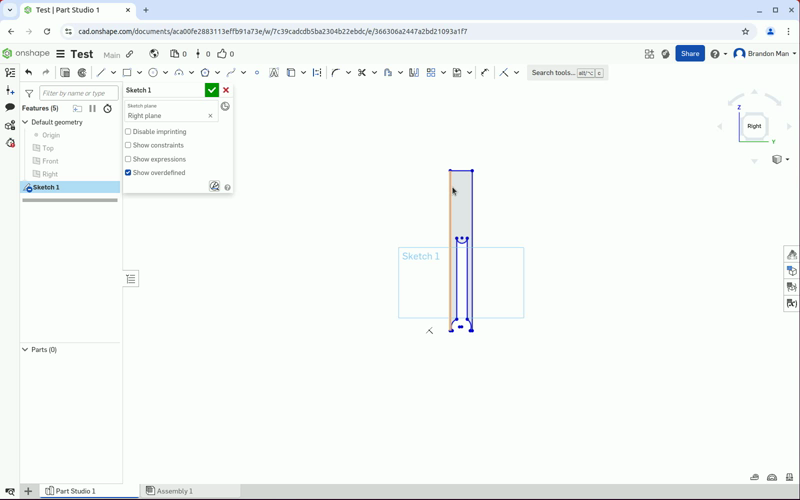
click(452, 186)
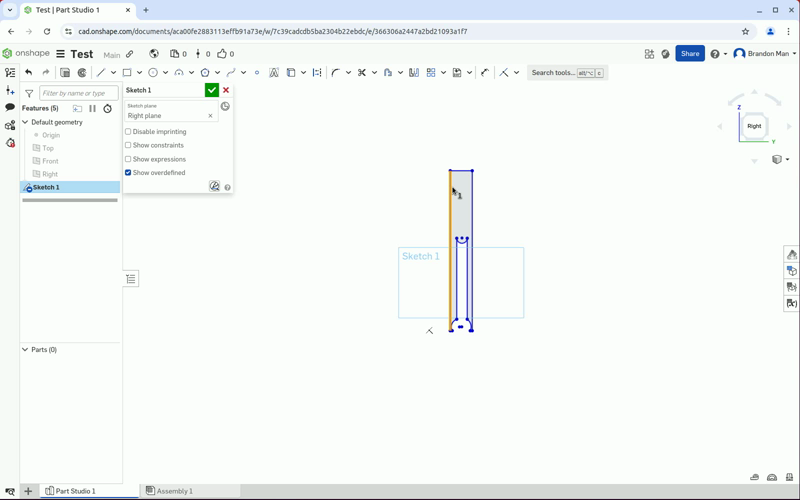
mouse_move(73, 352)
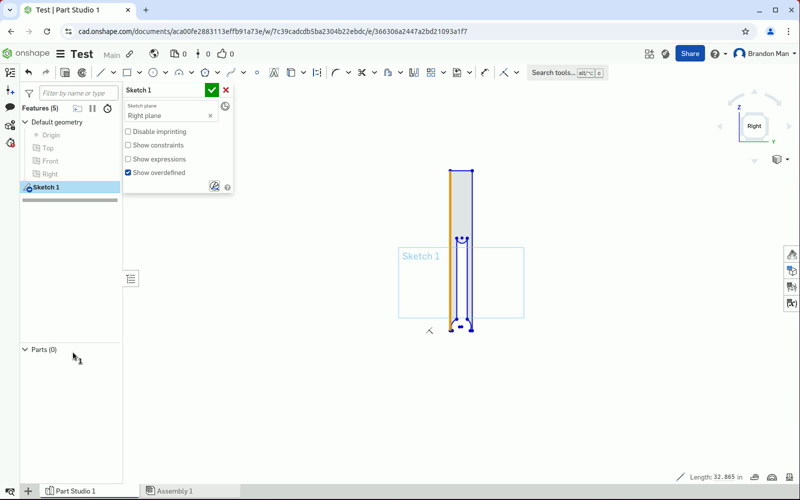
key(shift+y)
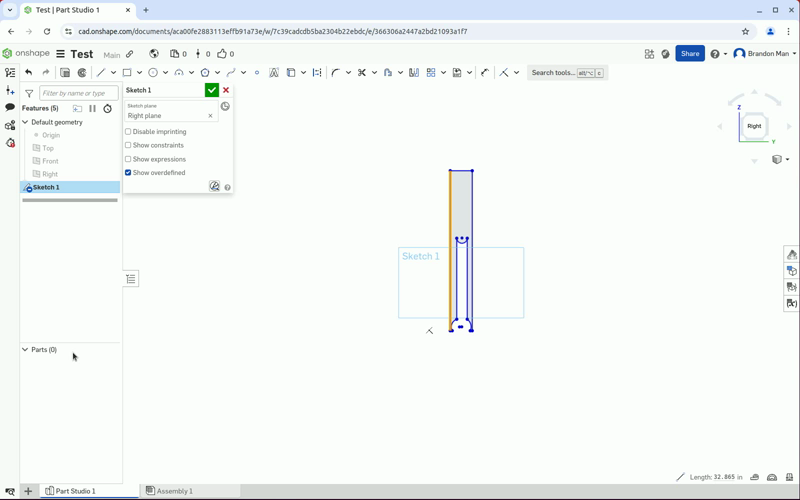
key(shift+e)
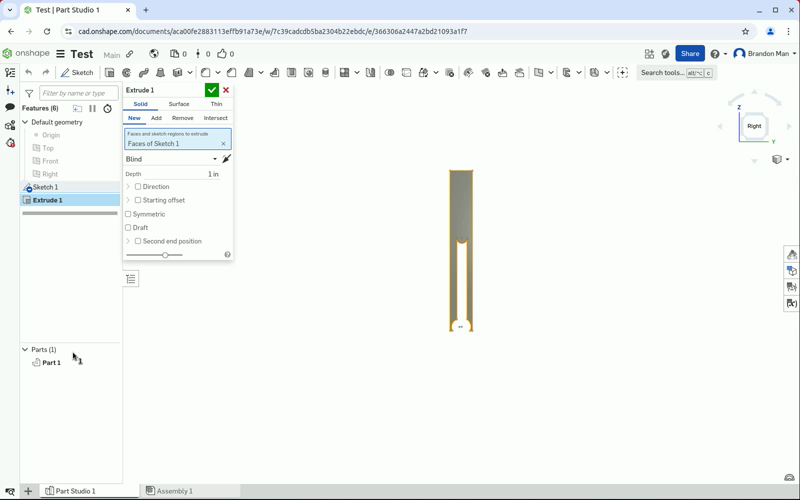
mouse_move(143, 106)
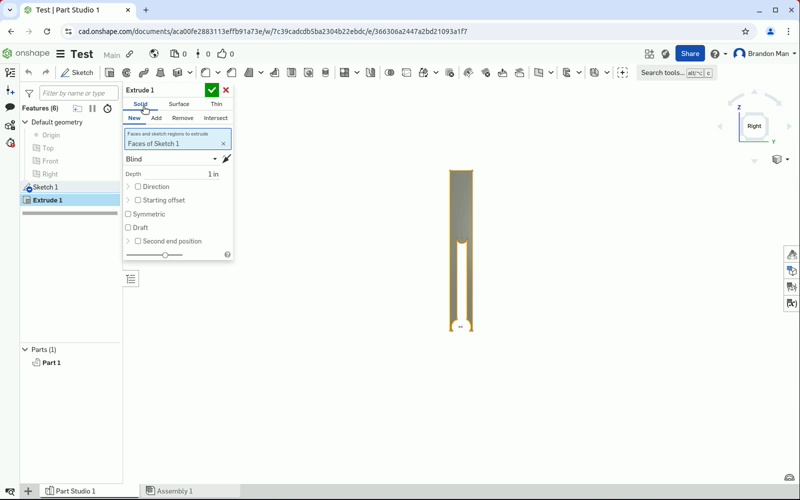
click(143, 106)
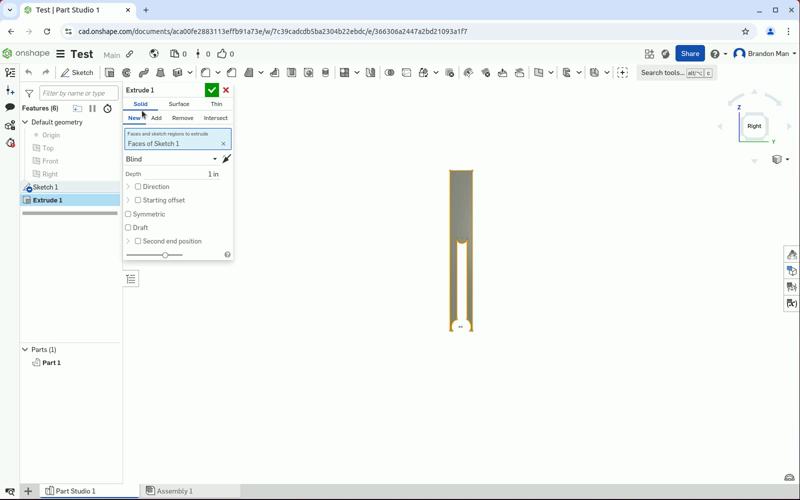
mouse_move(137, 120)
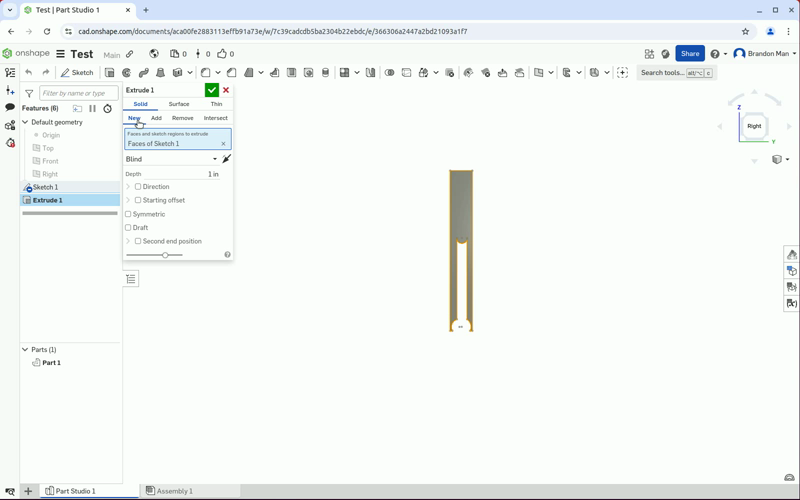
click(137, 120)
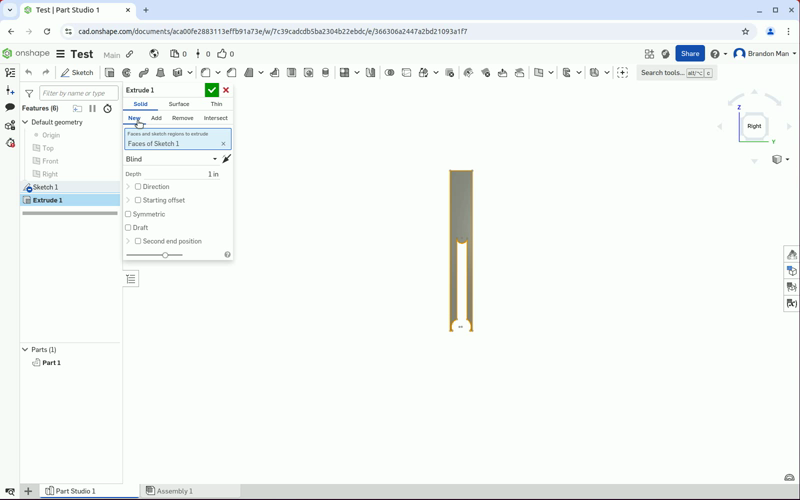
key(tab, 4)
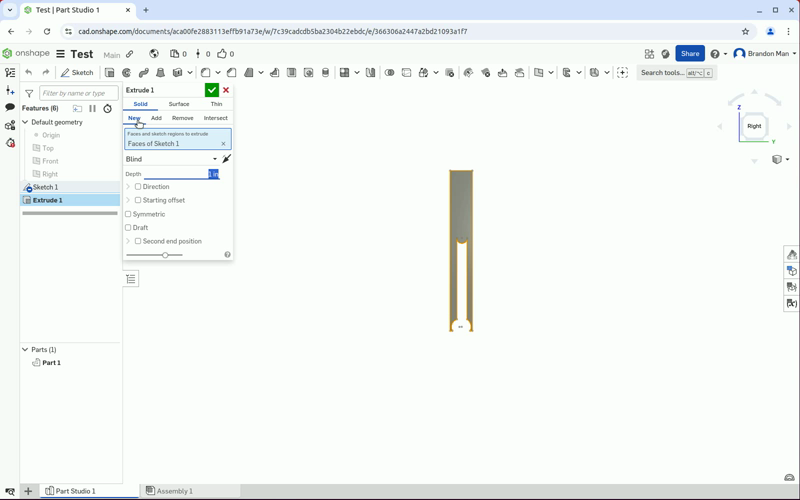
text(1.204)
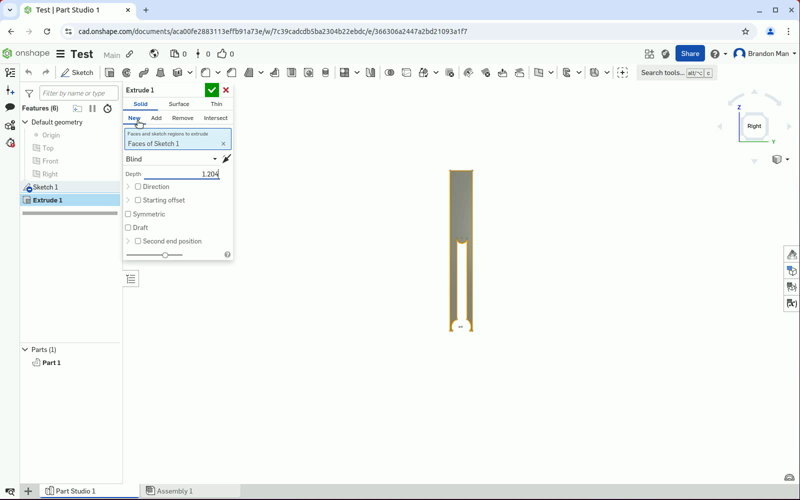
key(enter)
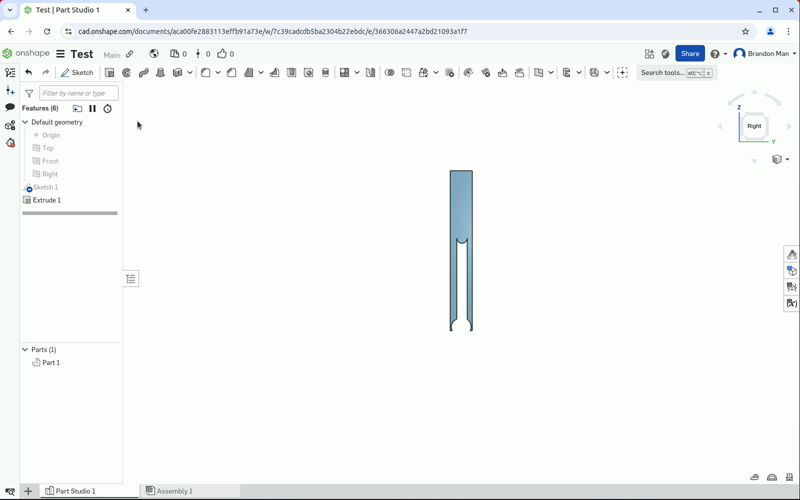
key(shift+h)
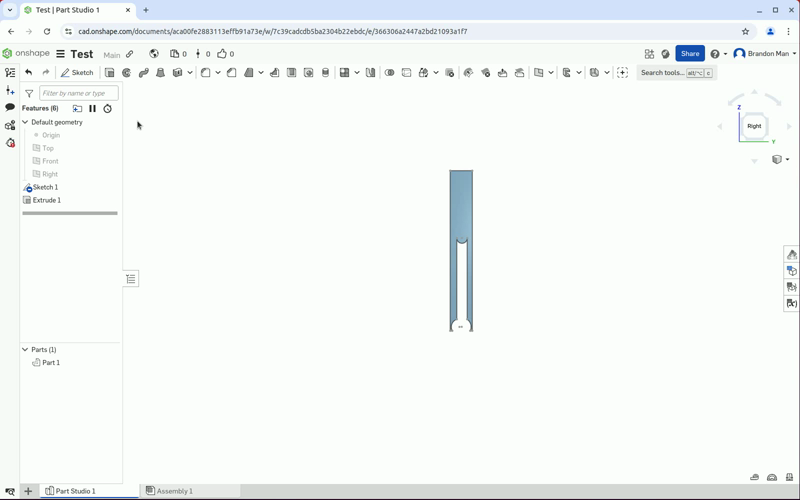
key(shift+h)
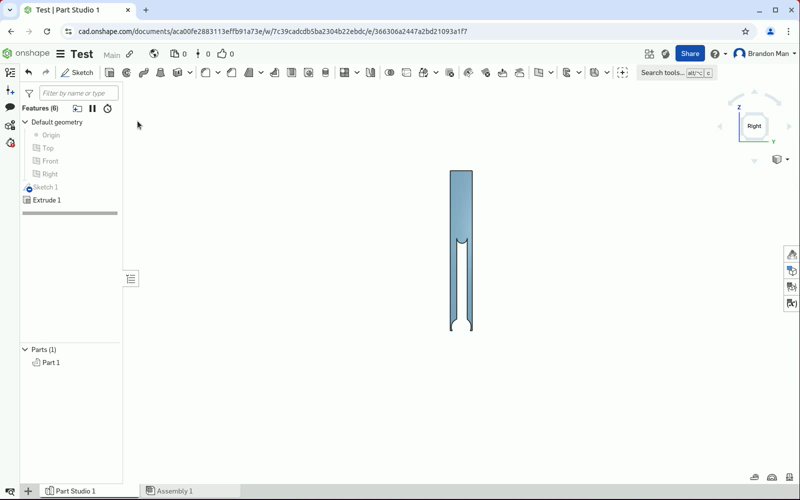
mouse_move(73, 189)
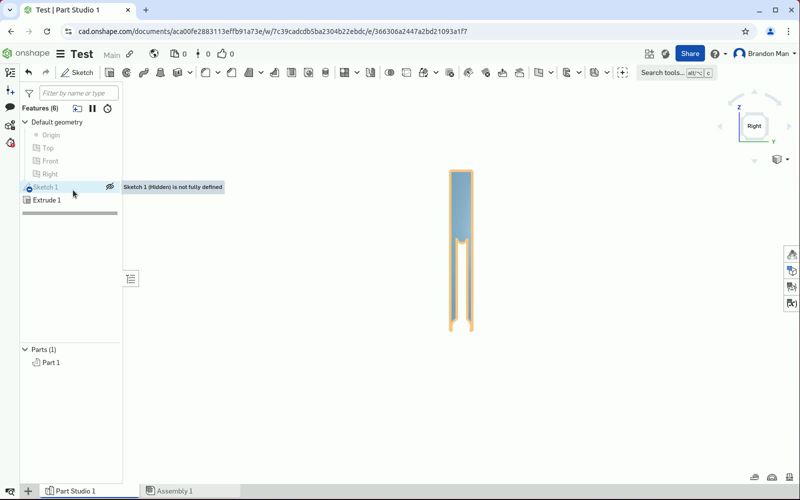
click(73, 189)
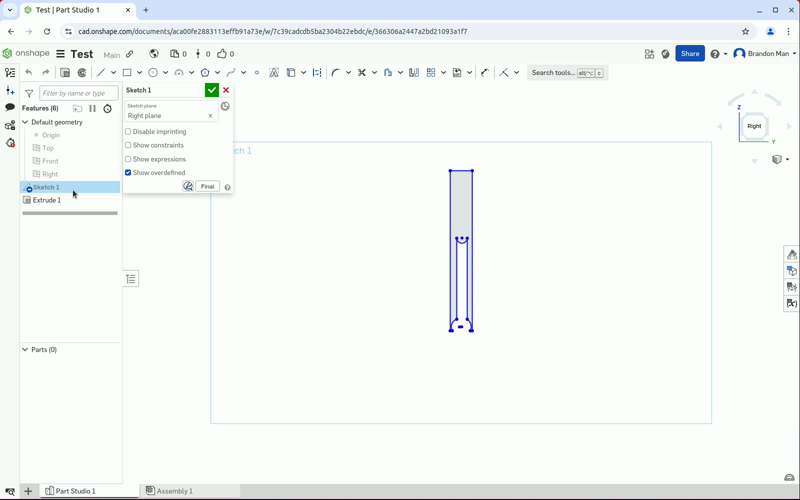
mouse_move(229, 92)
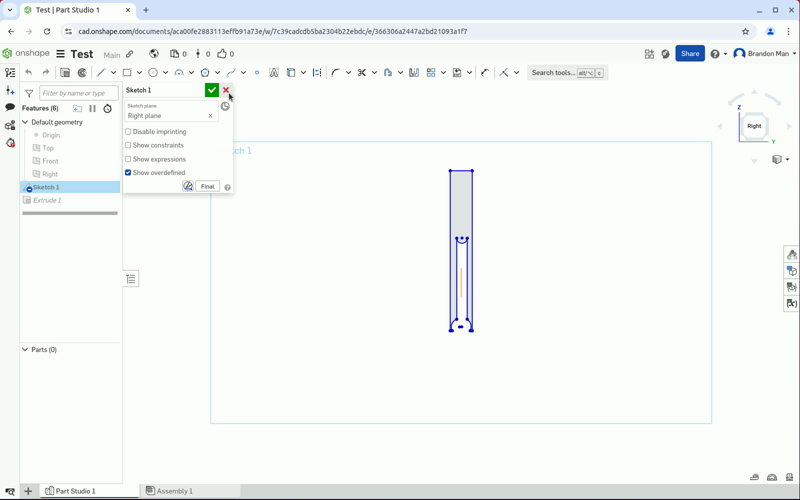
click(229, 92)
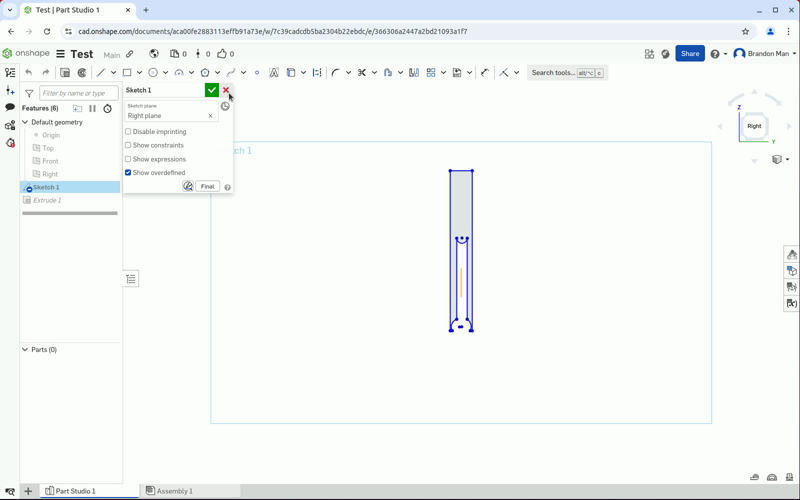
key(shift+s)
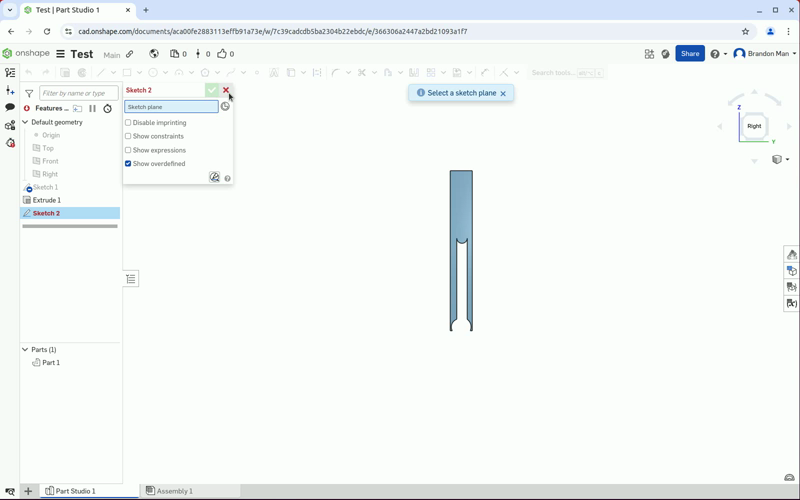
mouse_move(73, 176)
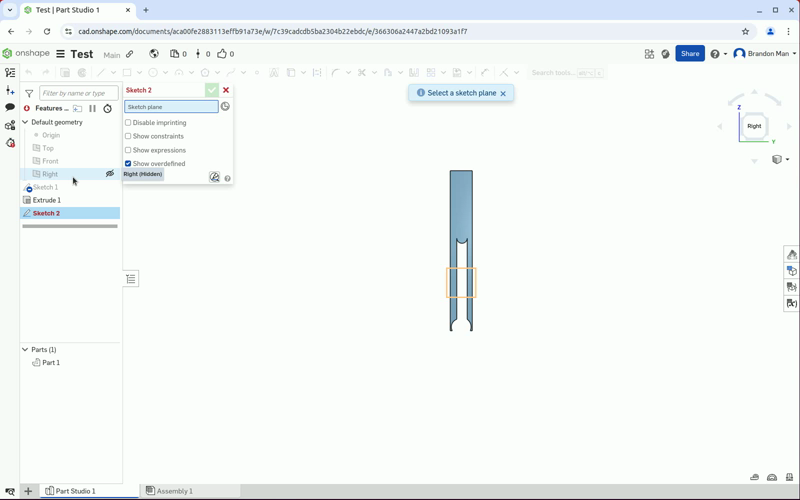
click(73, 176)
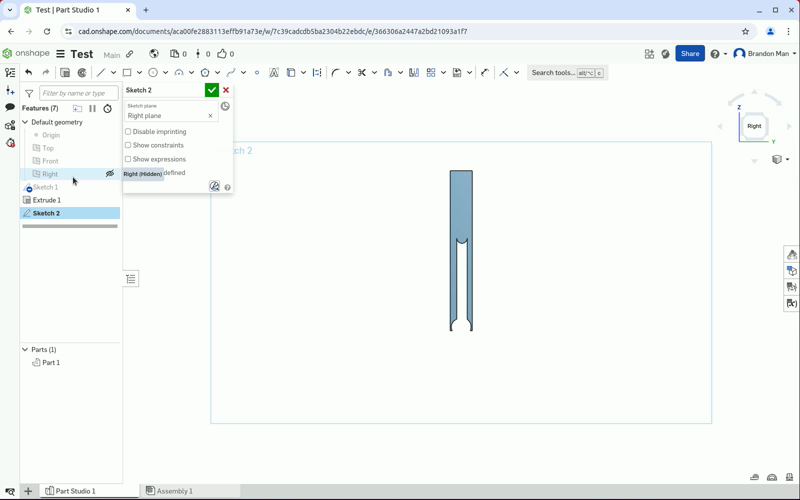
mouse_move(73, 352)
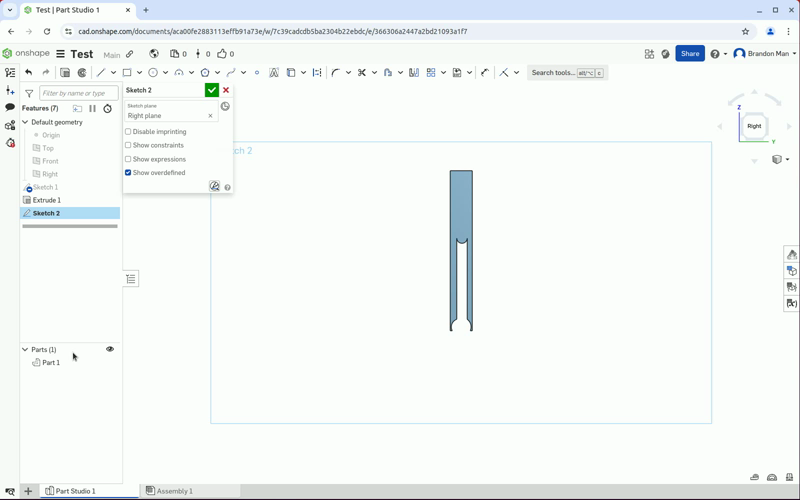
key(y)
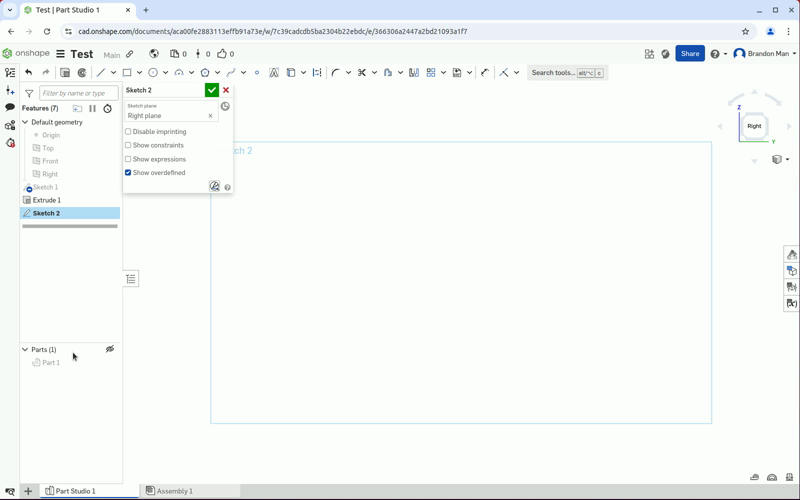
key(l)
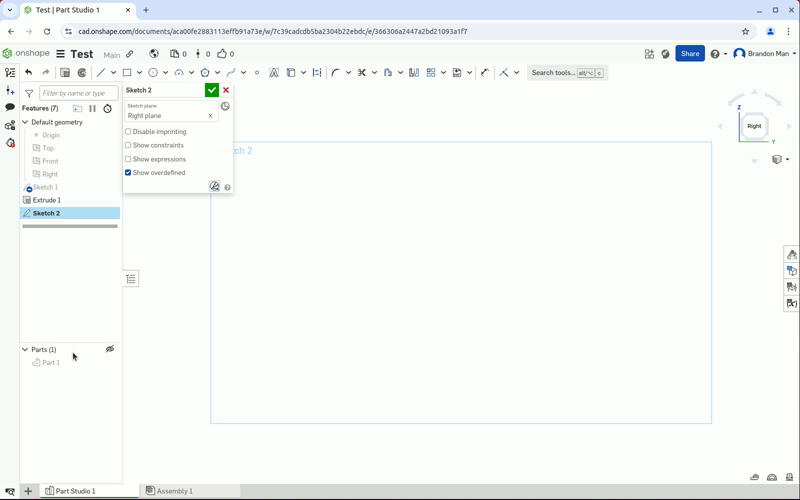
key_down(shift)
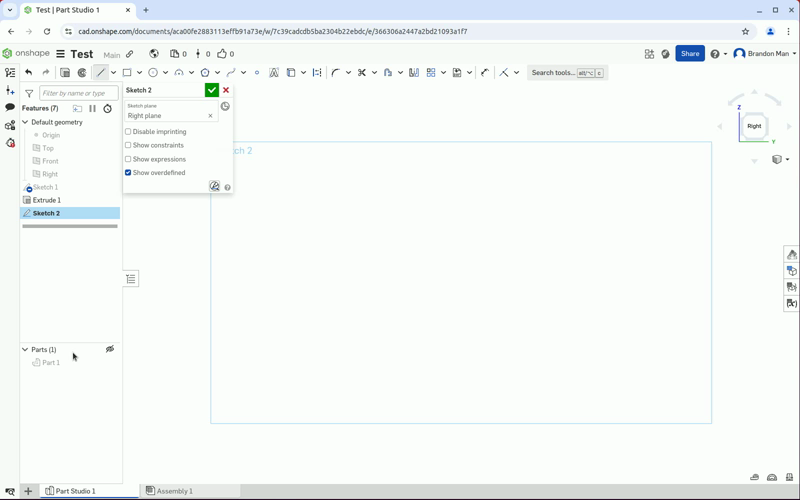
mouse_move(450, 179)
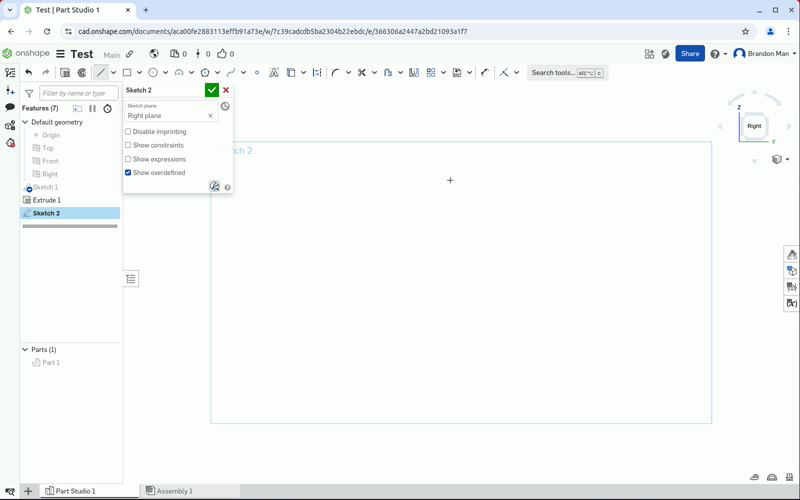
click(450, 179)
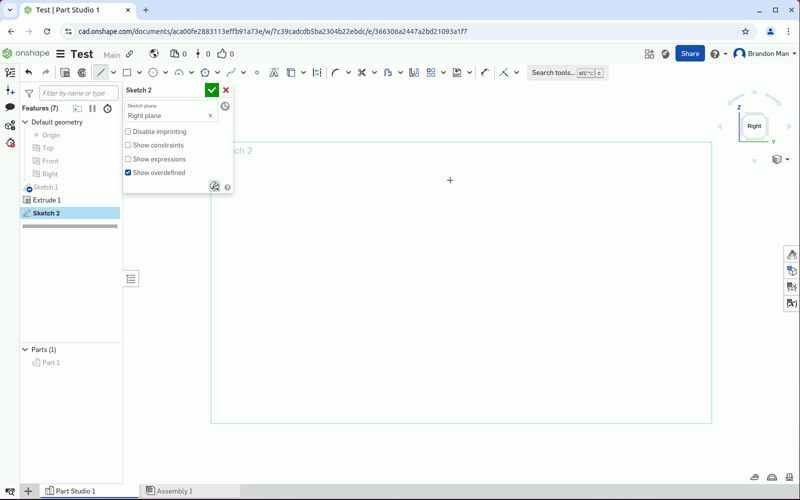
key_up(shift)
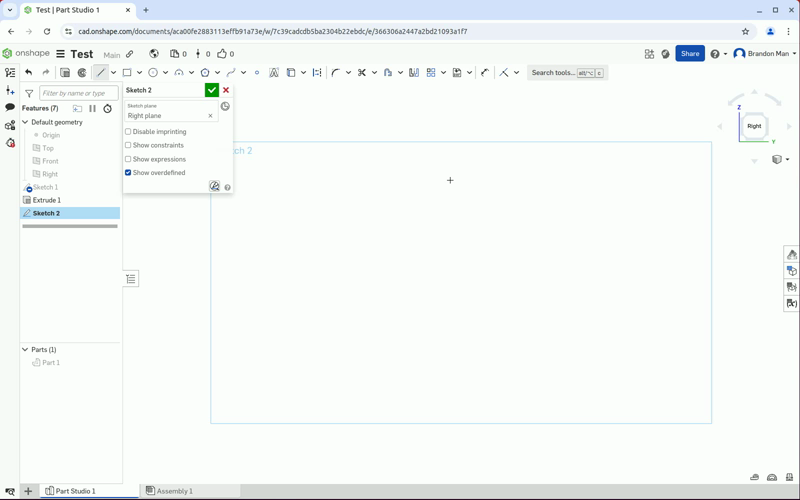
key_down(shift)
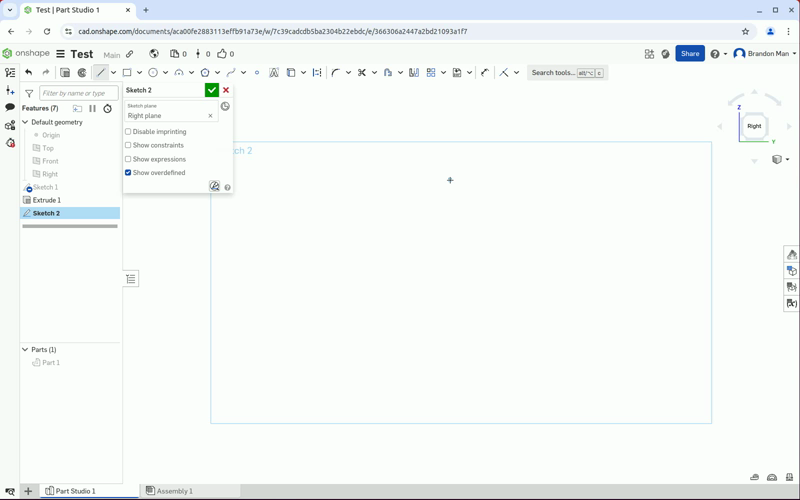
mouse_move(480, 179)
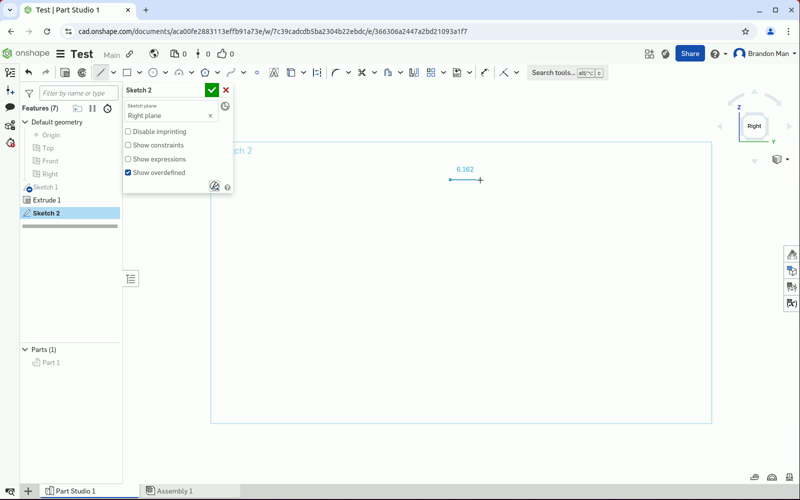
mouse_move(473, 179)
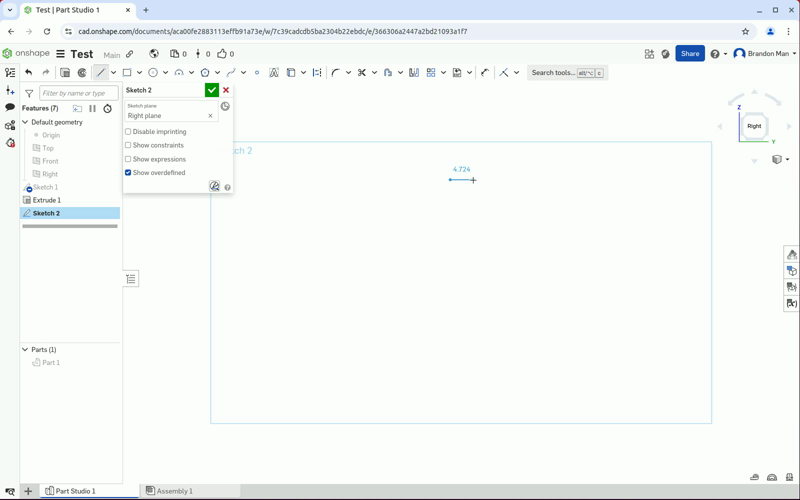
click(473, 179)
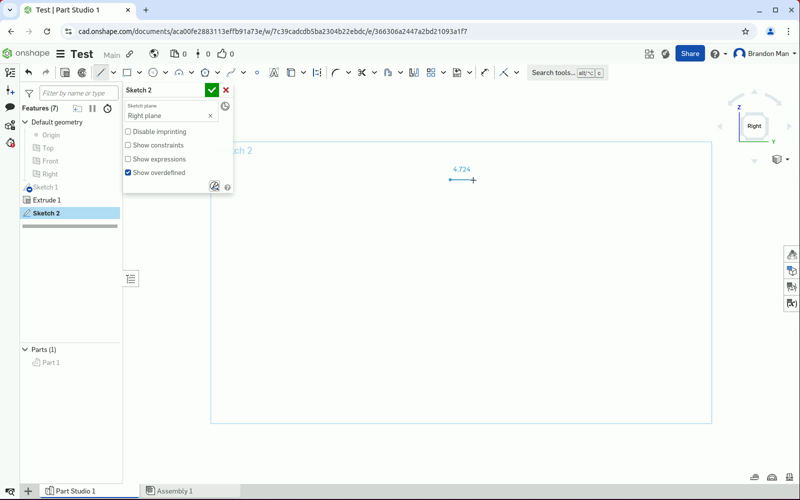
key_up(shift)
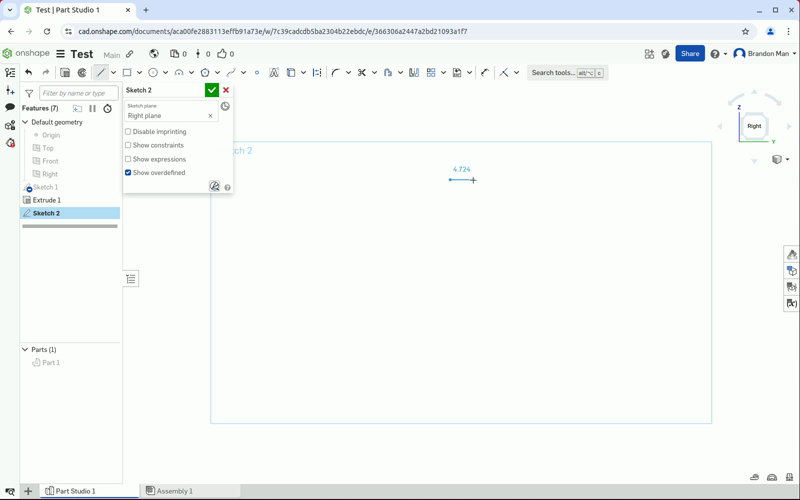
key_down(shift)
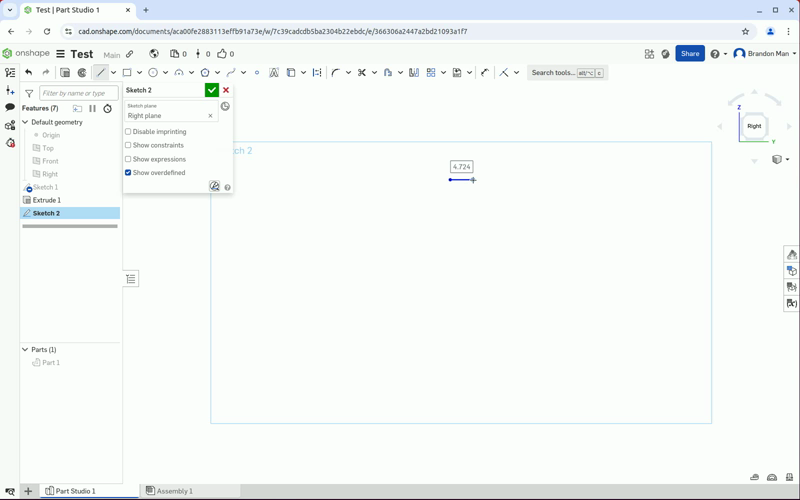
mouse_move(503, 179)
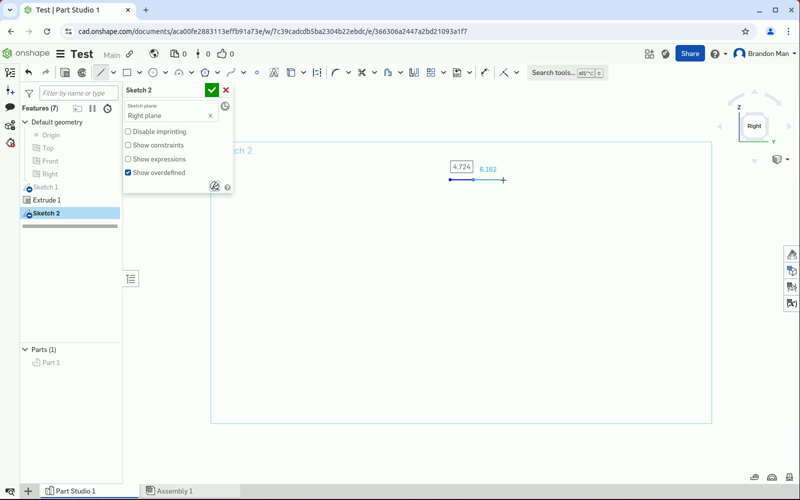
mouse_move(473, 169)
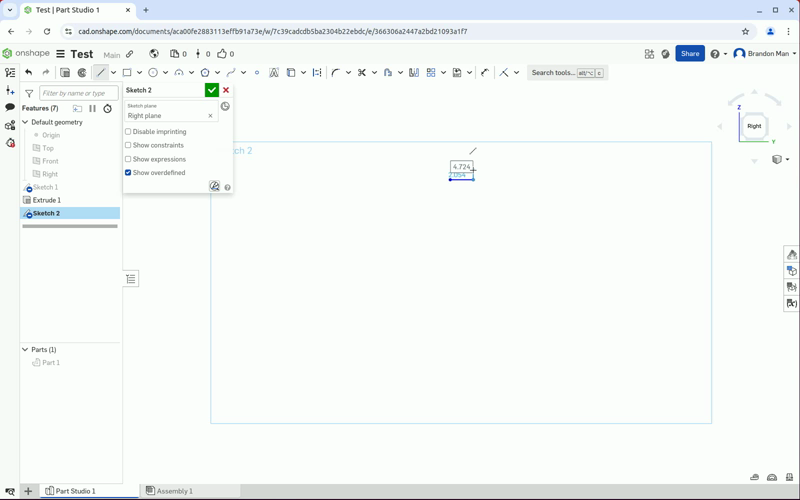
click(473, 169)
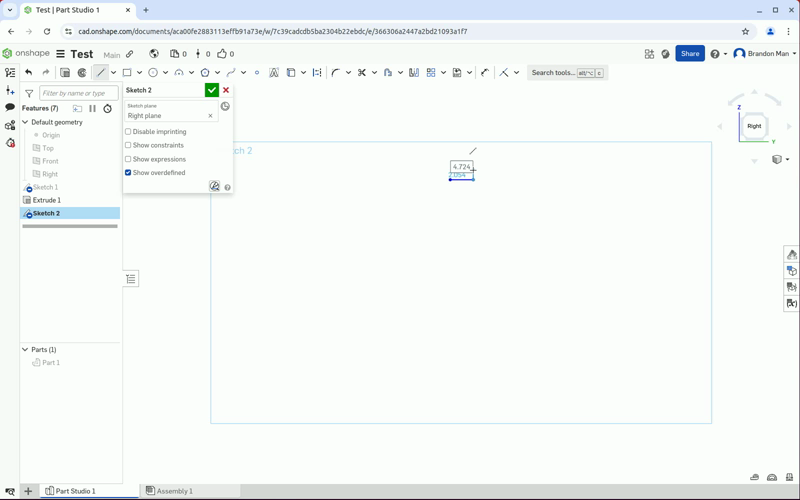
key_up(shift)
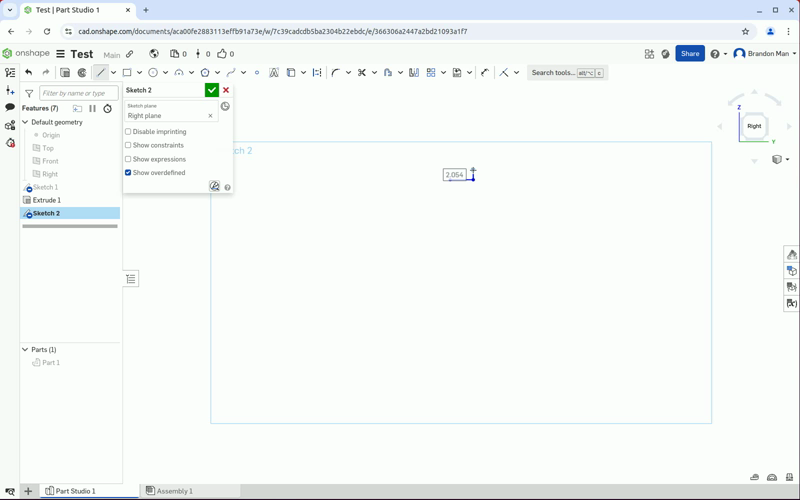
key_down(shift)
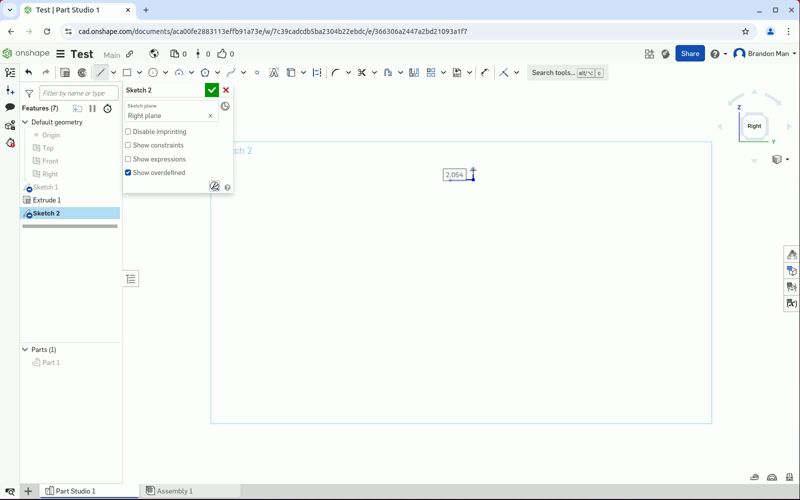
mouse_move(503, 169)
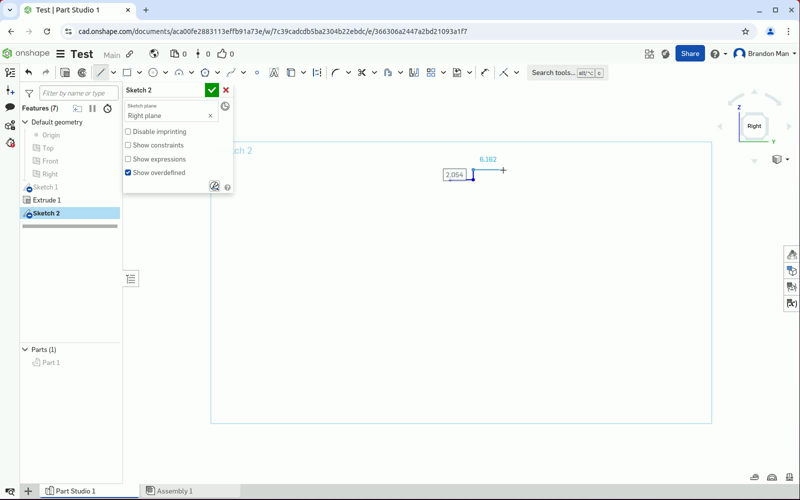
mouse_move(450, 169)
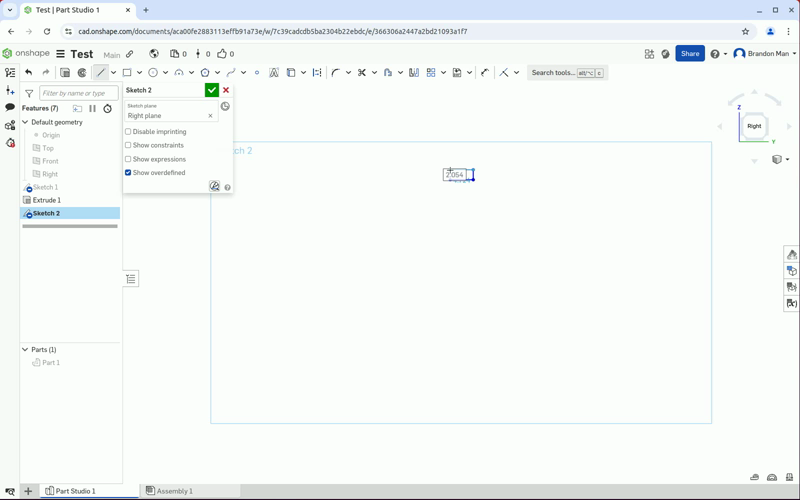
click(450, 169)
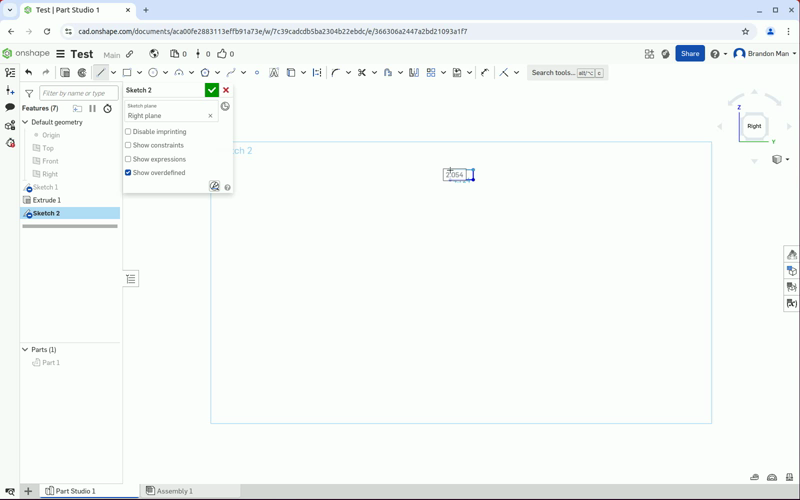
key_up(shift)
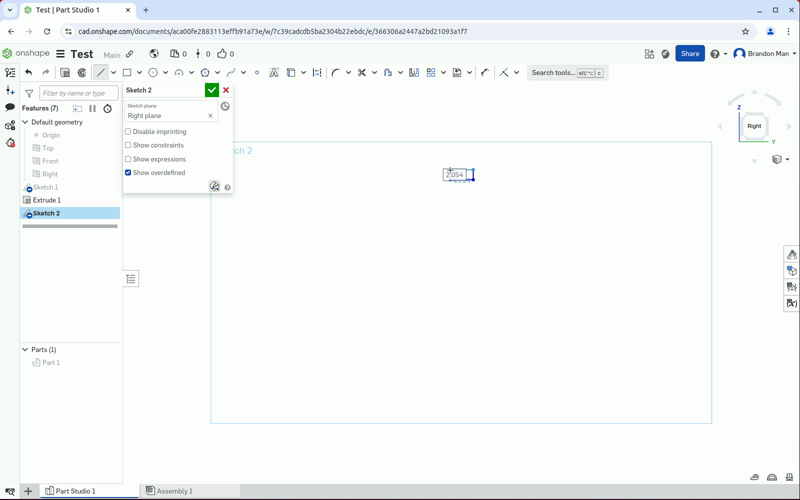
mouse_move(480, 169)
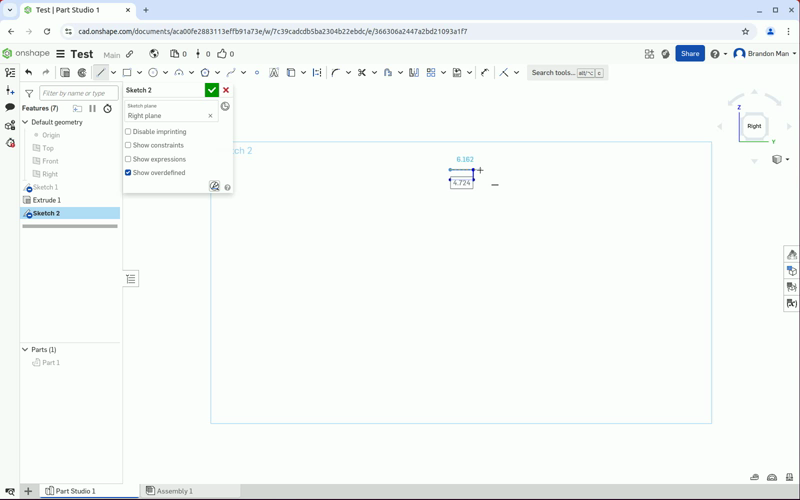
key_down(shift)
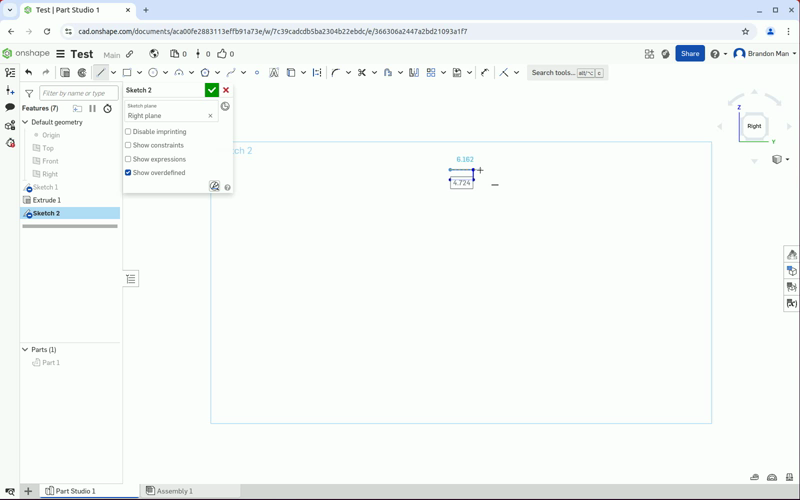
mouse_move(450, 179)
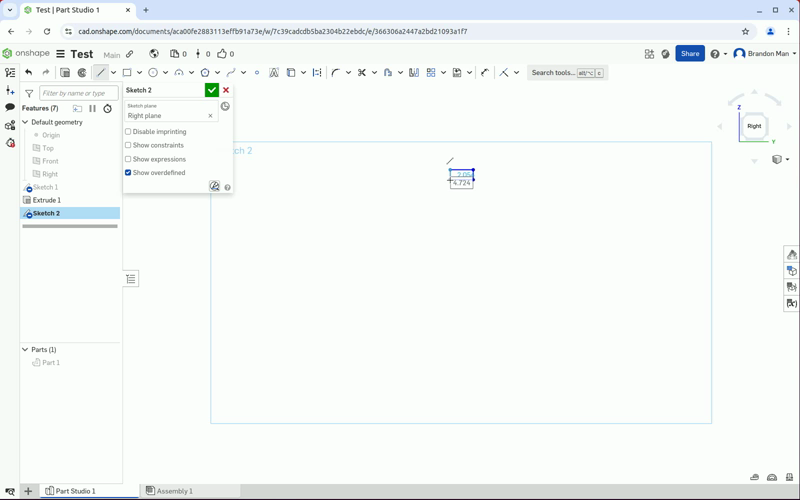
key_up(shift)
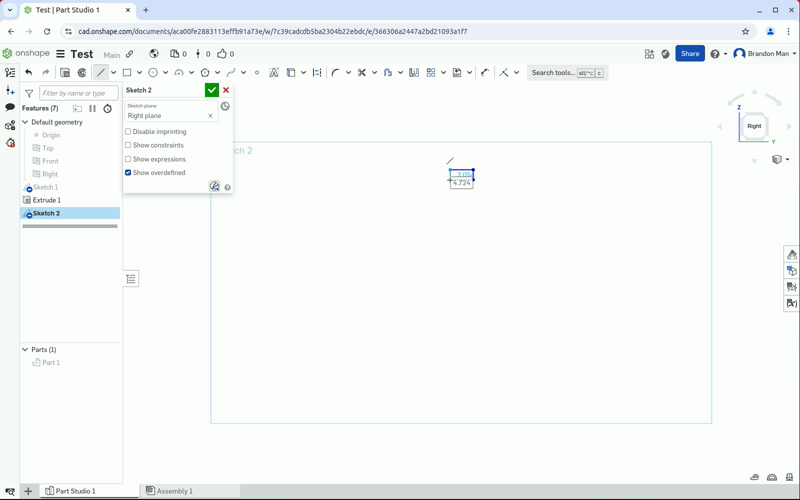
click(450, 179)
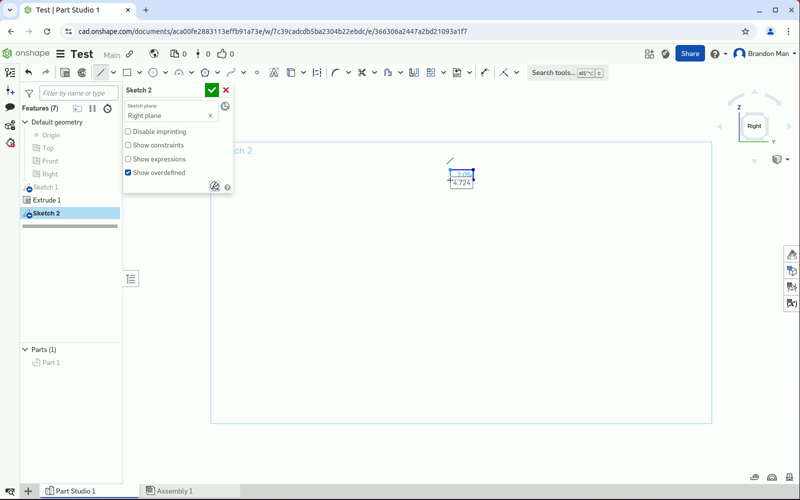
key(esc)
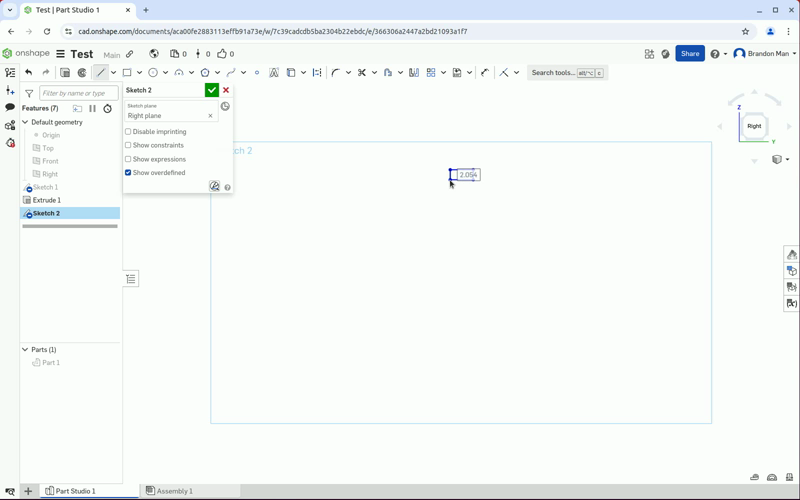
mouse_move(459, 170)
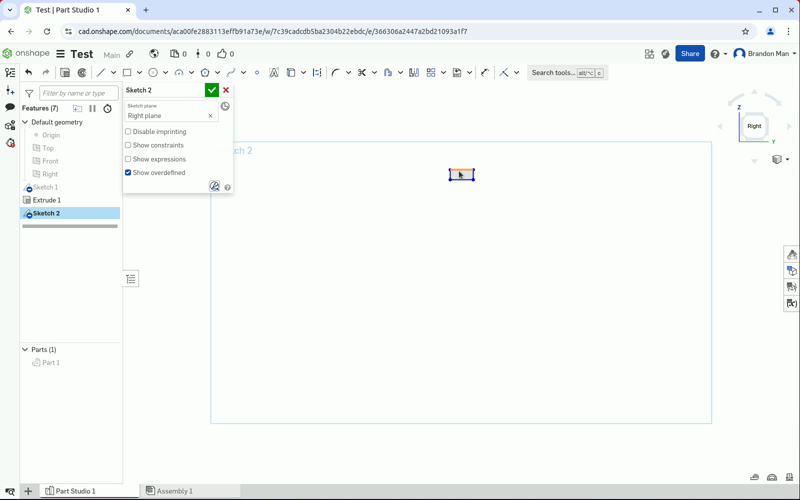
scroll(6)
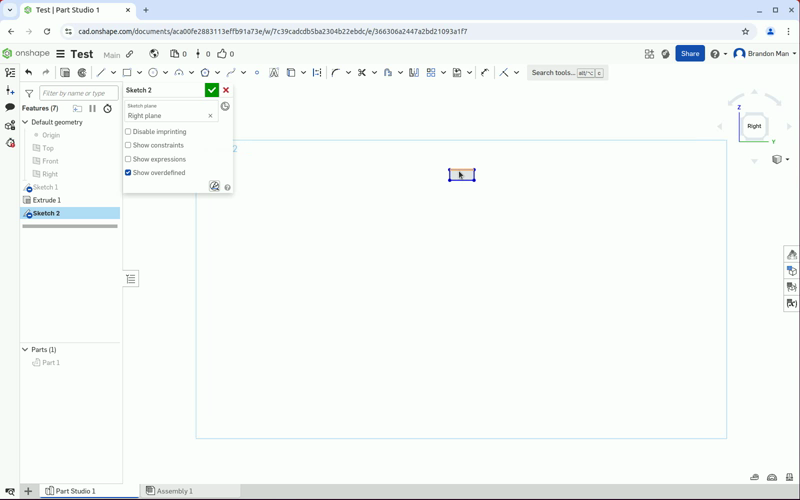
scroll(6)
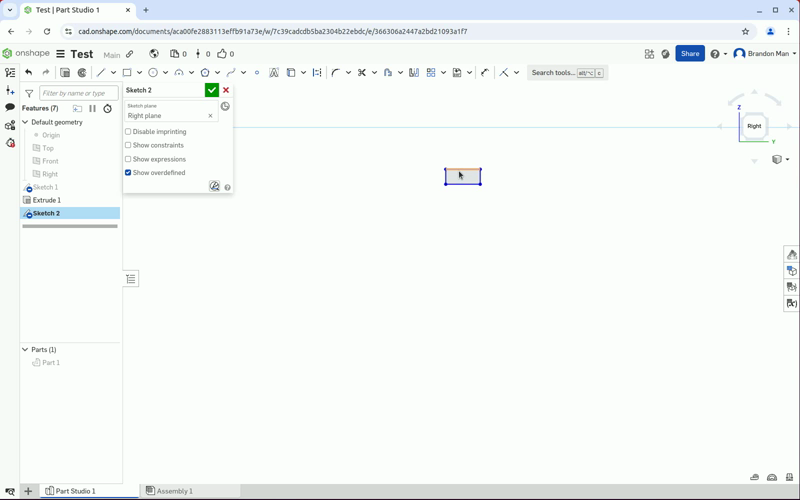
scroll(6)
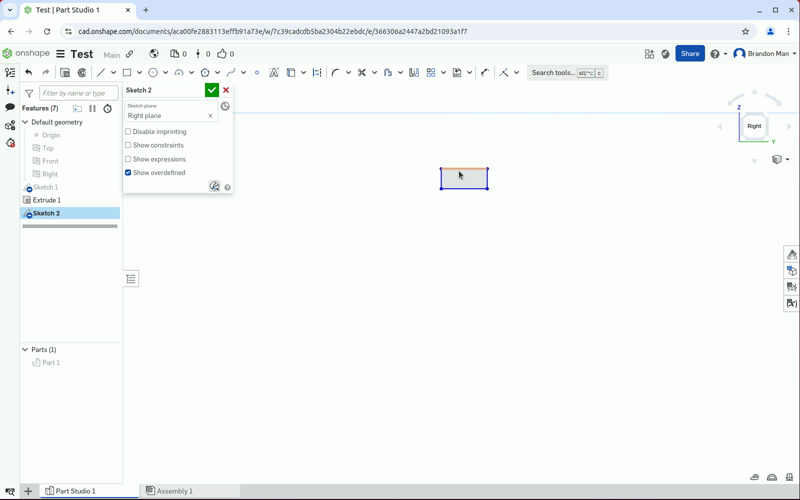
scroll(6)
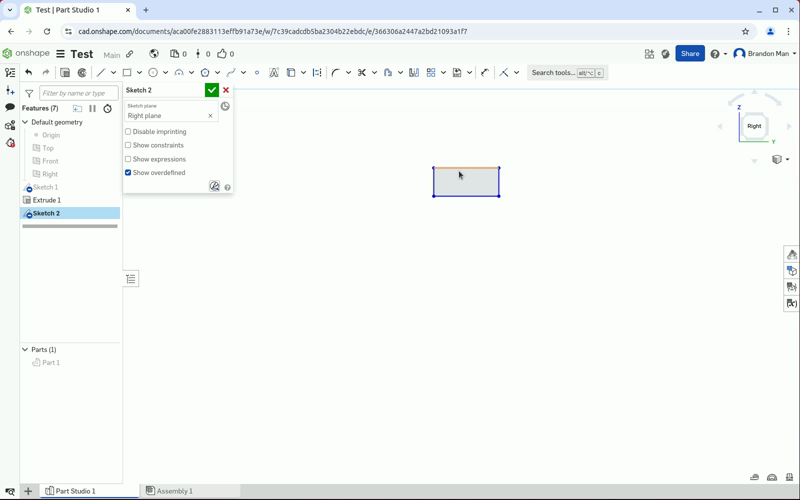
scroll(6)
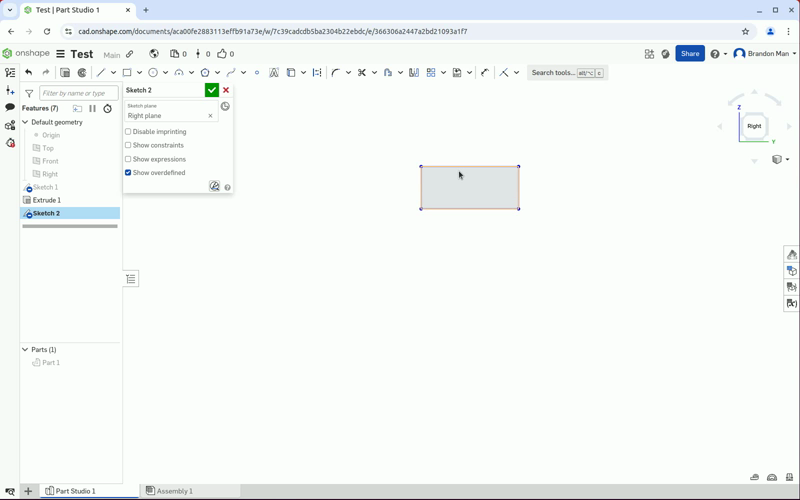
scroll(6)
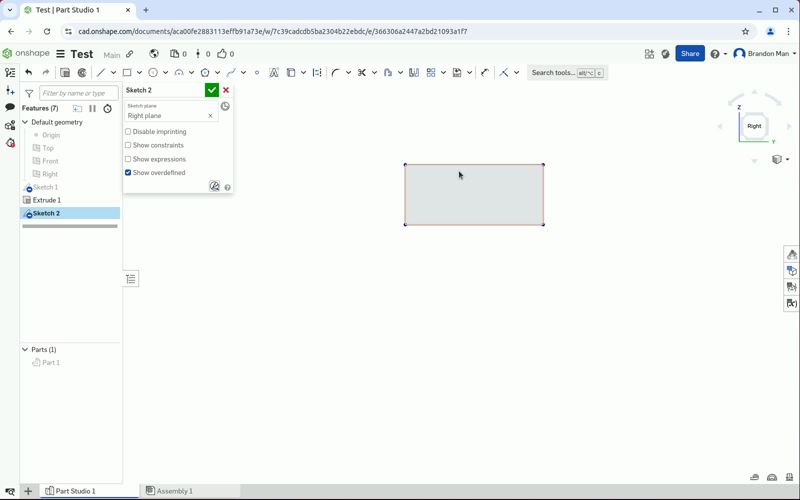
scroll(6)
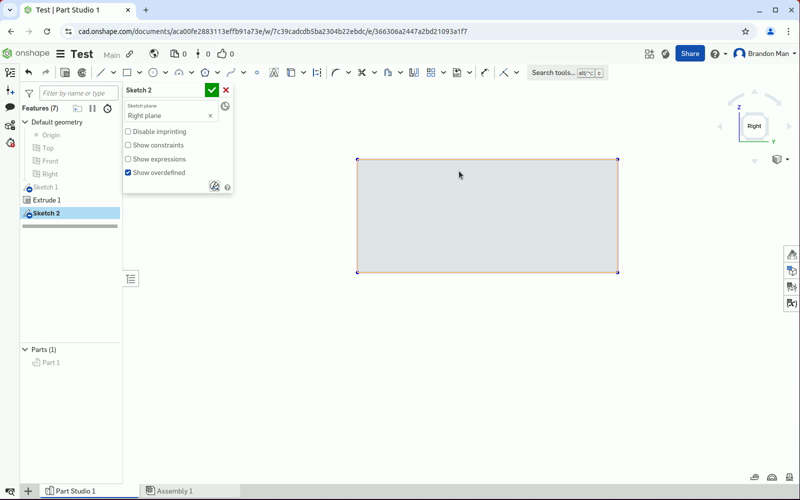
click(459, 170)
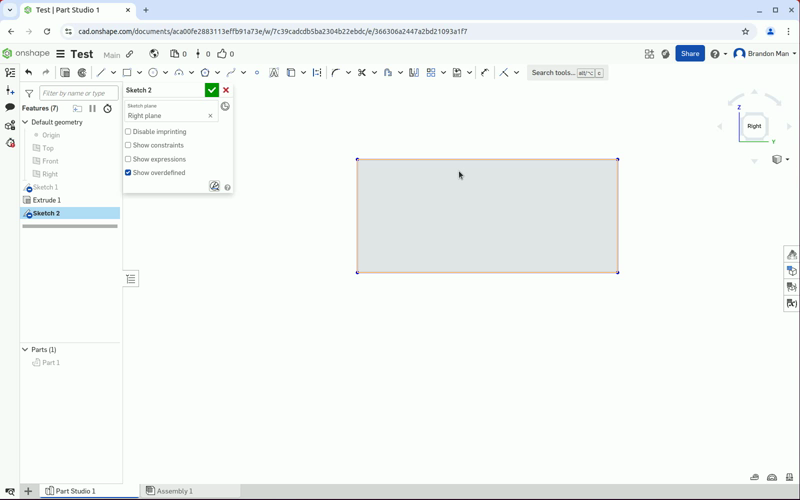
scroll(-6)
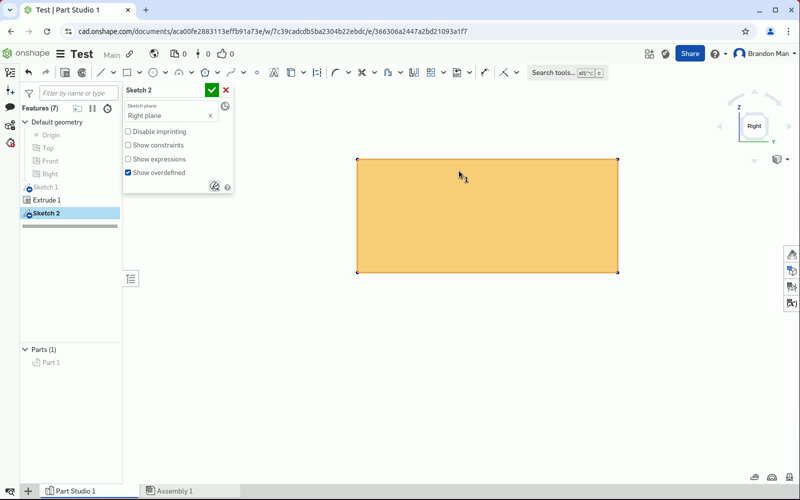
scroll(-6)
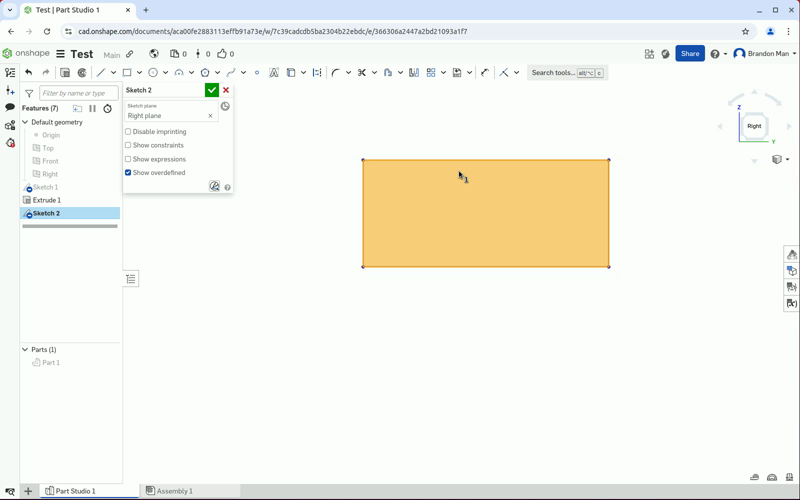
scroll(-6)
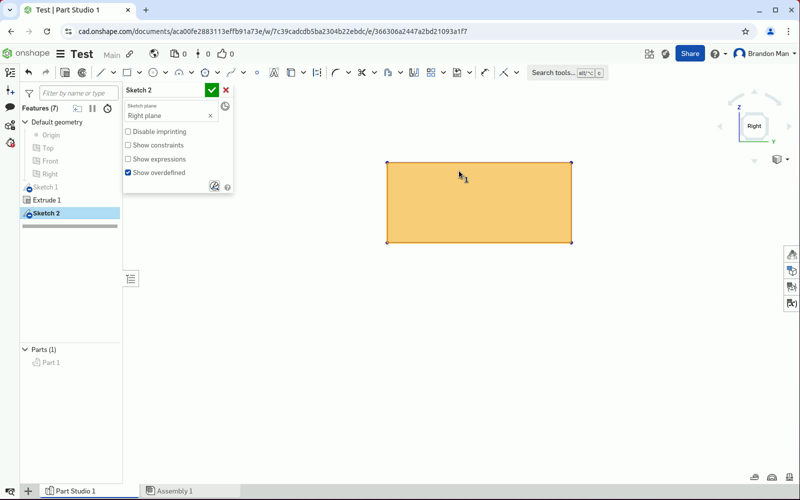
scroll(-6)
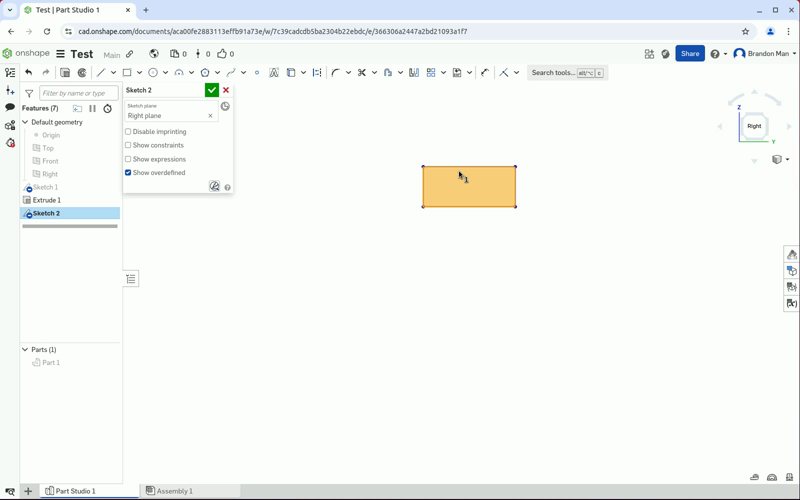
scroll(-6)
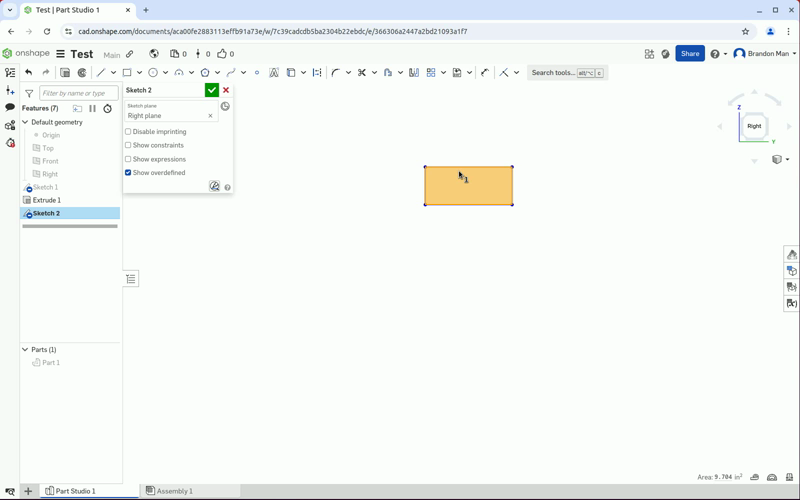
scroll(-6)
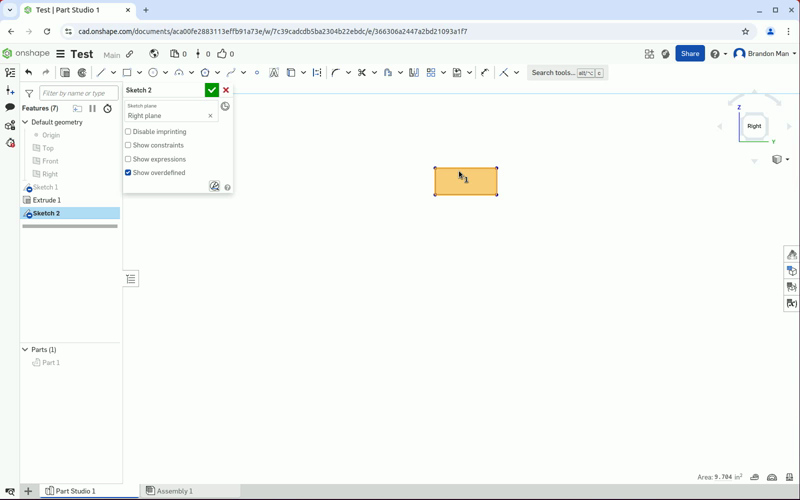
scroll(-6)
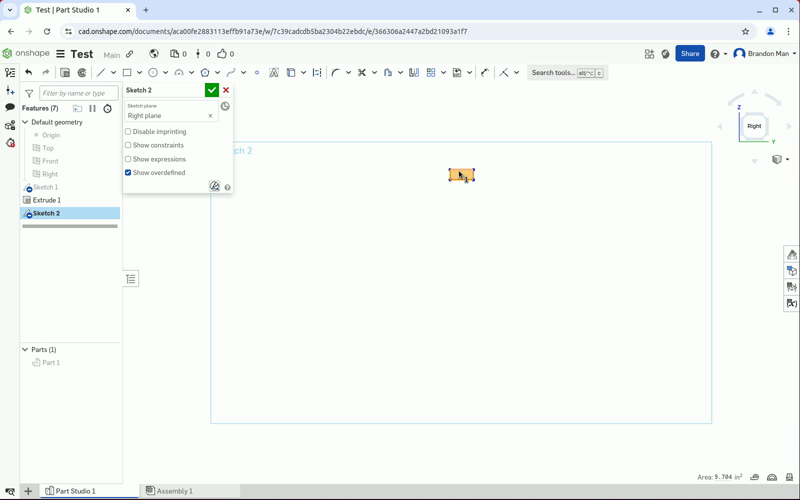
mouse_move(73, 352)
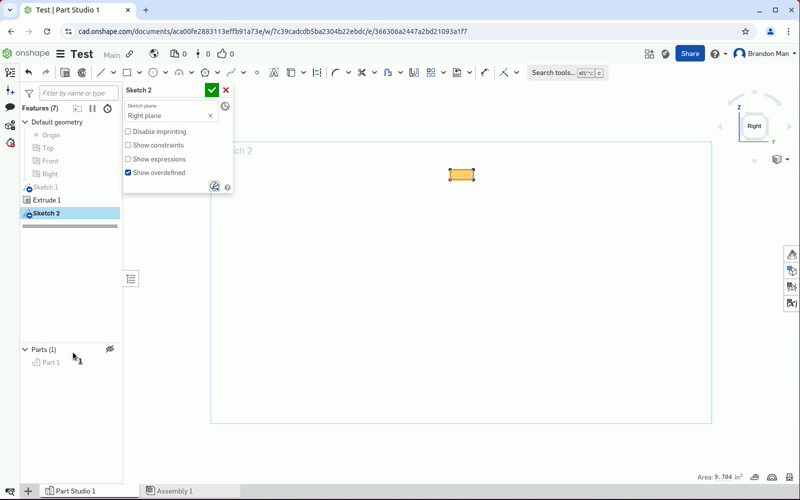
key(shift+y)
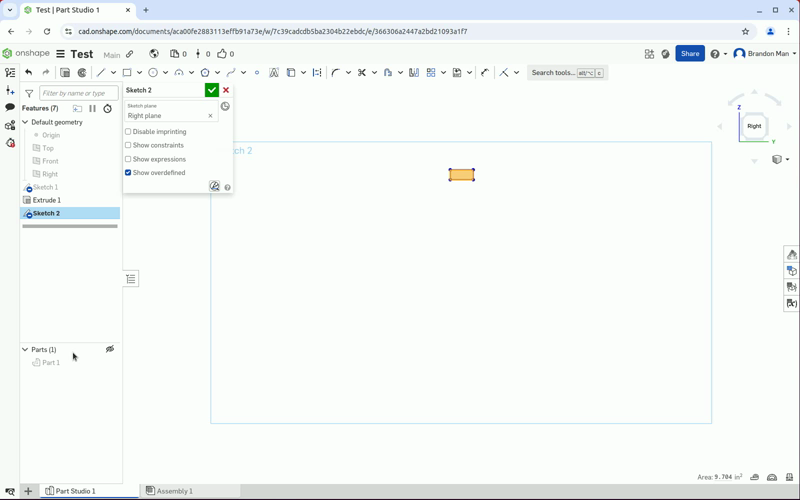
key(shift+e)
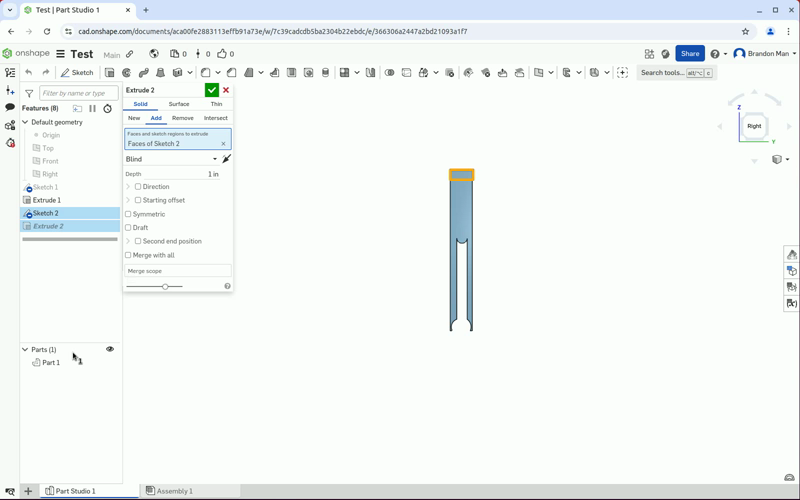
mouse_move(143, 106)
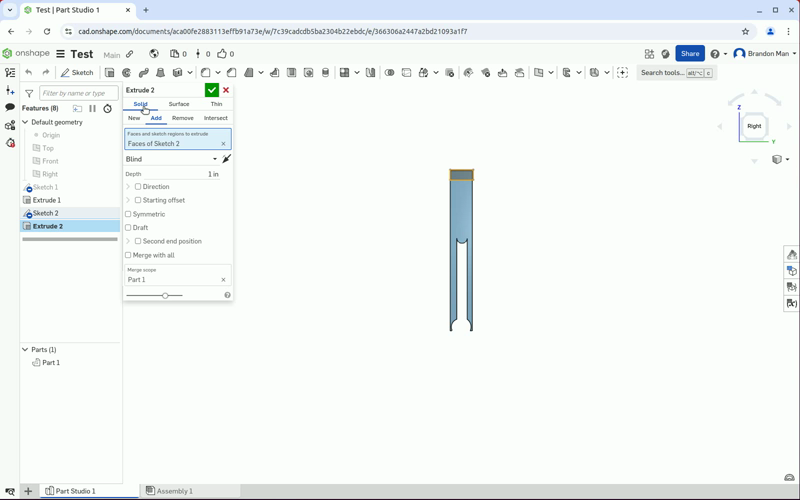
click(143, 106)
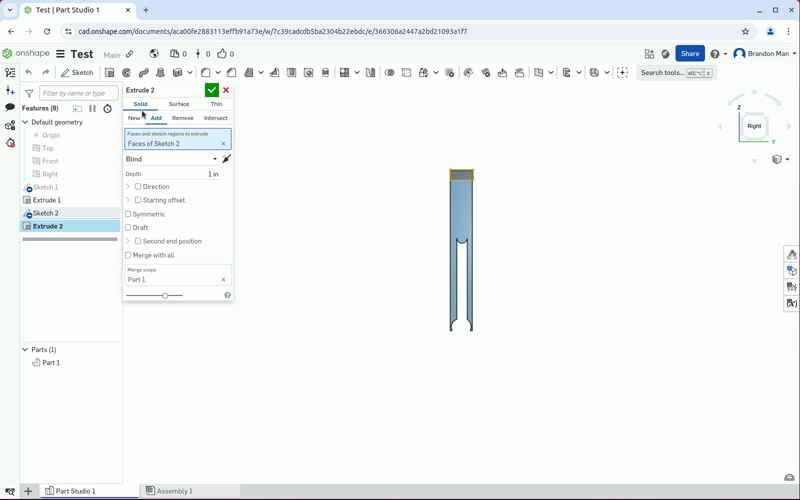
mouse_move(137, 120)
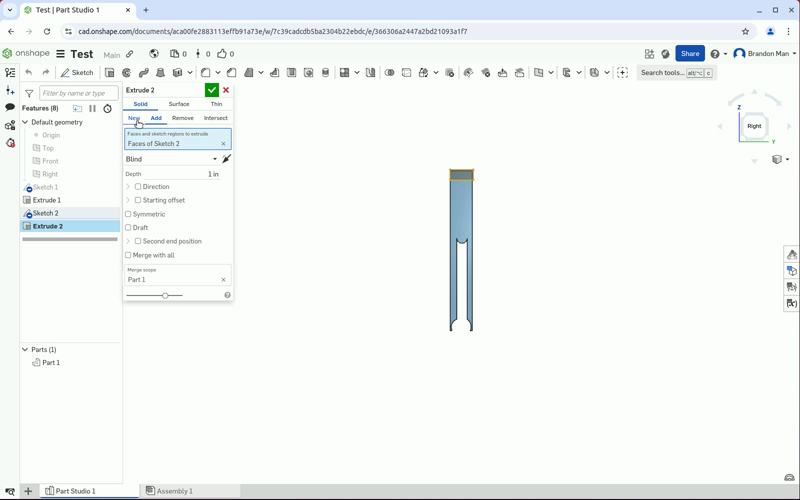
click(137, 120)
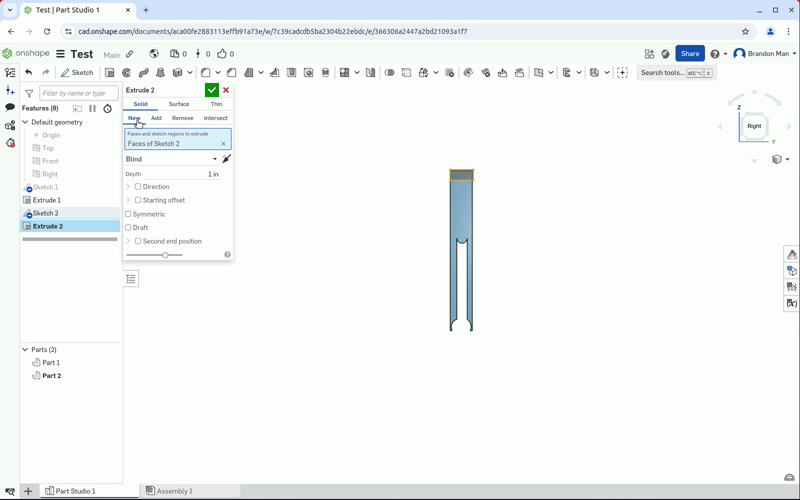
key(tab, 4)
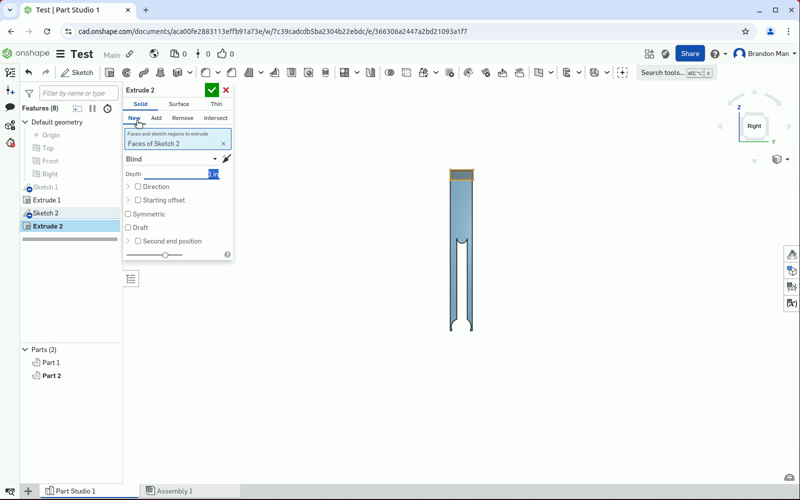
text(-17.813)
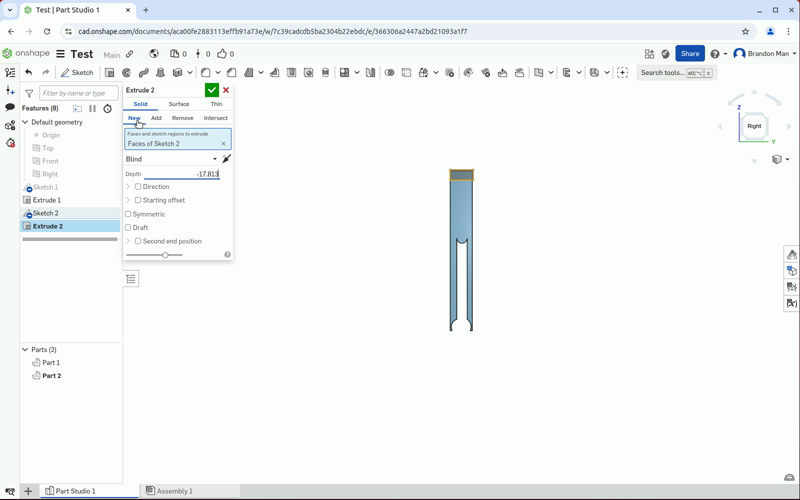
key(enter)
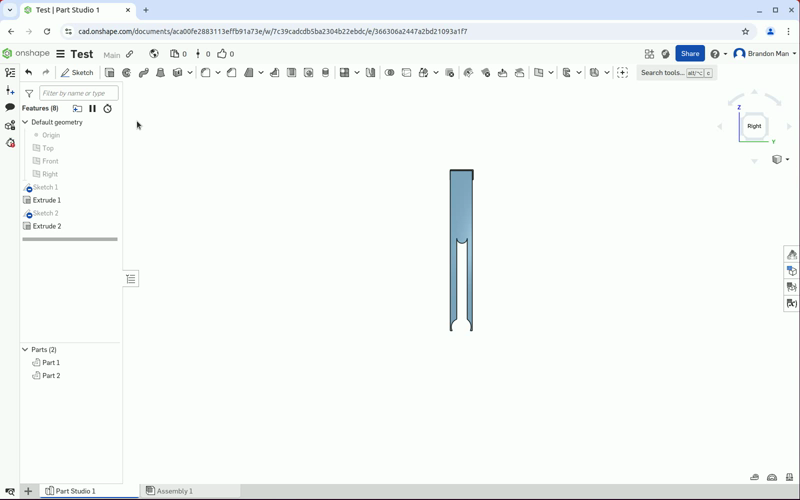
key(shift+h)
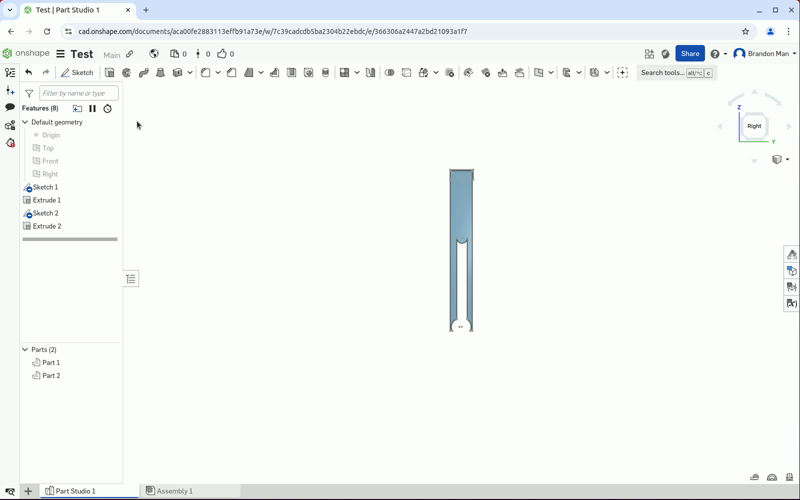
key(shift+h)
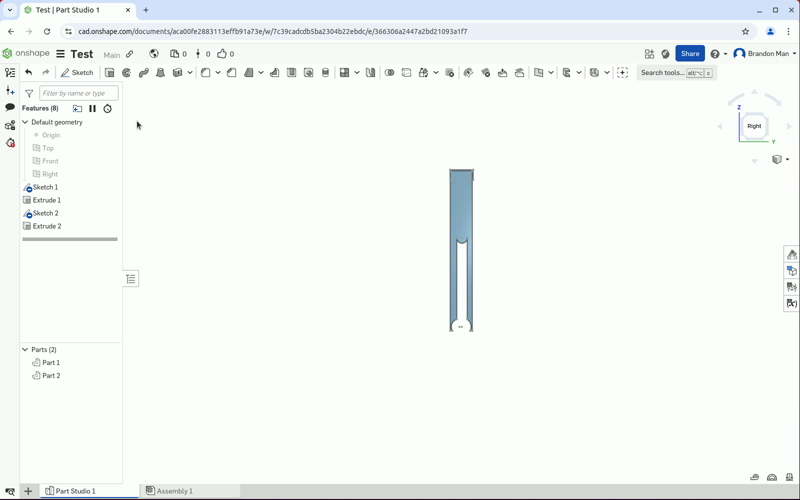
key(shift+7)
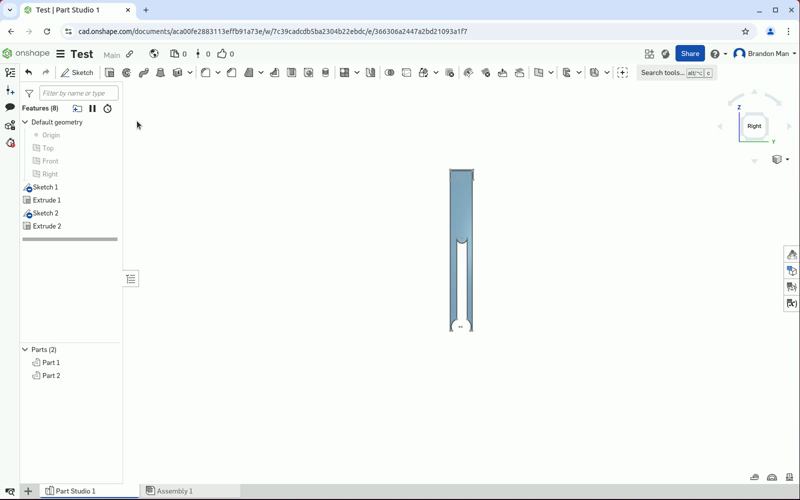
key(right, 2)
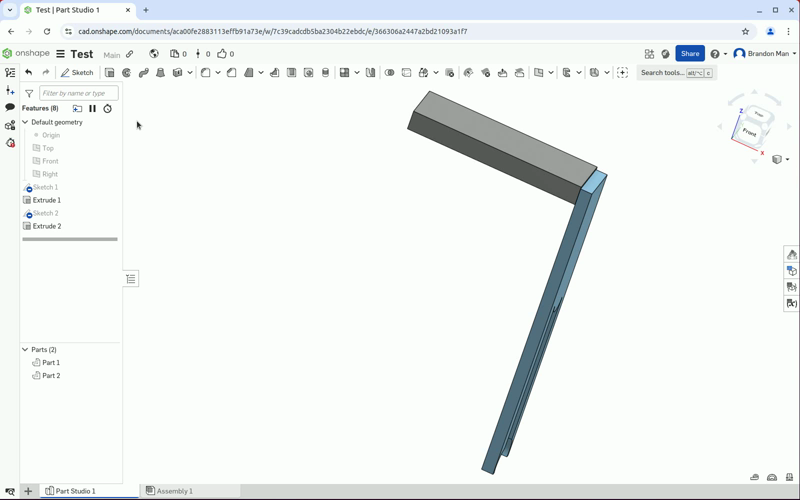
key(down, 2)
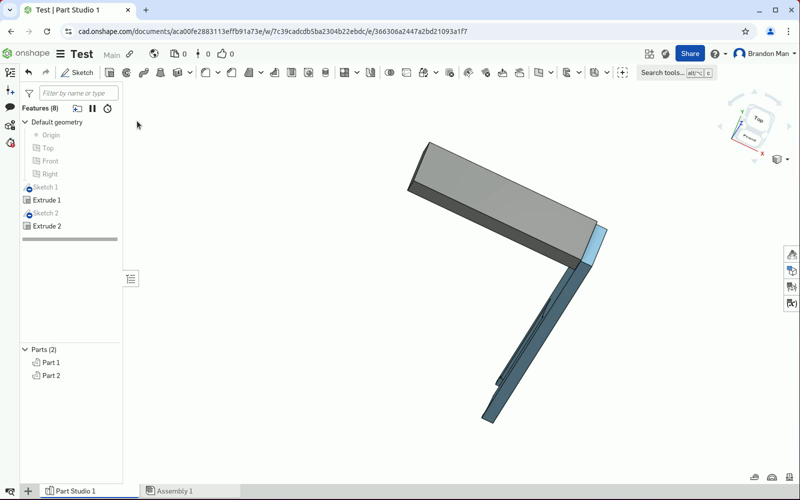
key(up, 2)
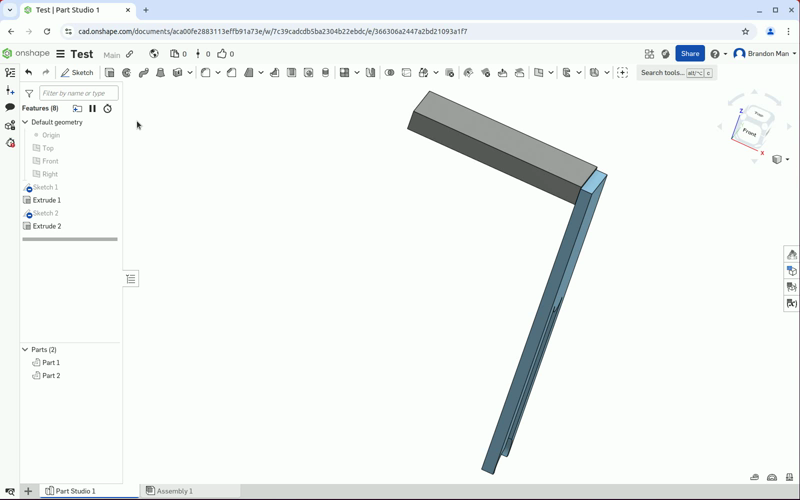
key(left, 2)
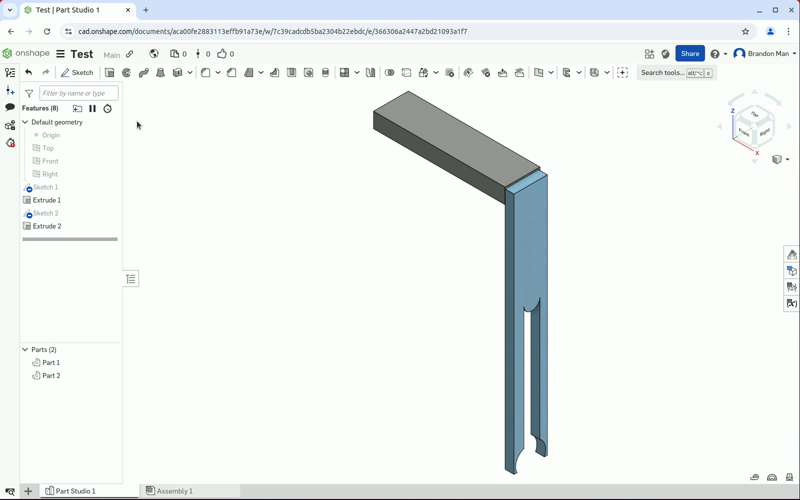
mouse_move(73, 189)
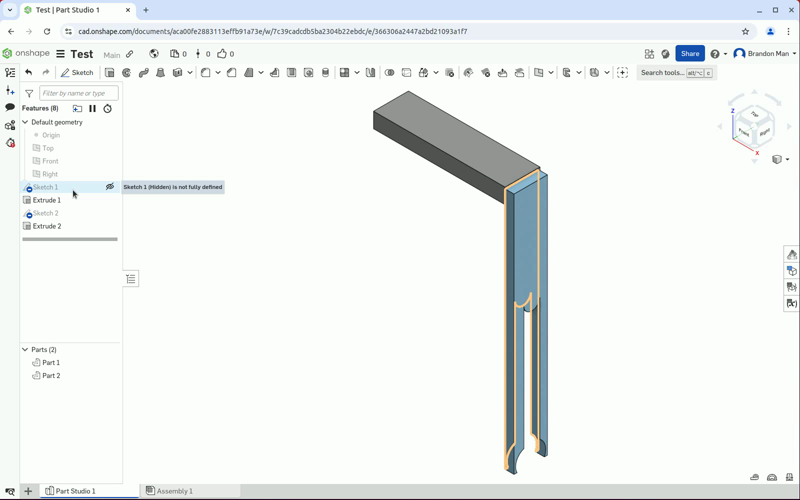
click(73, 189)